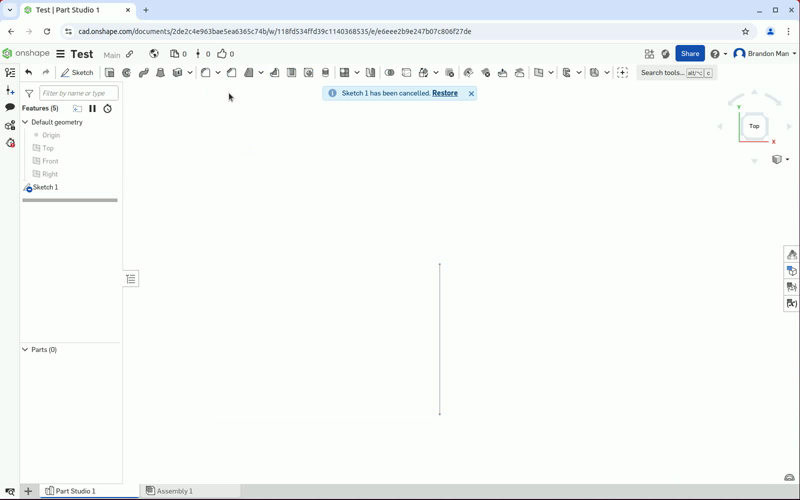
key(shift+h)
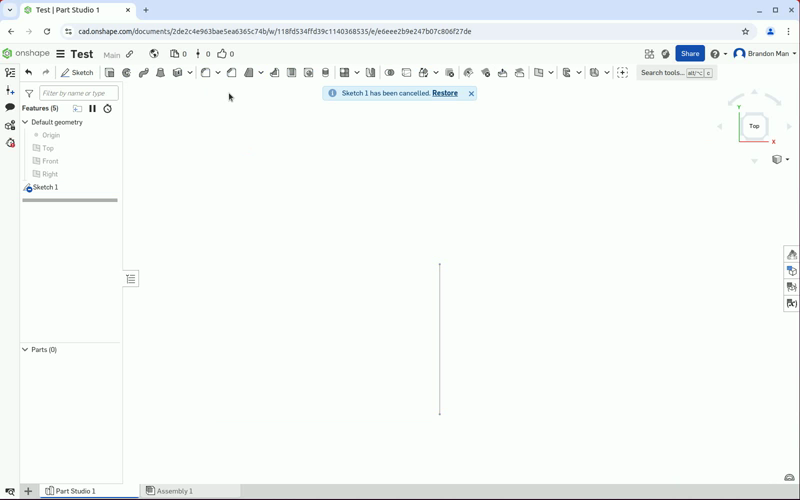
key(shift+s)
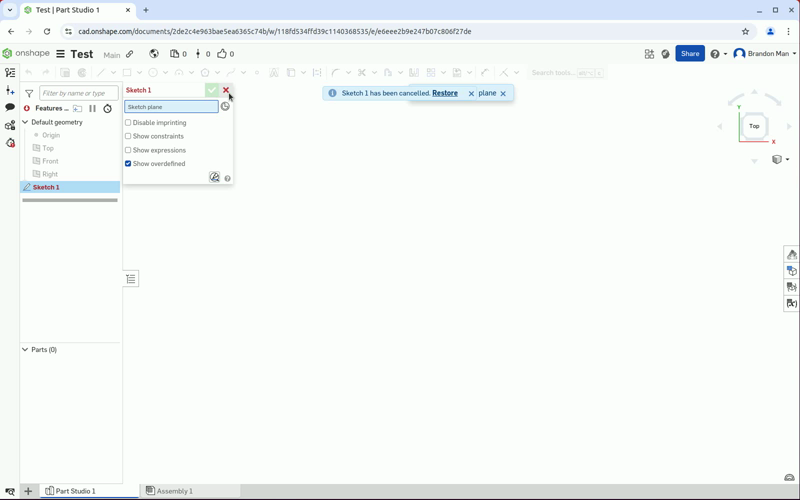
mouse_move(73, 150)
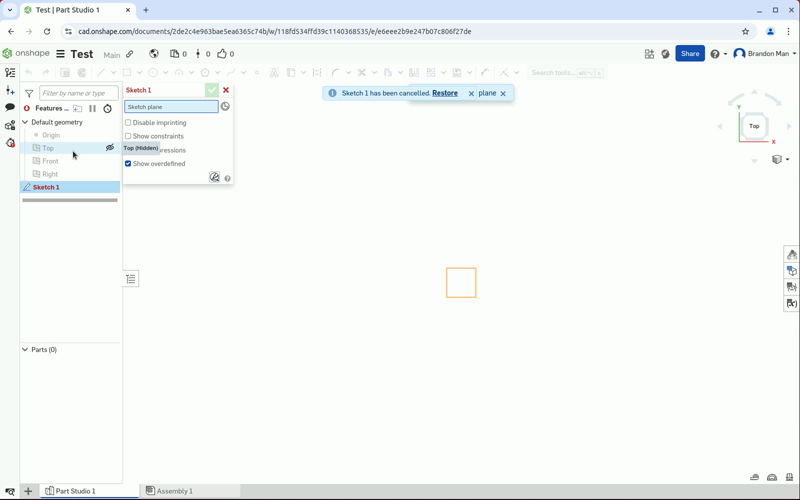
click(73, 150)
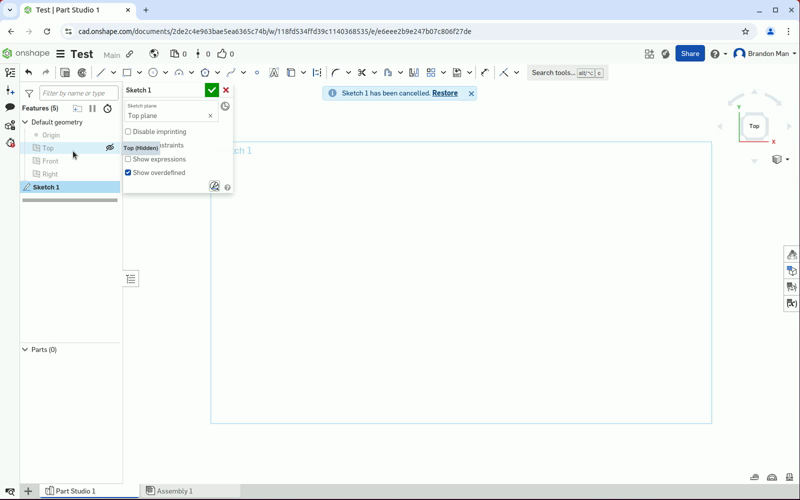
mouse_move(73, 352)
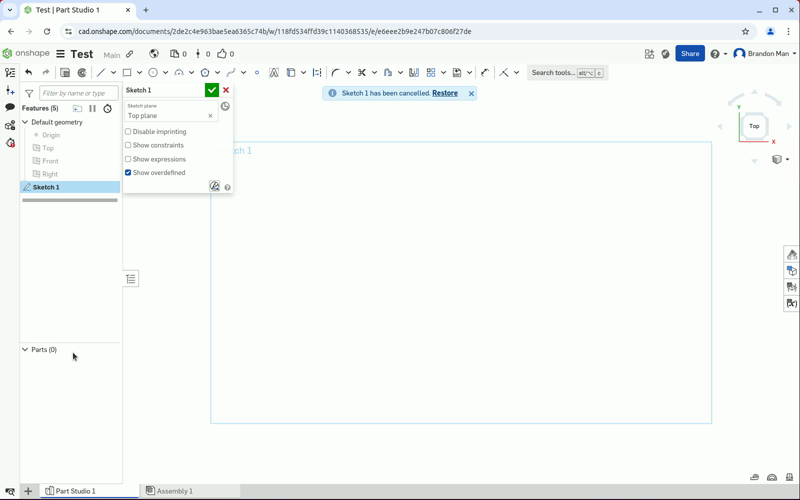
key(y)
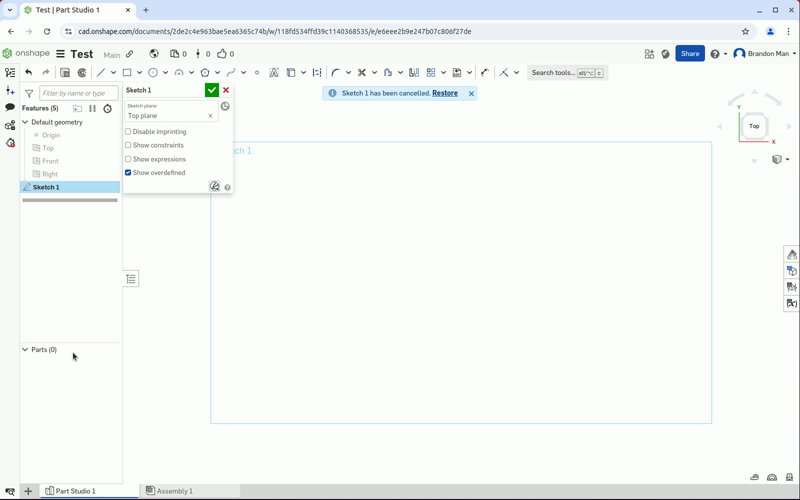
key(a)
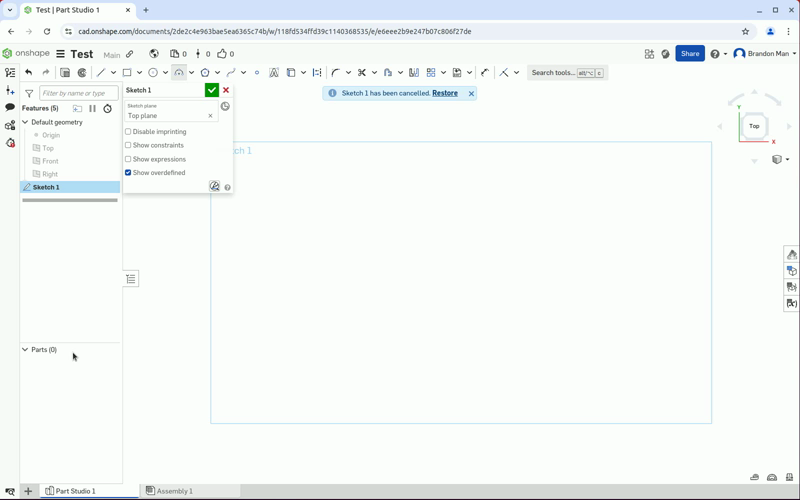
key_down(shift)
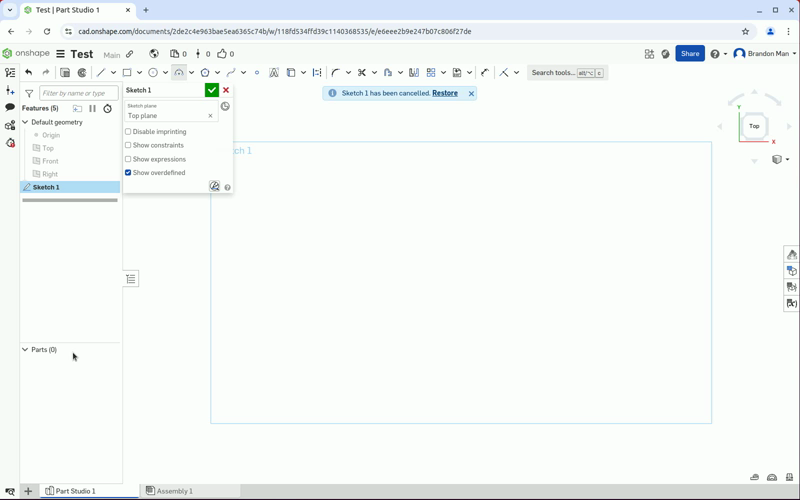
mouse_move(348, 355)
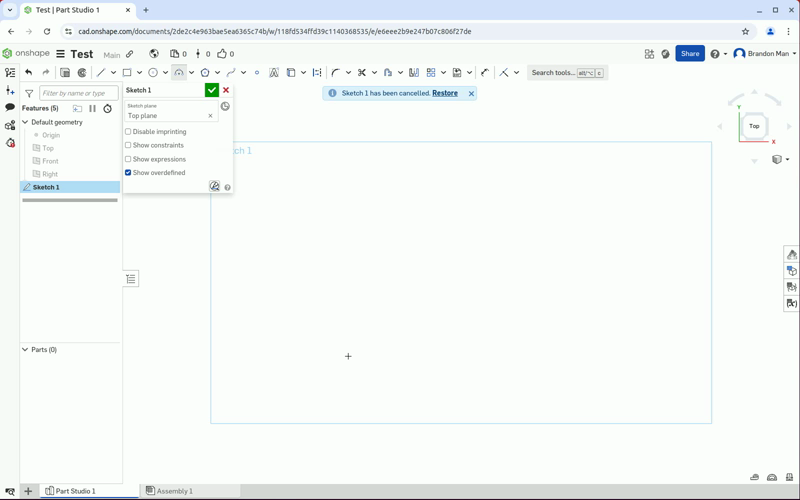
click(348, 355)
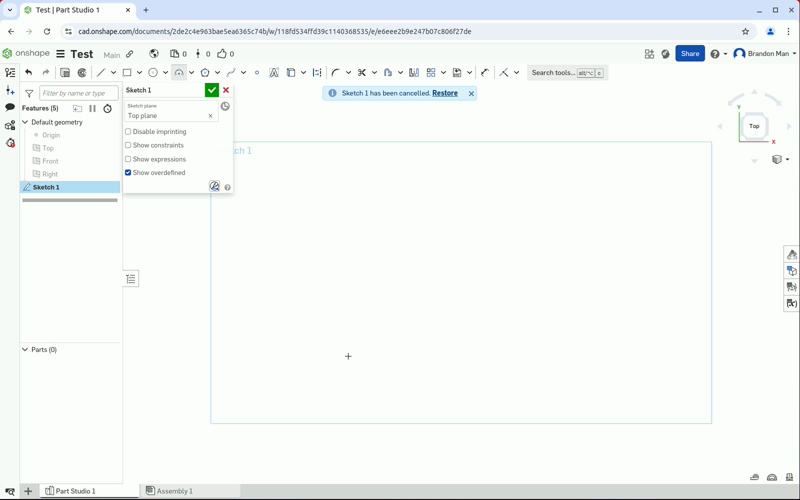
key_up(shift)
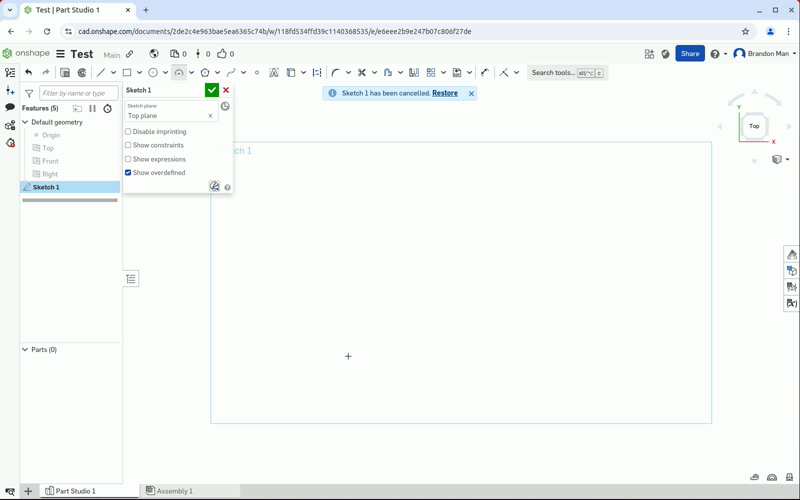
key_down(shift)
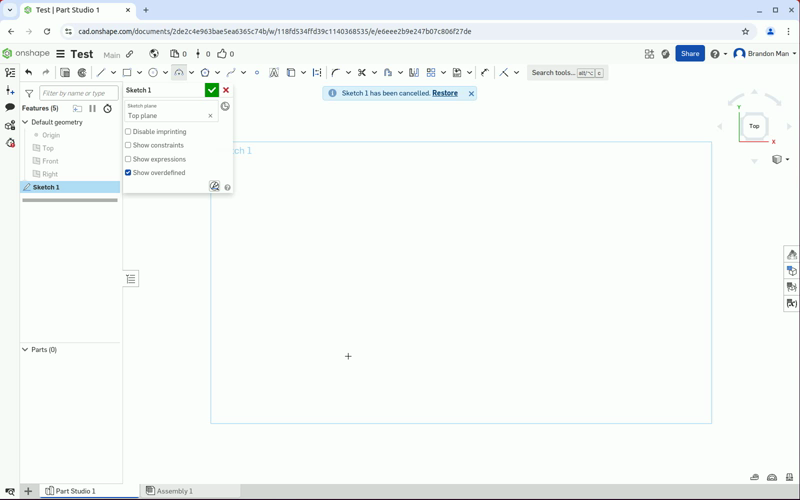
mouse_move(388, 395)
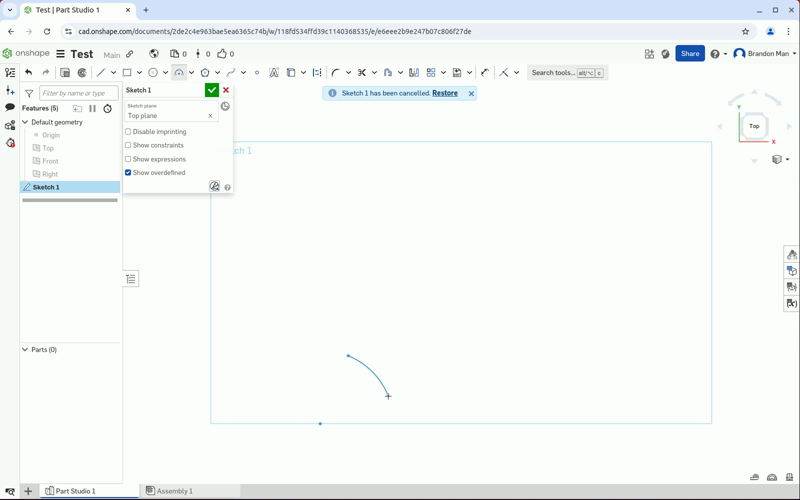
click(388, 395)
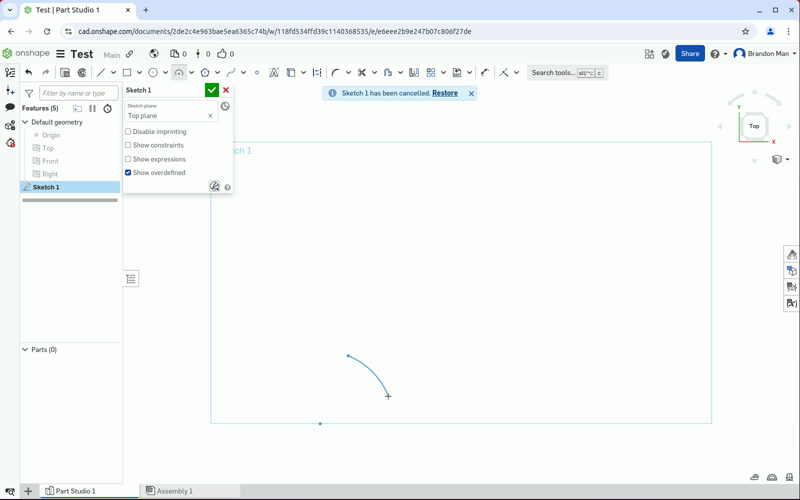
mouse_move(359, 383)
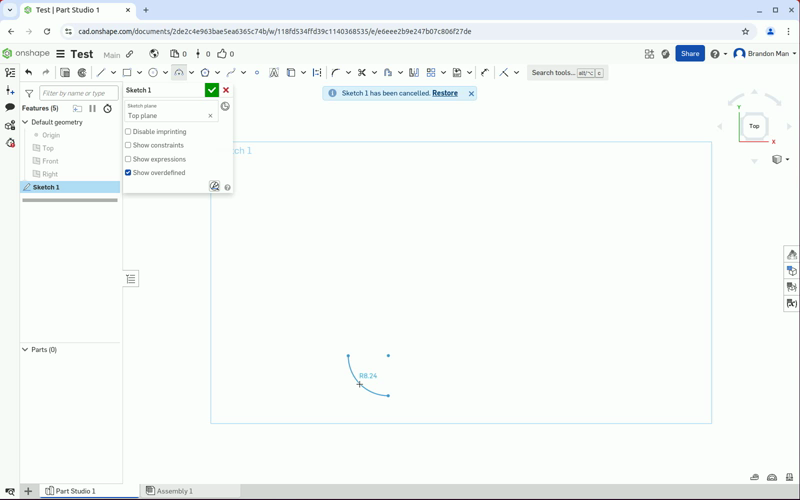
click(359, 383)
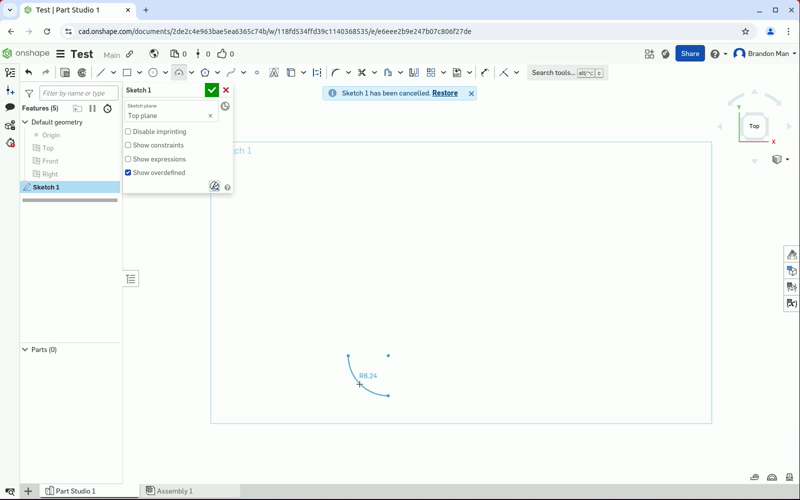
key_up(shift)
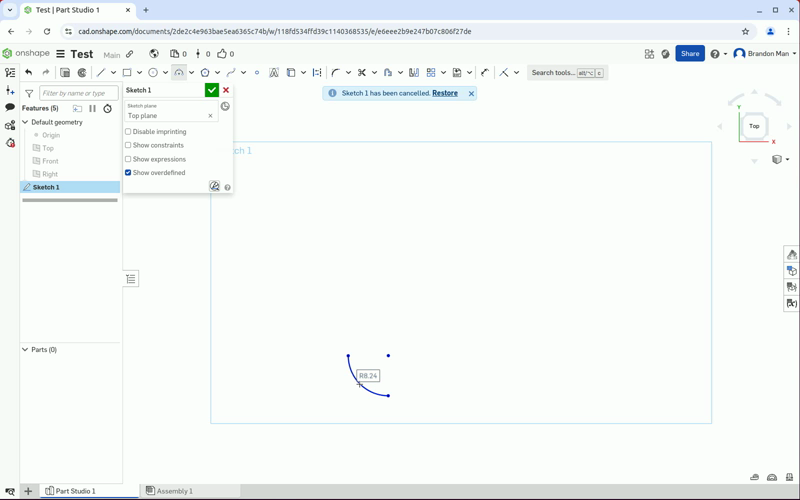
key(esc)
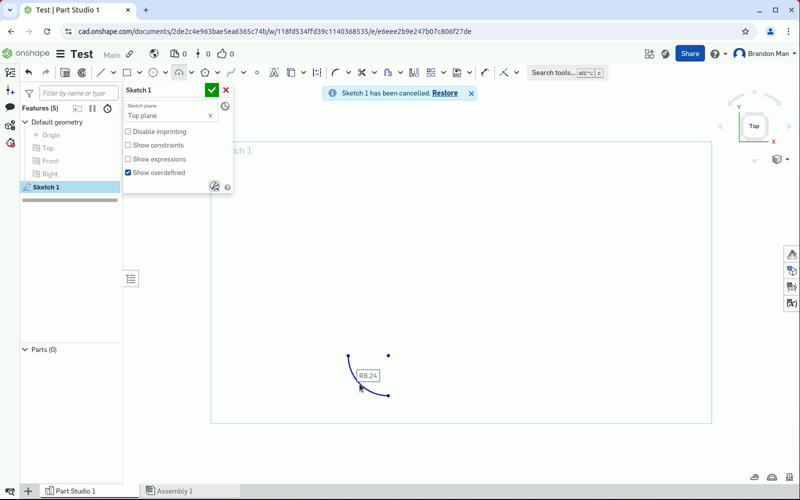
key(l)
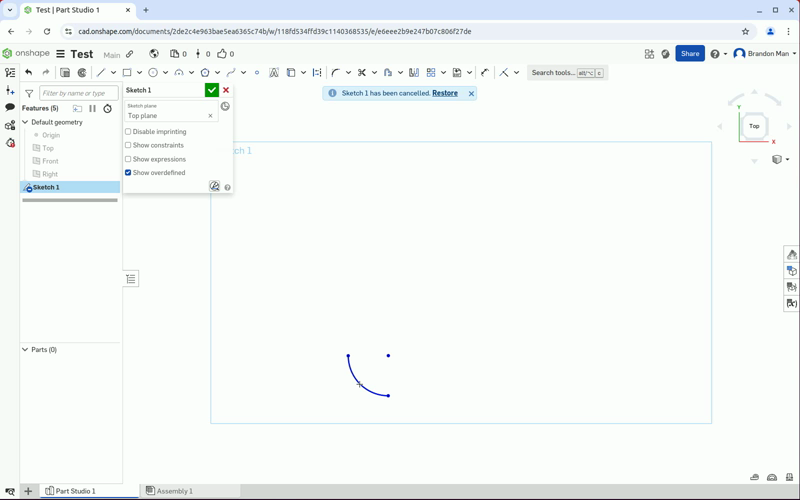
mouse_move(388, 395)
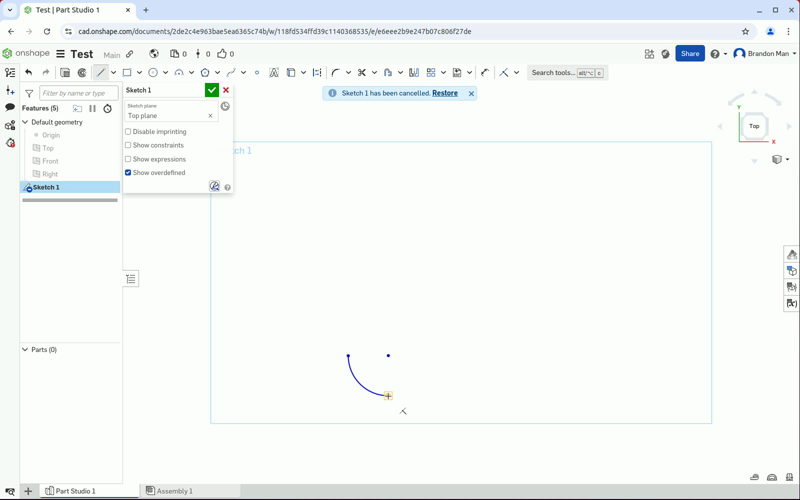
click(388, 395)
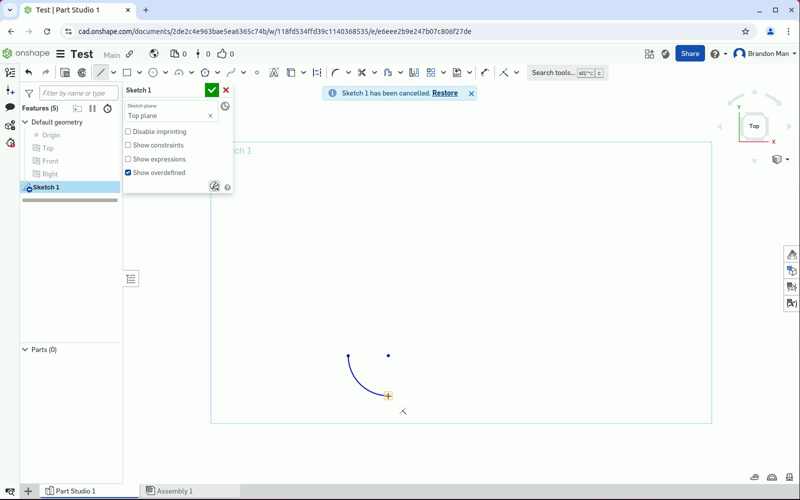
key_down(shift)
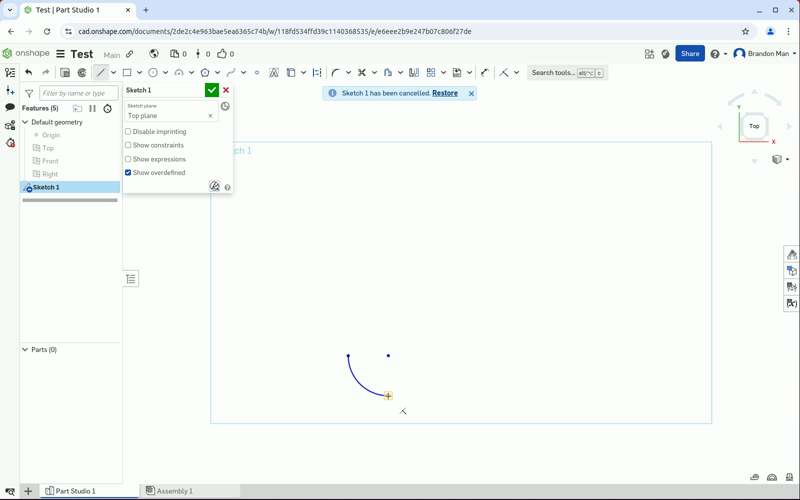
mouse_move(527, 395)
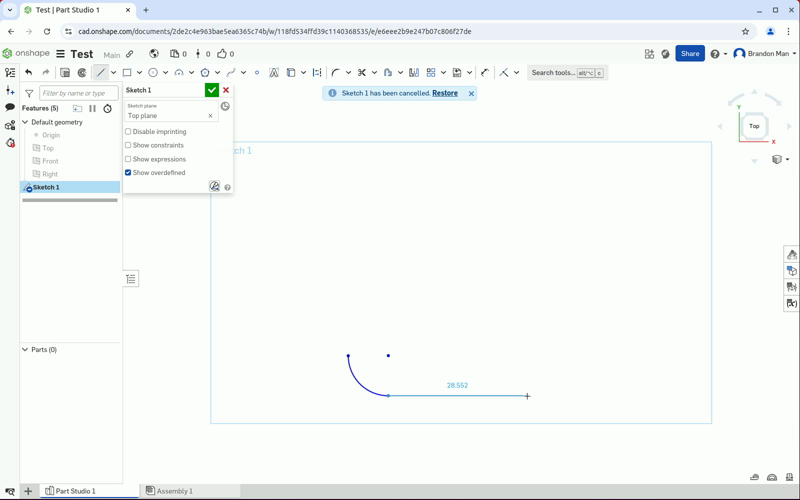
click(527, 395)
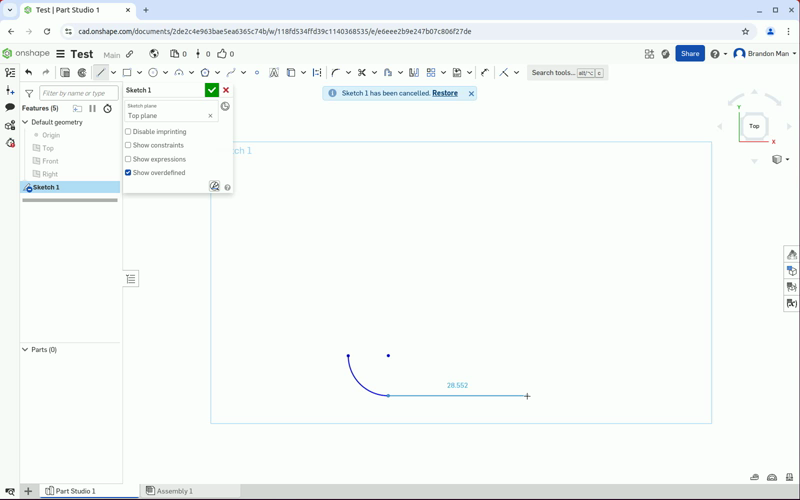
key_up(shift)
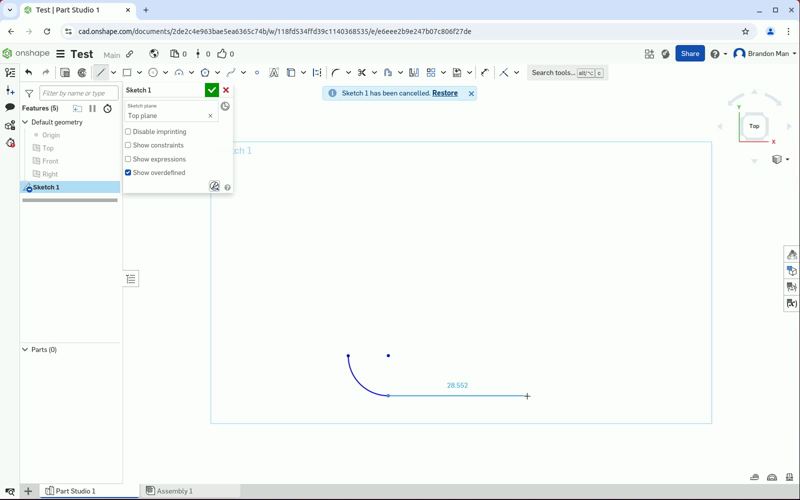
key(esc)
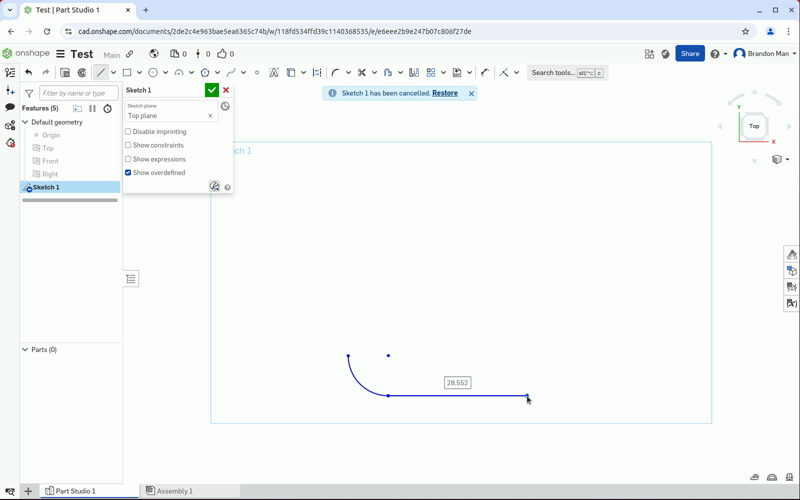
key(a)
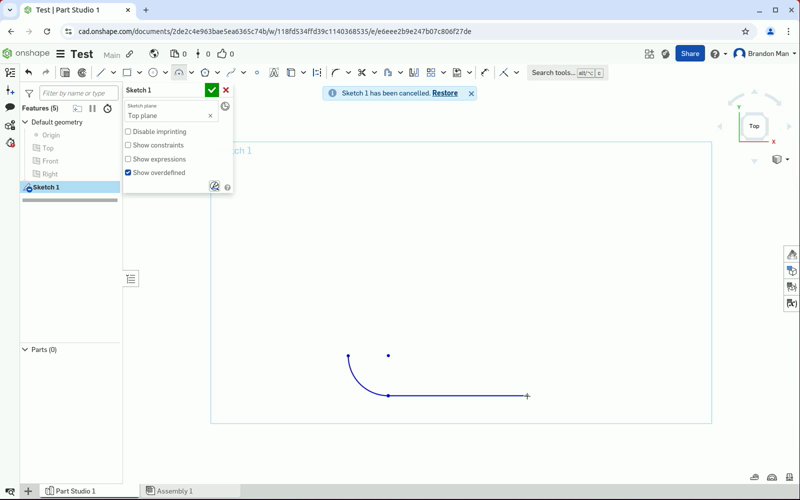
mouse_move(527, 395)
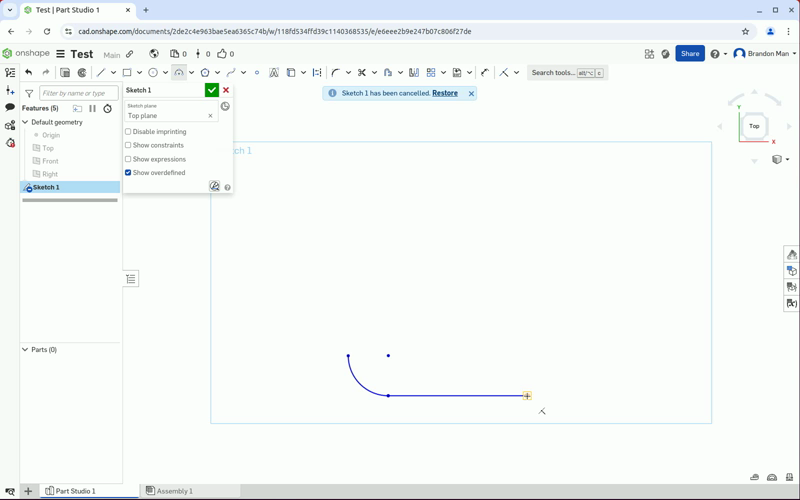
click(527, 395)
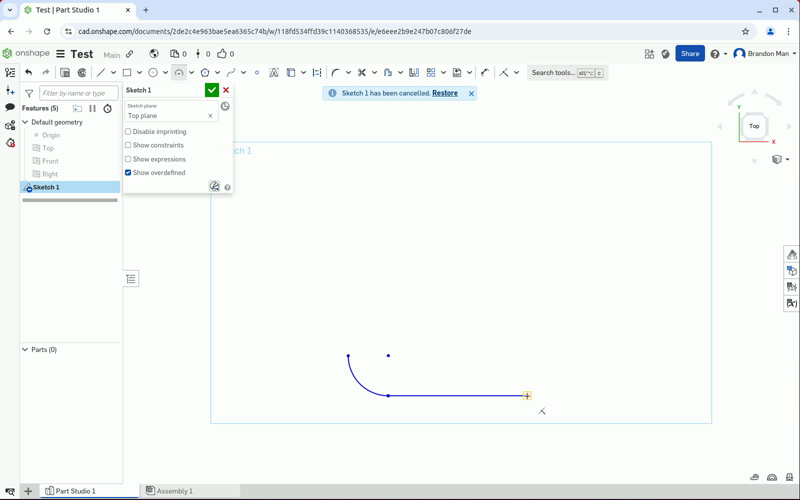
key_down(shift)
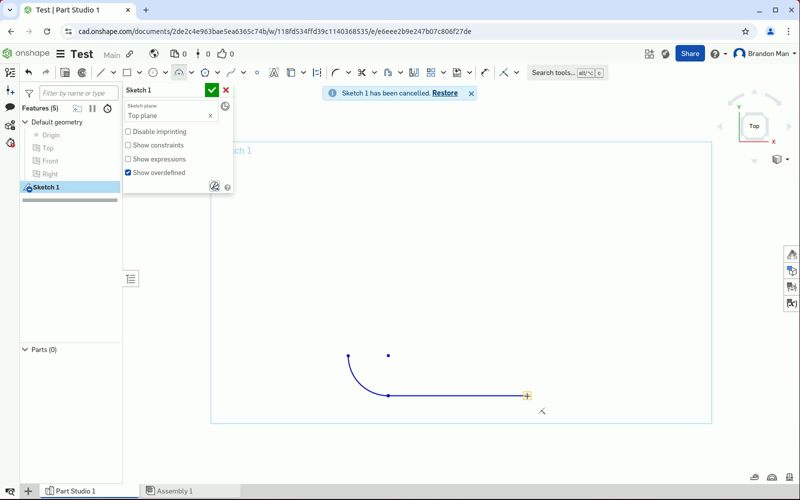
mouse_move(572, 348)
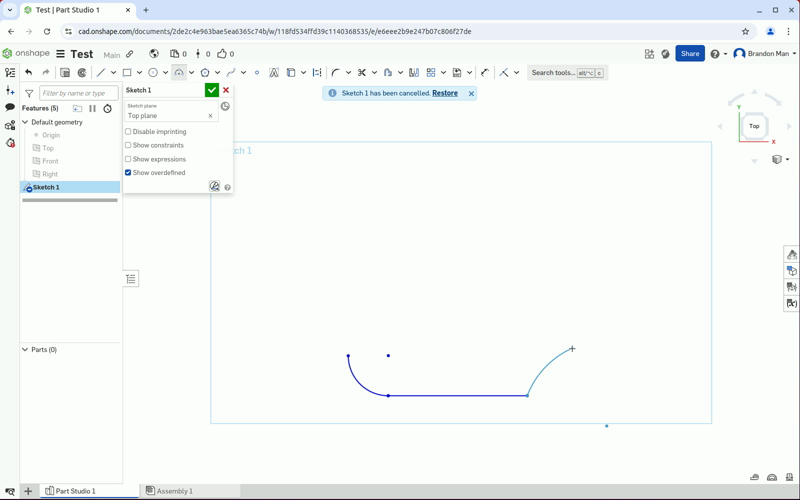
click(572, 348)
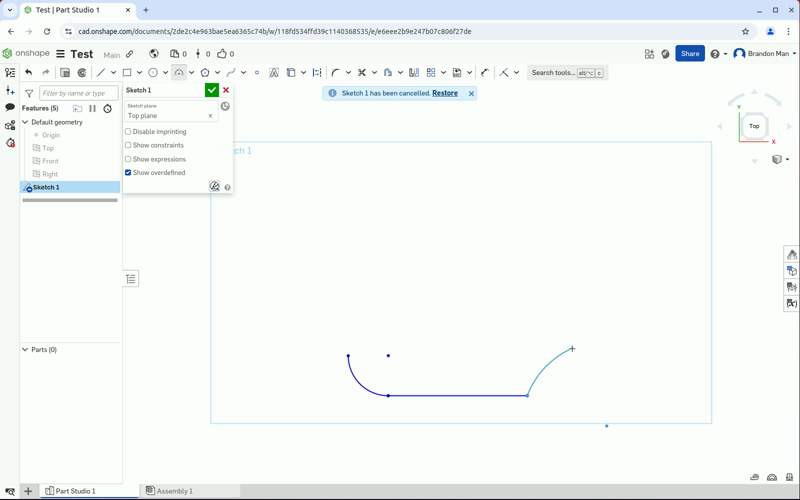
mouse_move(559, 381)
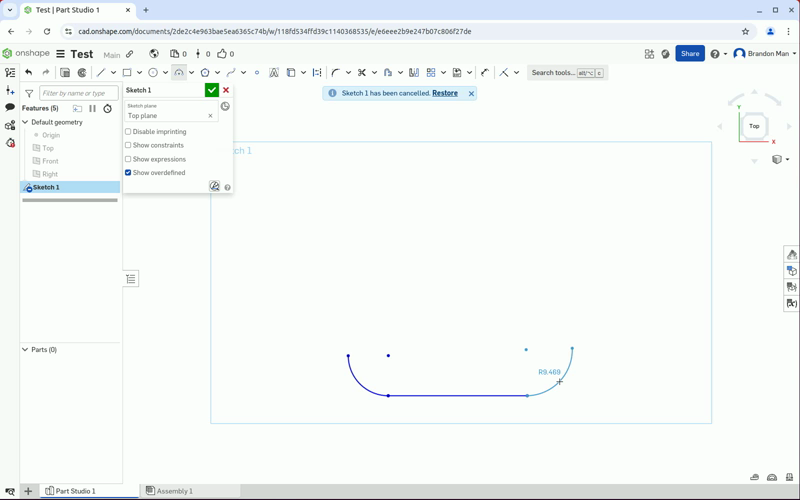
click(559, 381)
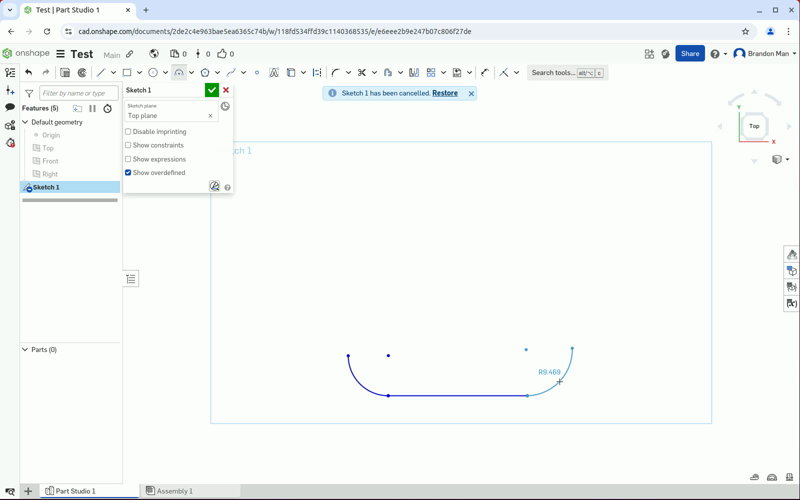
key_up(shift)
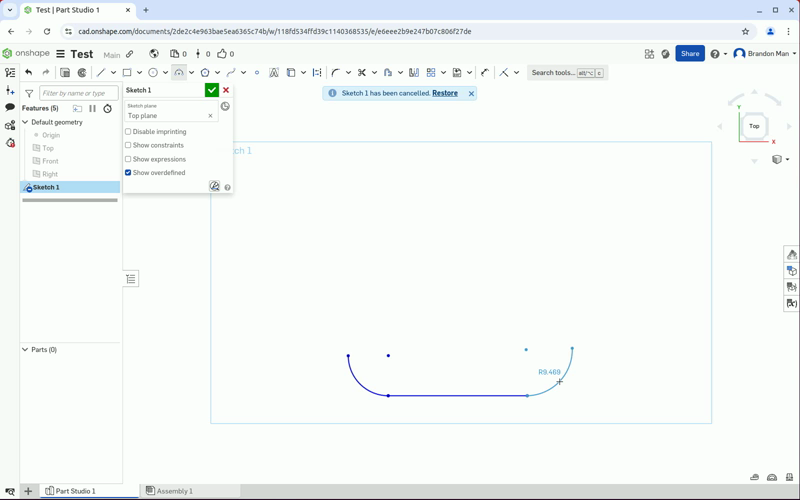
key(esc)
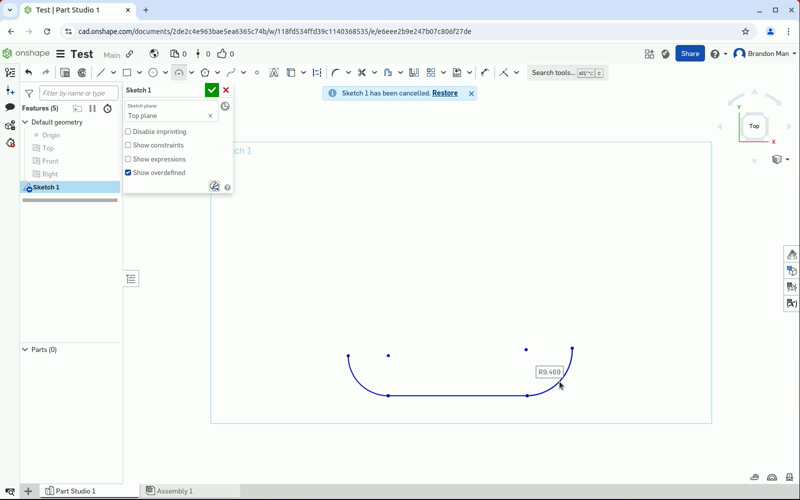
key(l)
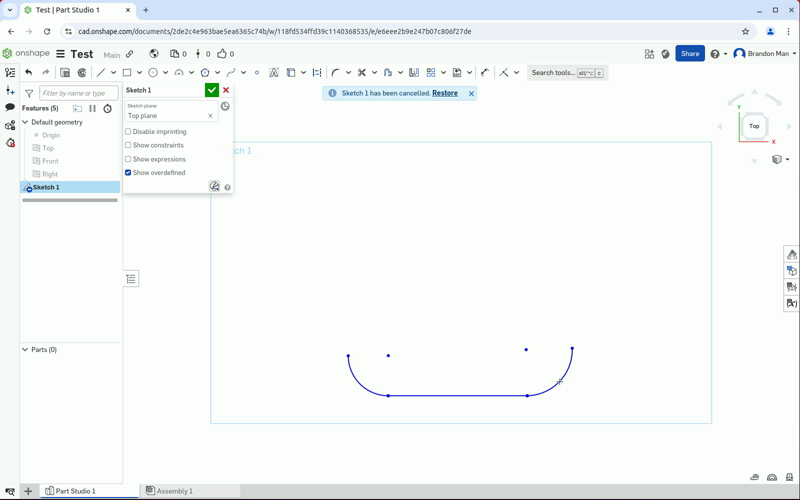
mouse_move(572, 348)
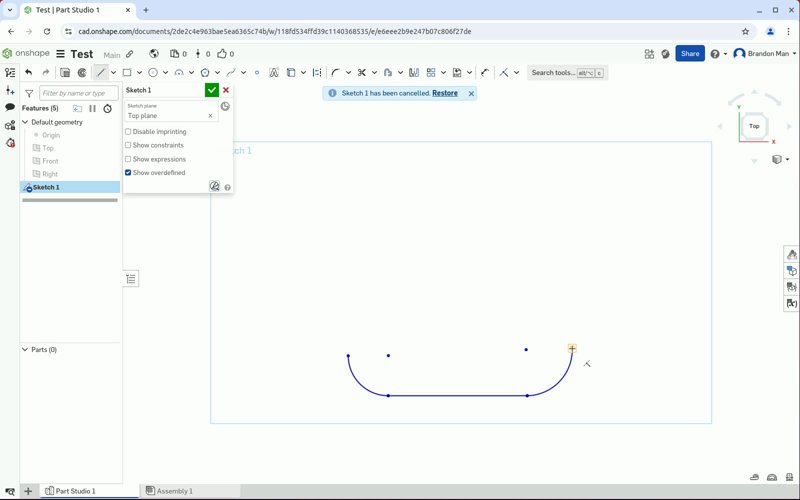
click(572, 348)
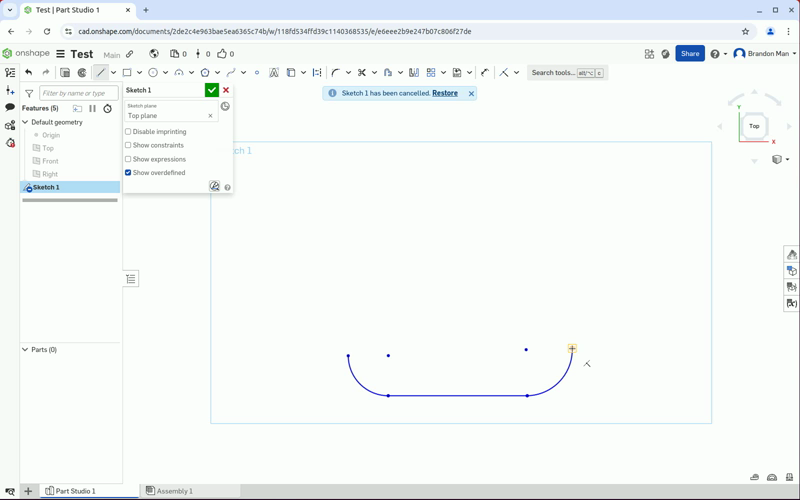
key_down(shift)
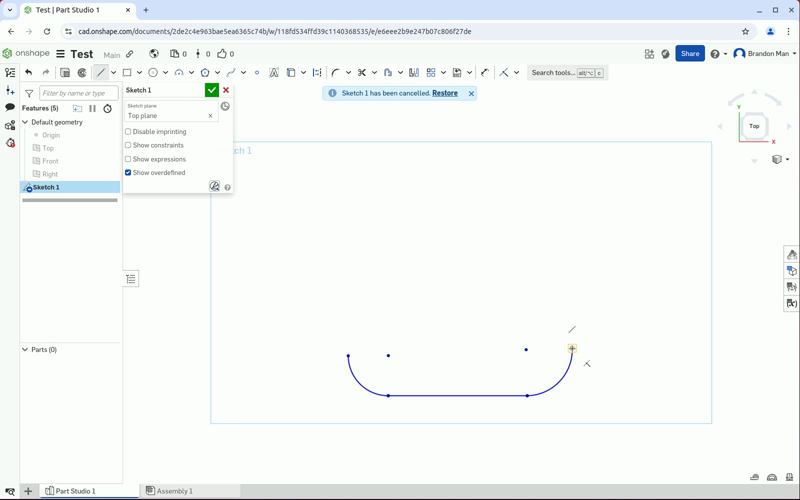
mouse_move(572, 216)
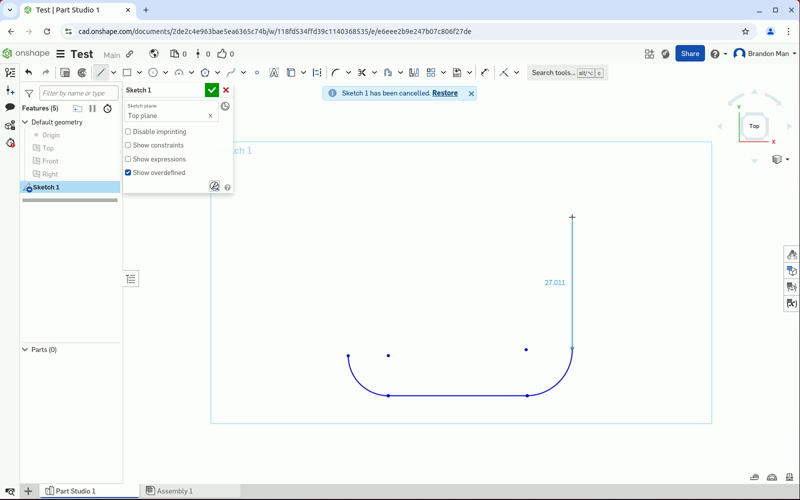
click(572, 216)
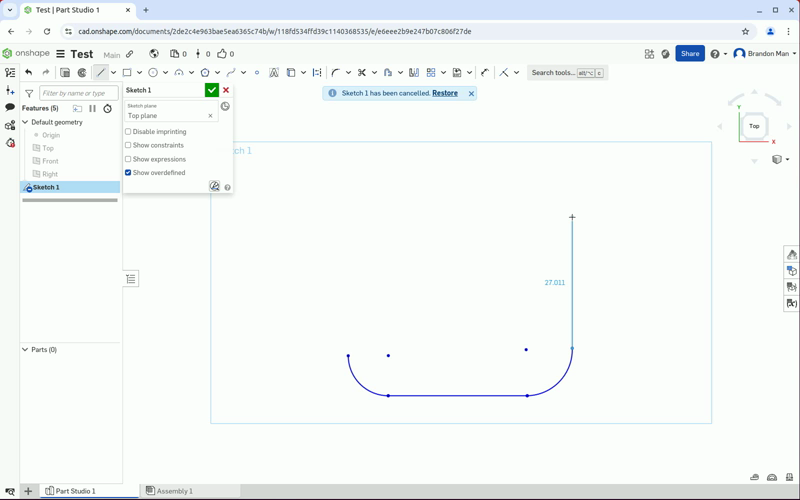
key_up(shift)
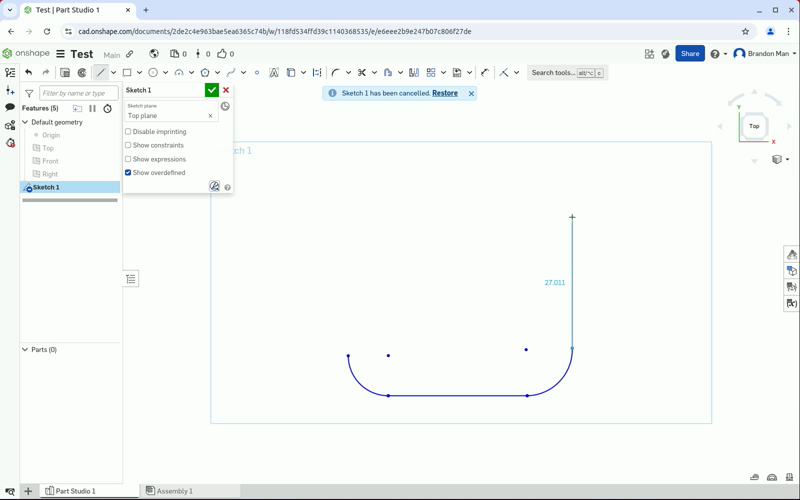
key(esc)
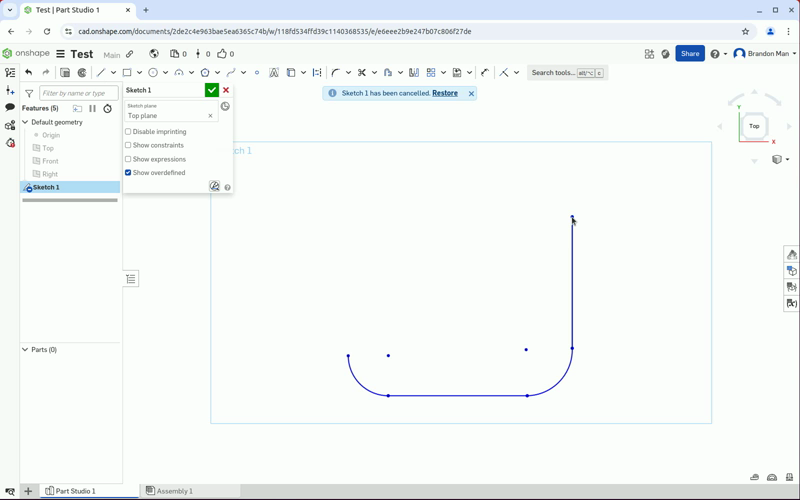
key(a)
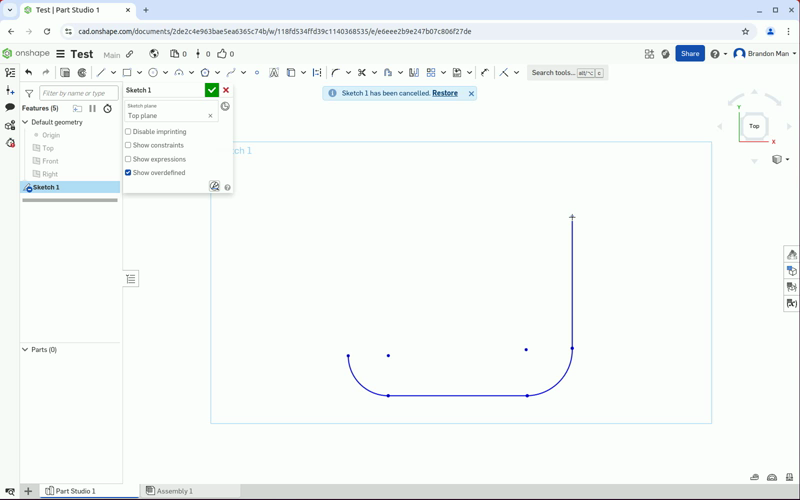
mouse_move(572, 216)
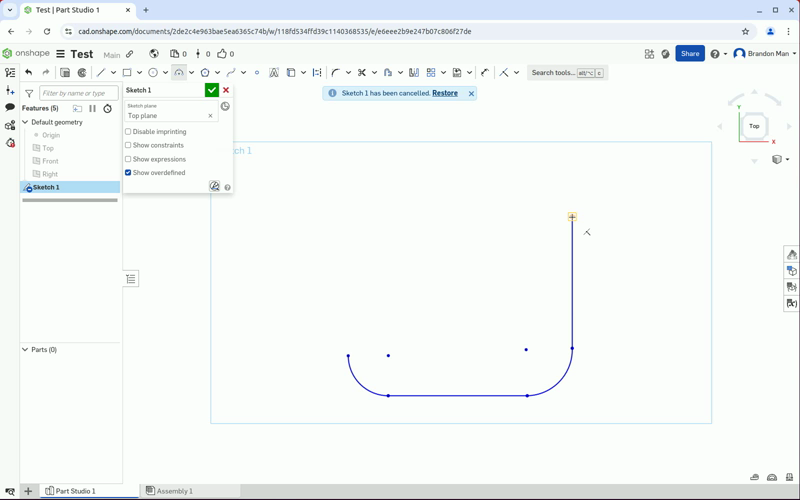
click(572, 216)
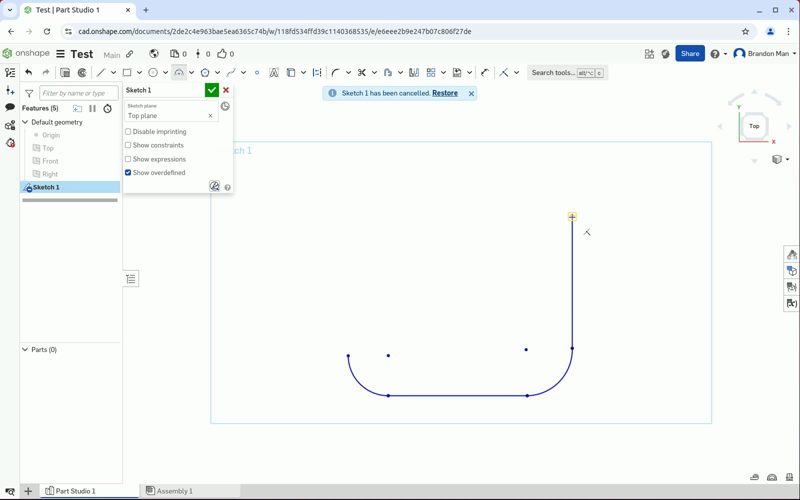
key_down(shift)
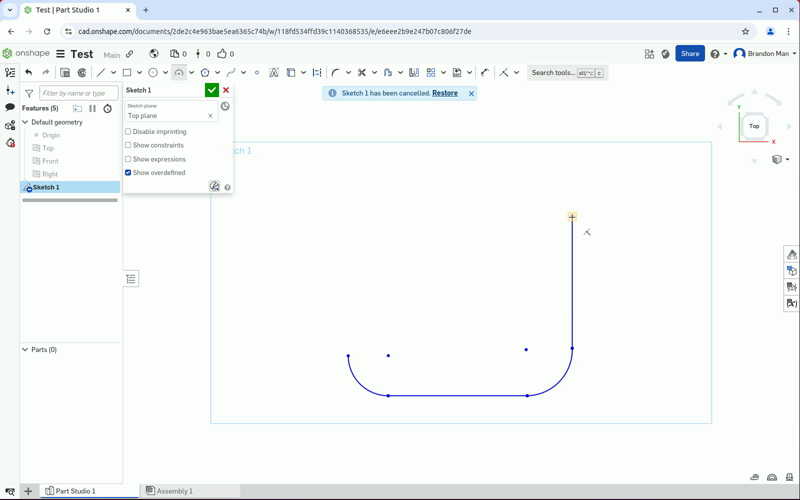
mouse_move(527, 171)
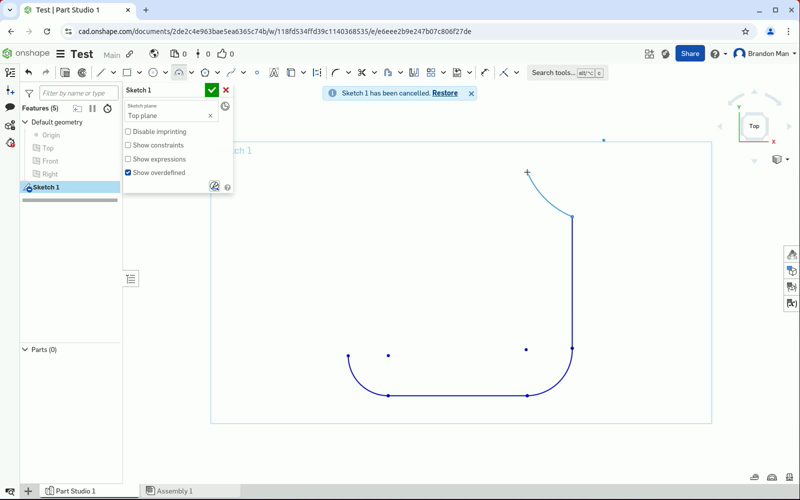
click(527, 171)
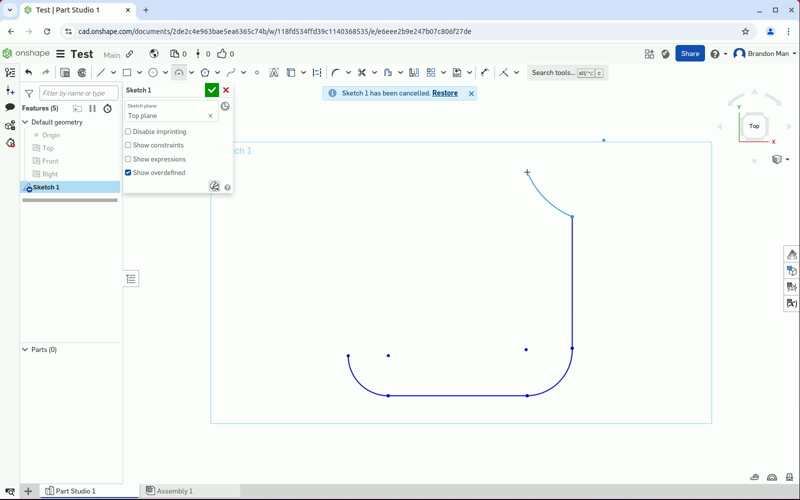
mouse_move(558, 184)
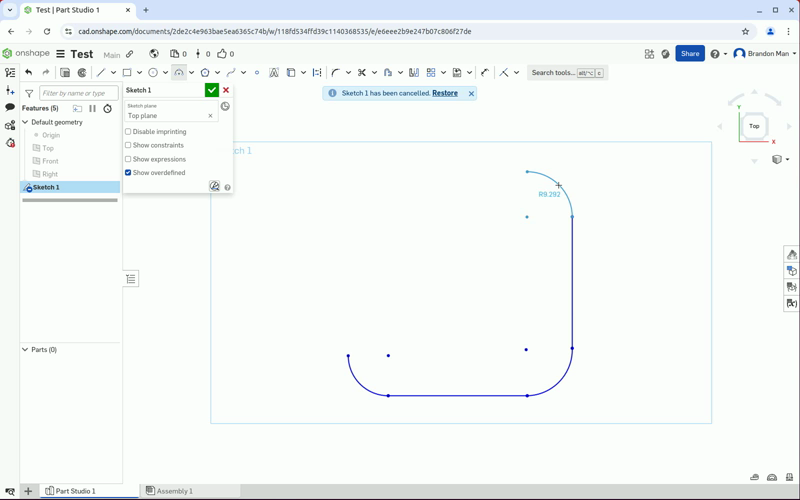
click(558, 184)
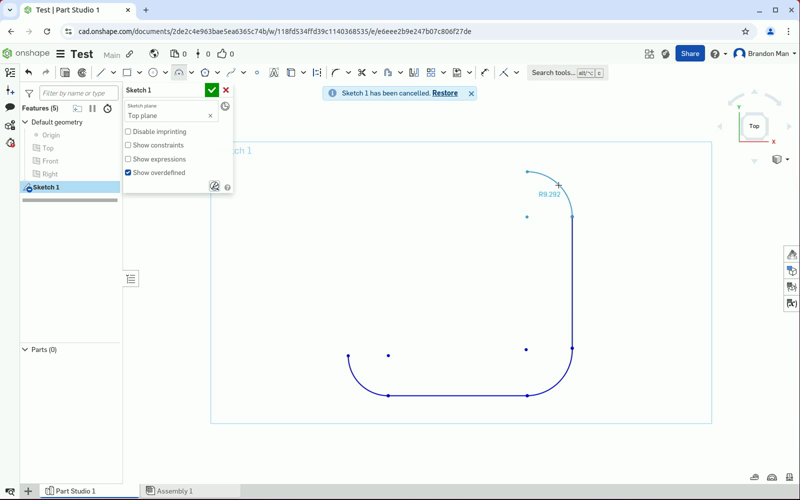
key_up(shift)
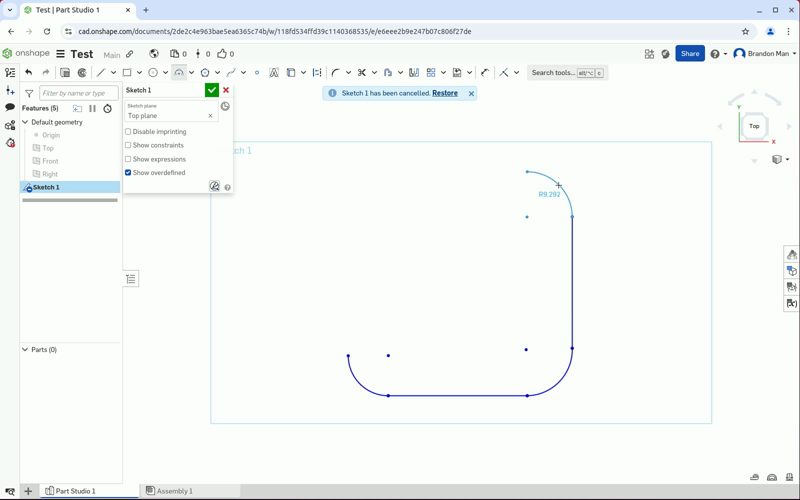
key(esc)
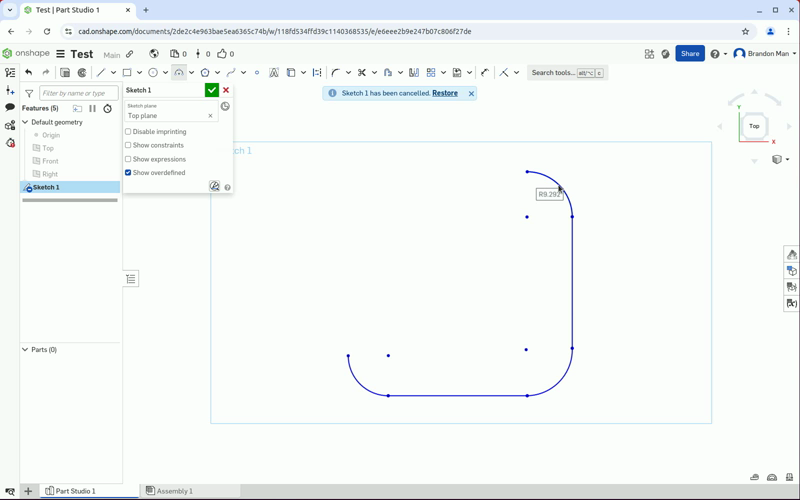
key(l)
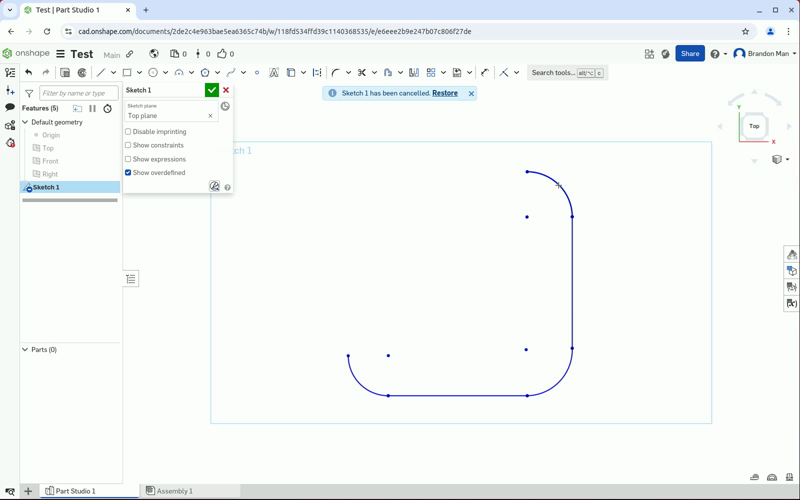
mouse_move(527, 171)
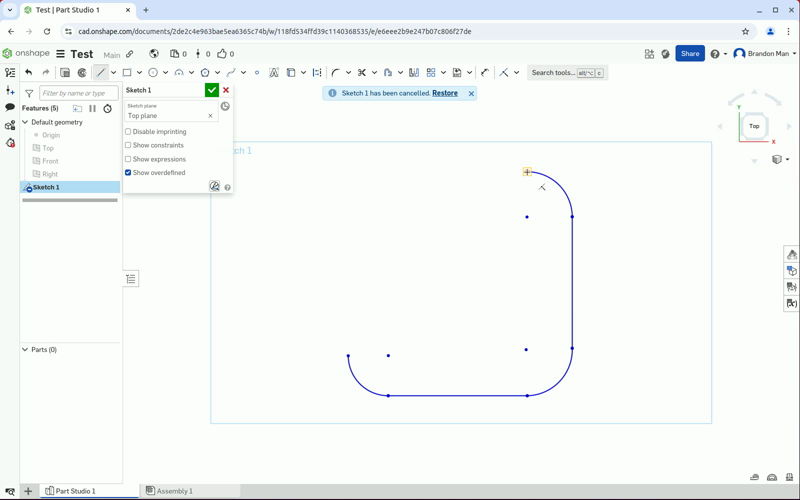
click(527, 171)
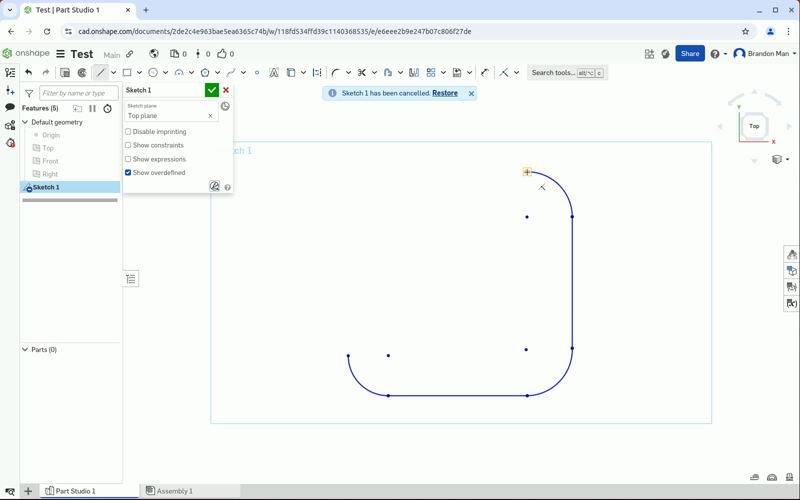
key_down(shift)
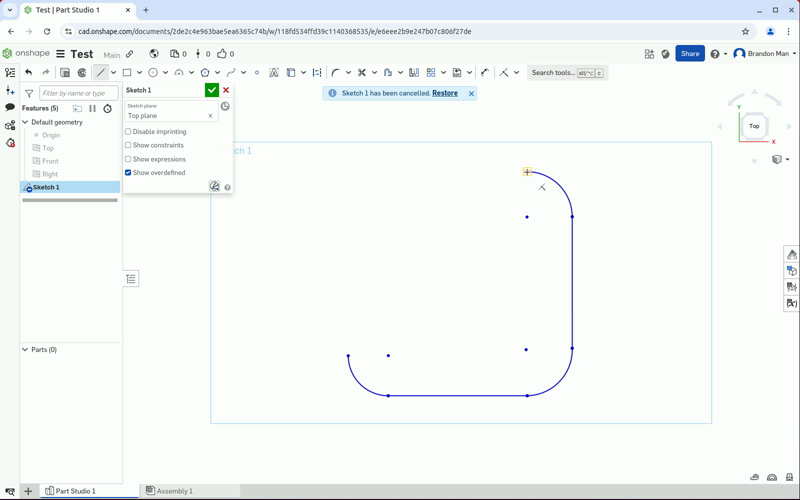
mouse_move(388, 171)
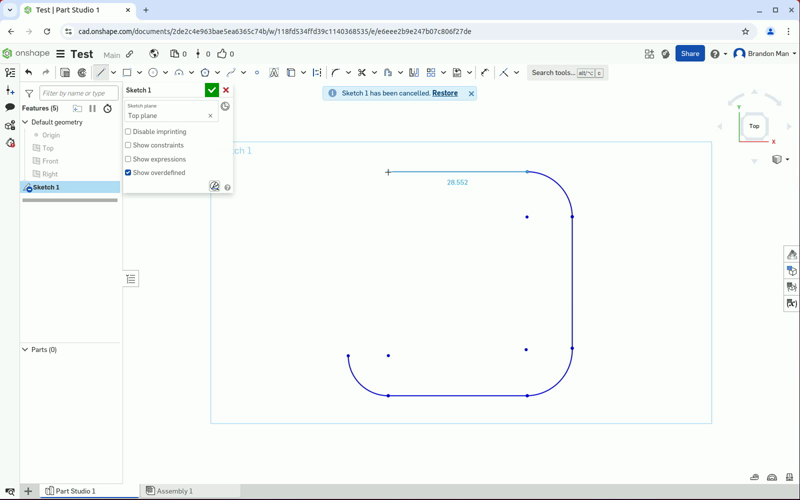
click(388, 171)
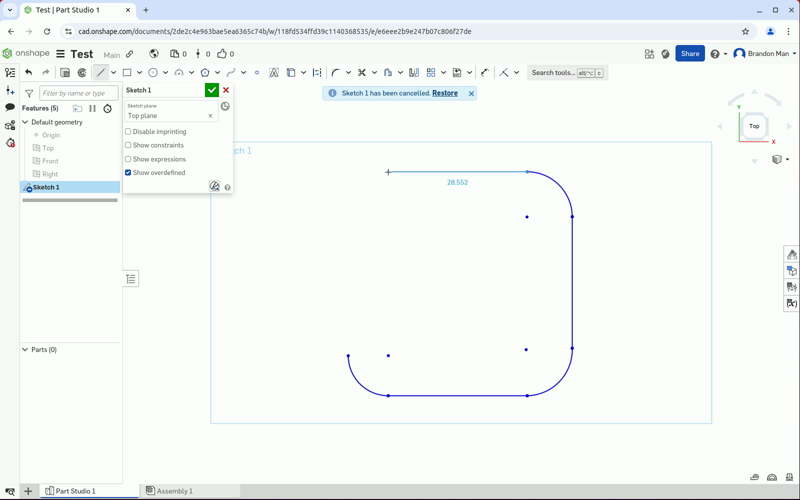
key_up(shift)
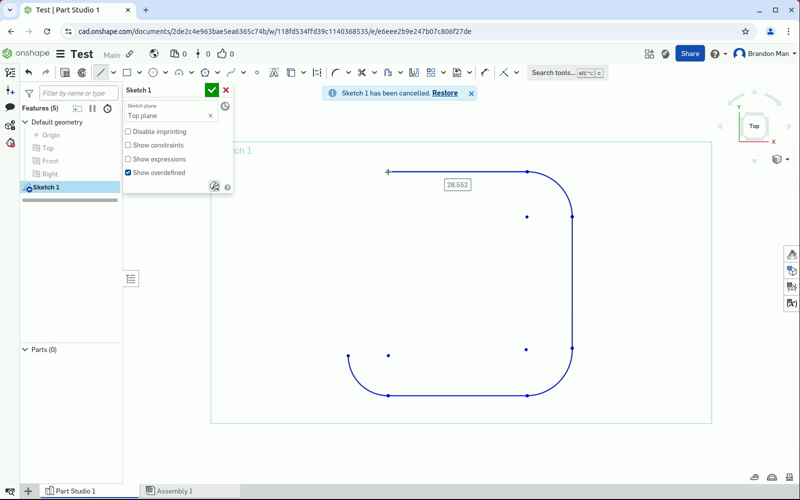
key(esc)
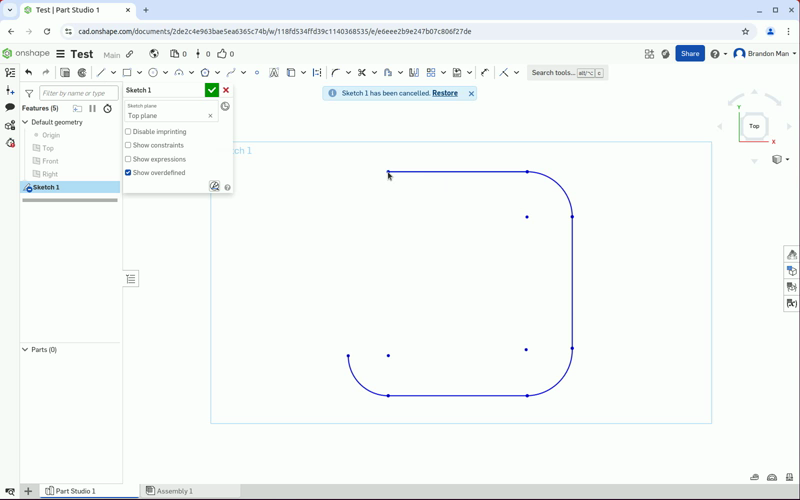
key(a)
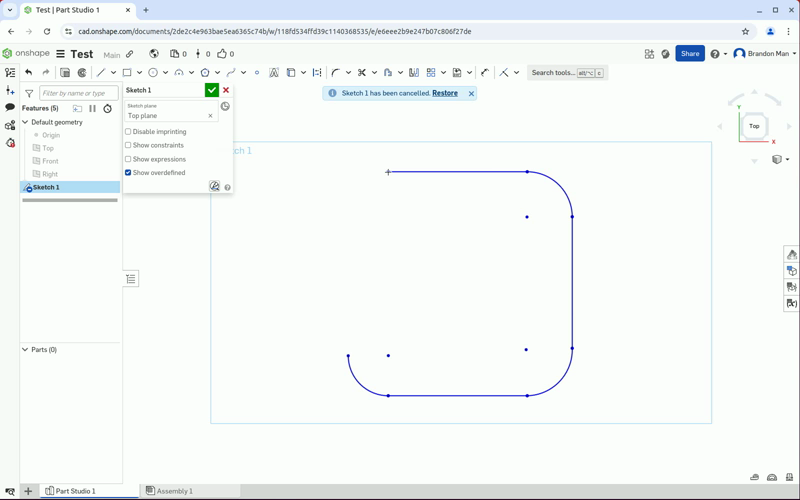
mouse_move(388, 171)
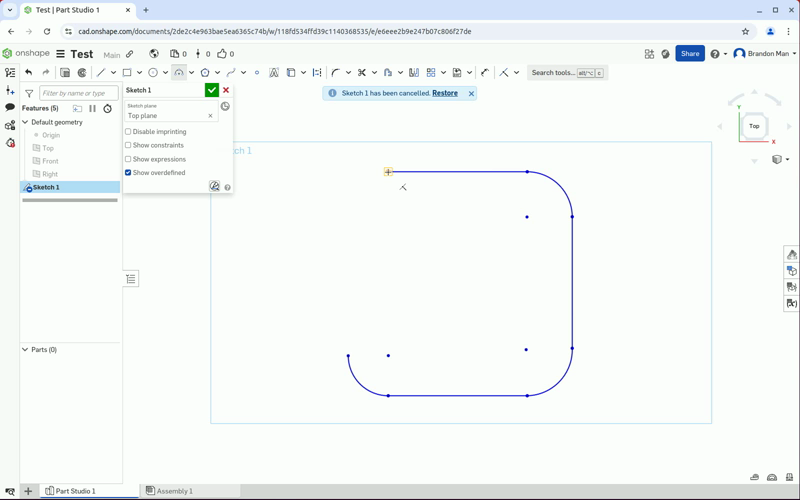
click(388, 171)
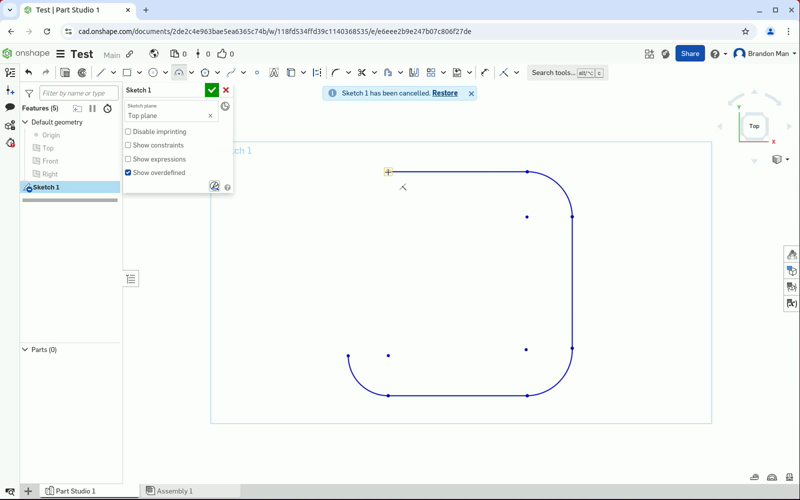
key_down(shift)
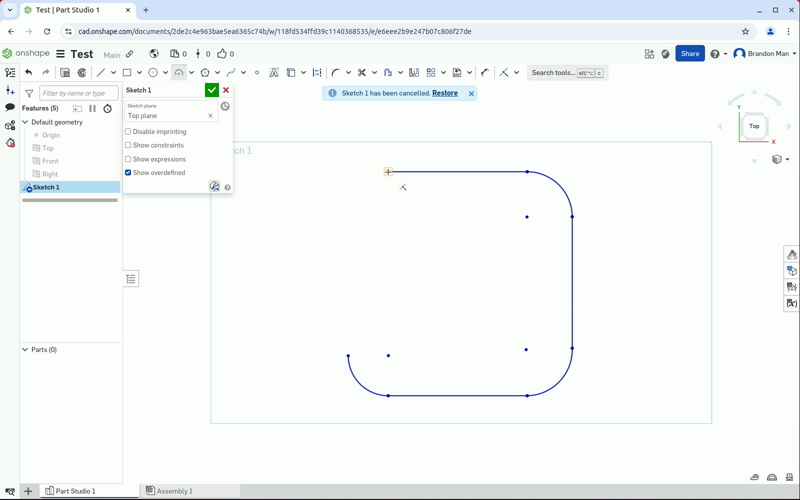
mouse_move(348, 209)
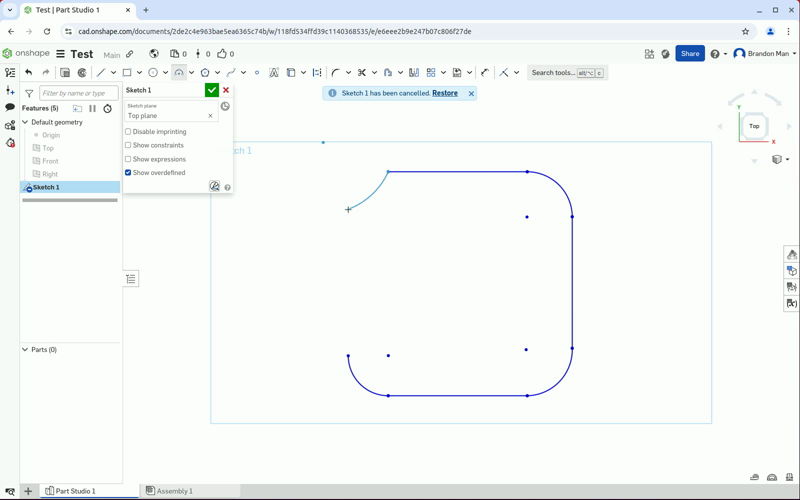
click(348, 209)
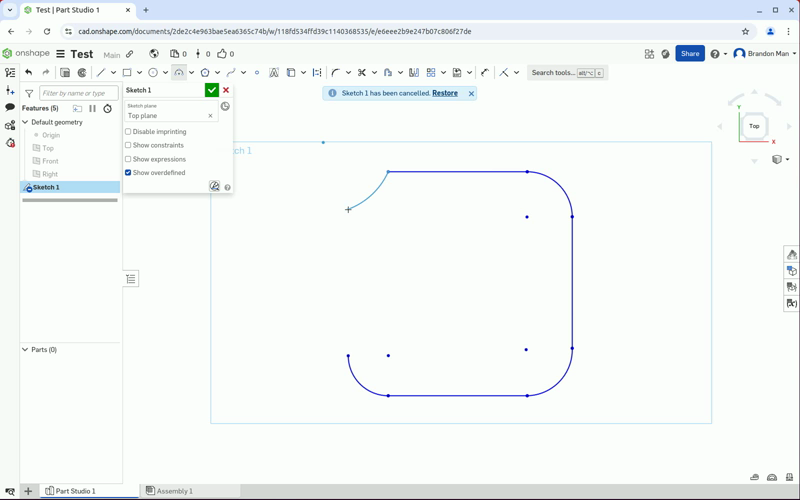
mouse_move(360, 182)
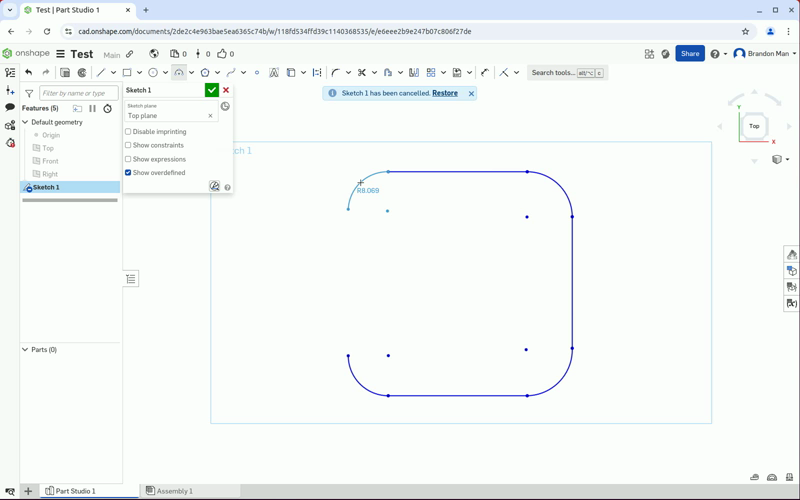
click(360, 182)
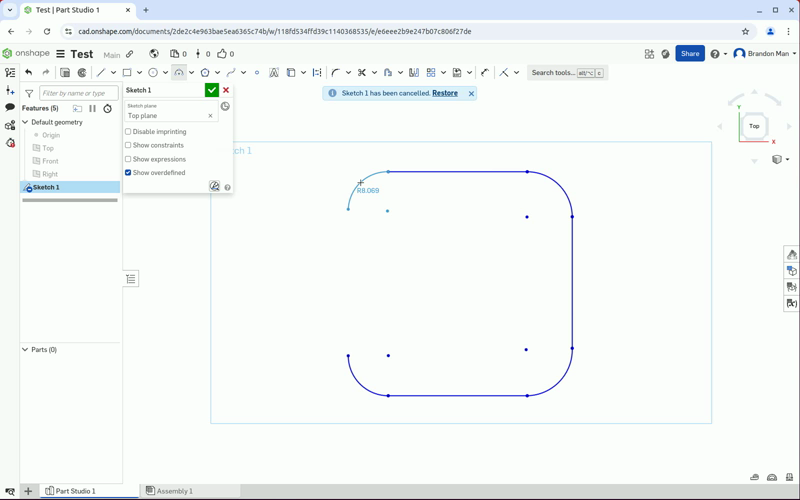
key_up(shift)
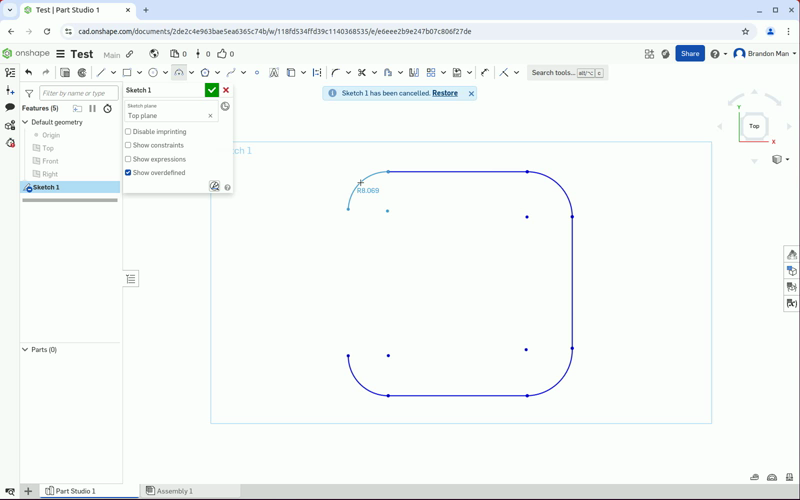
key(esc)
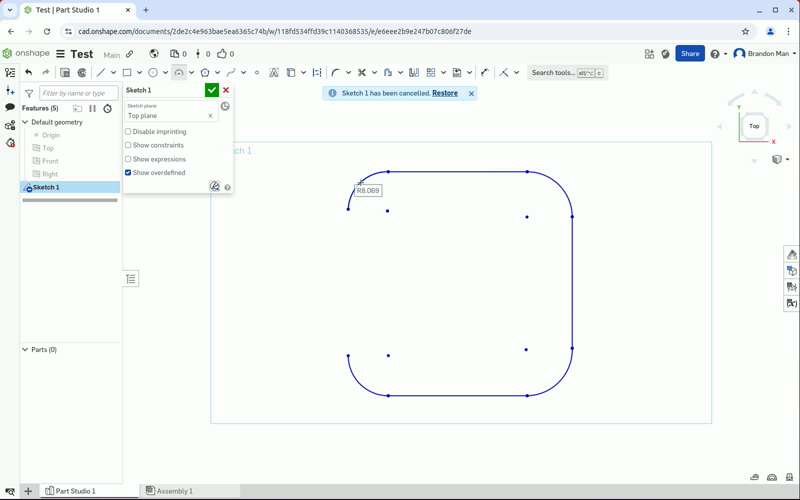
key(l)
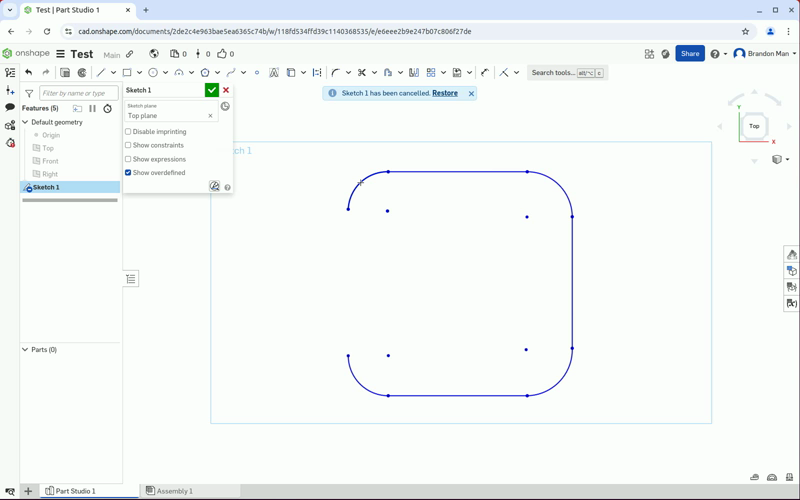
mouse_move(348, 209)
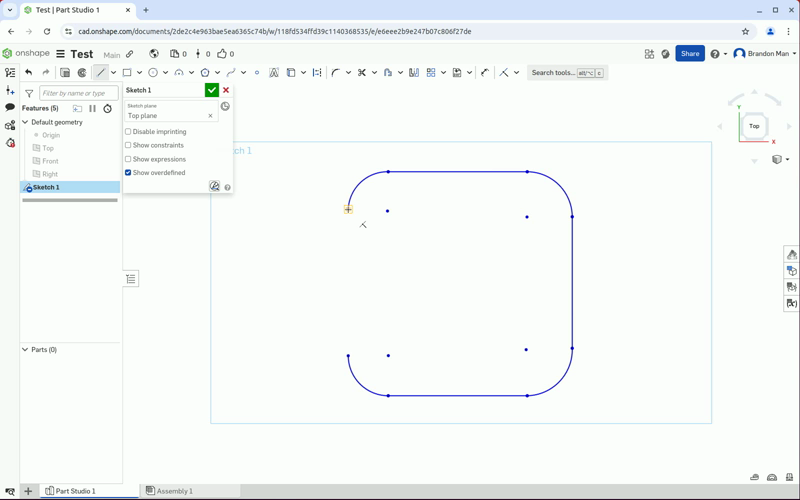
click(348, 209)
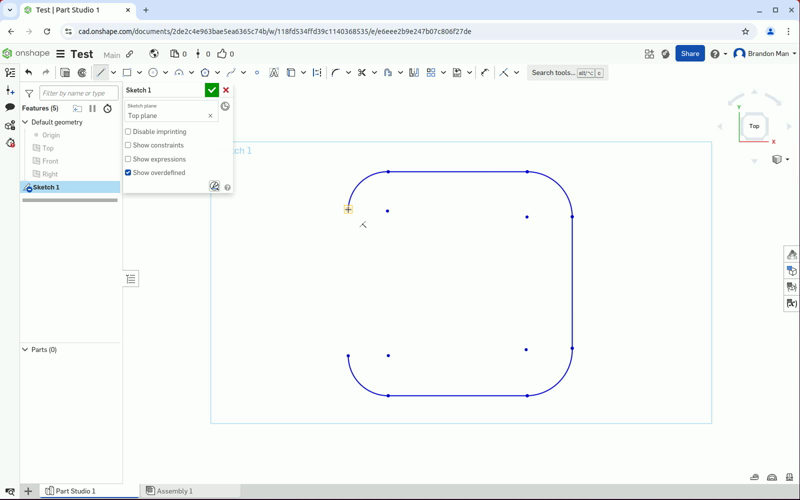
key_down(shift)
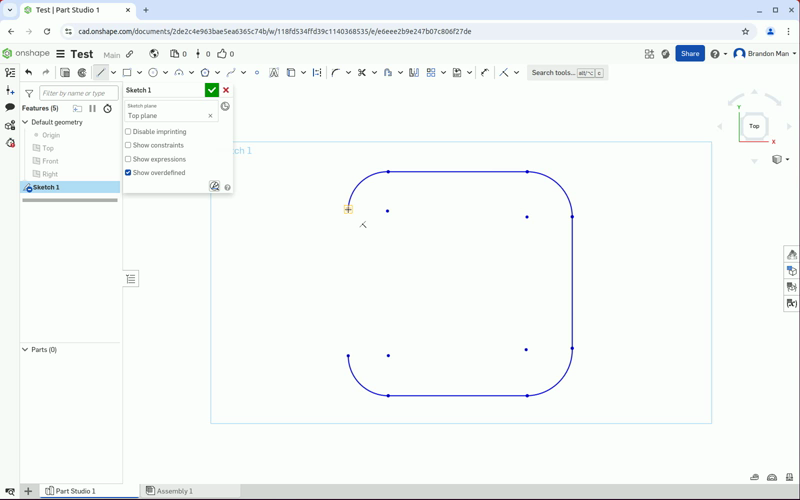
mouse_move(348, 355)
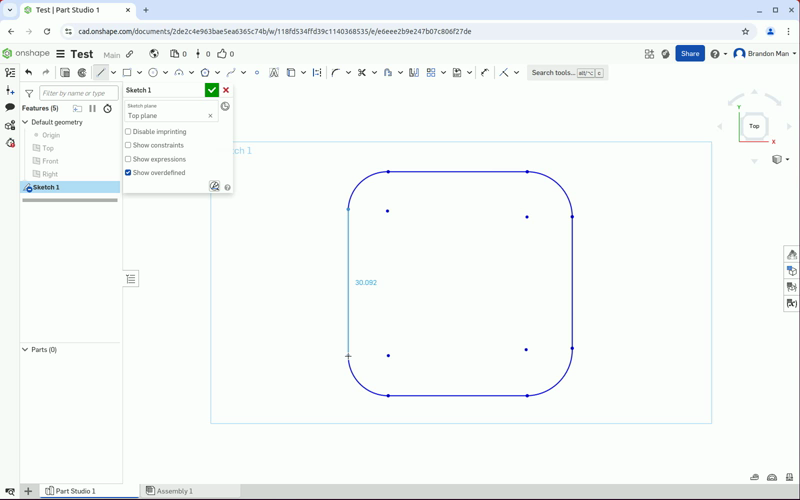
key_up(shift)
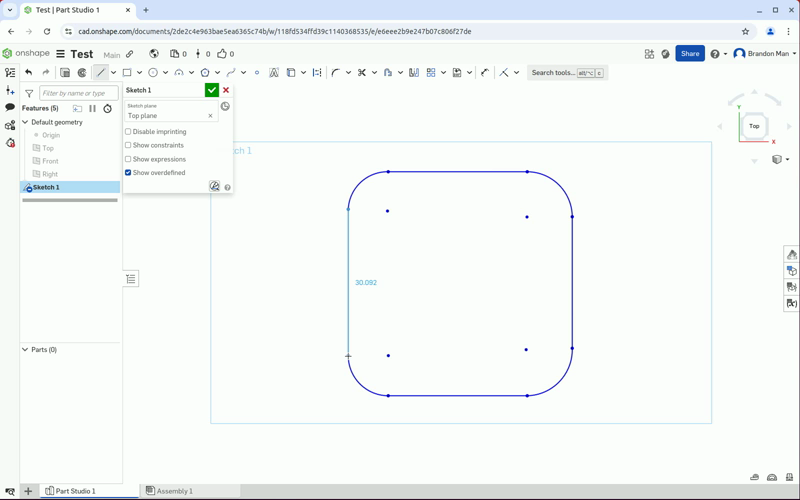
click(348, 355)
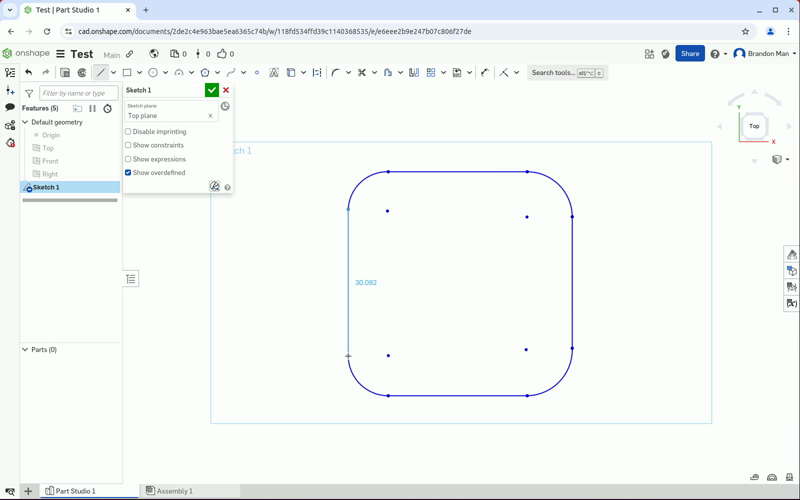
key(esc)
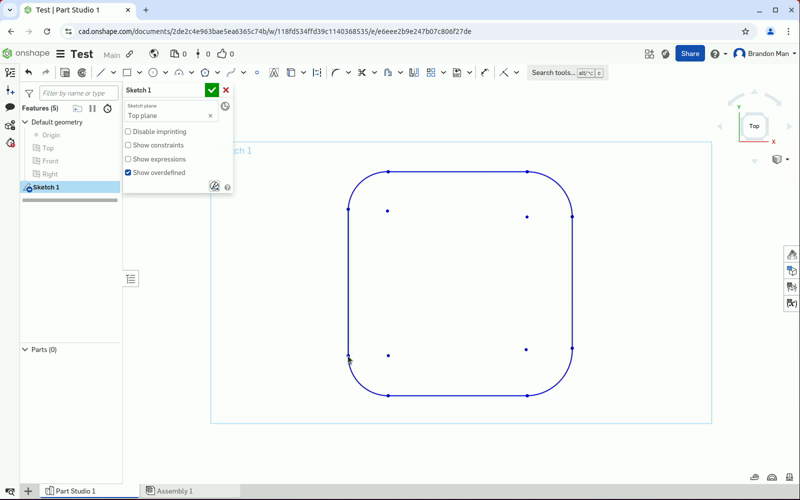
mouse_move(504, 266)
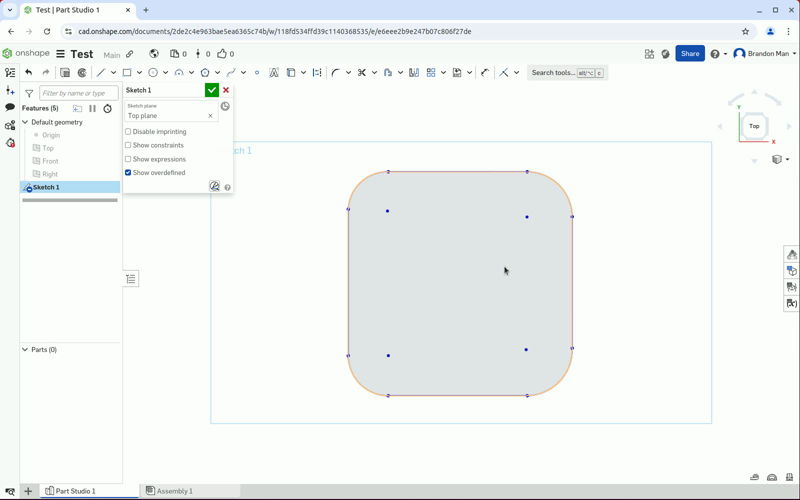
click(504, 266)
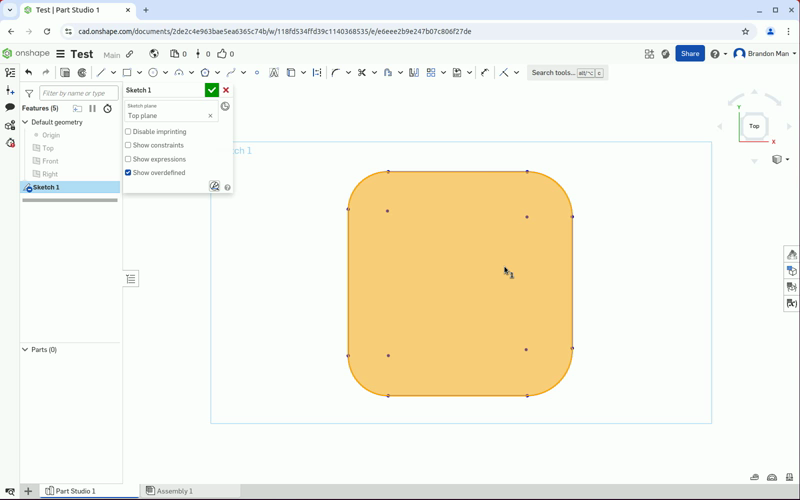
mouse_move(73, 352)
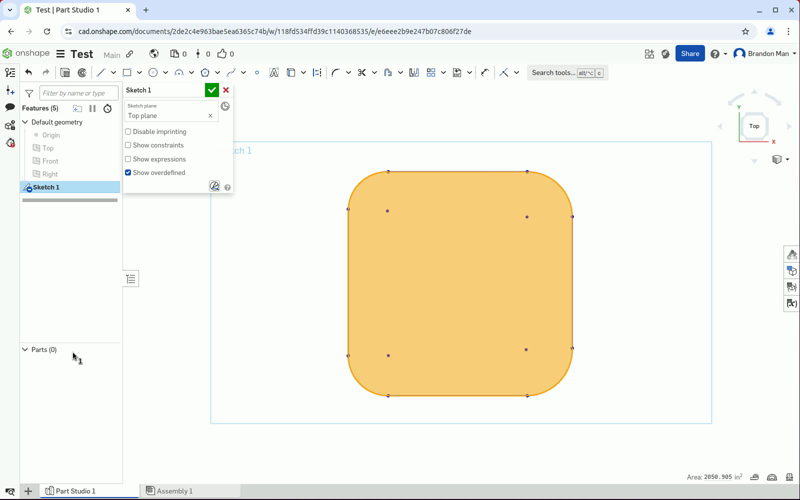
key(shift+y)
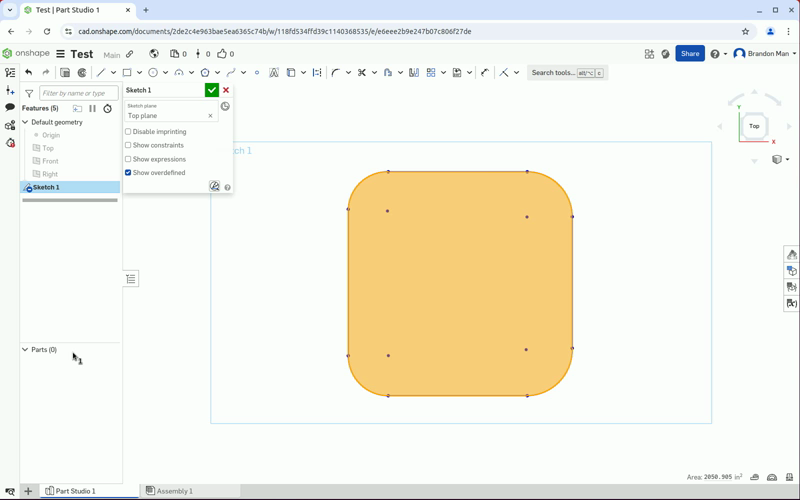
key(shift+e)
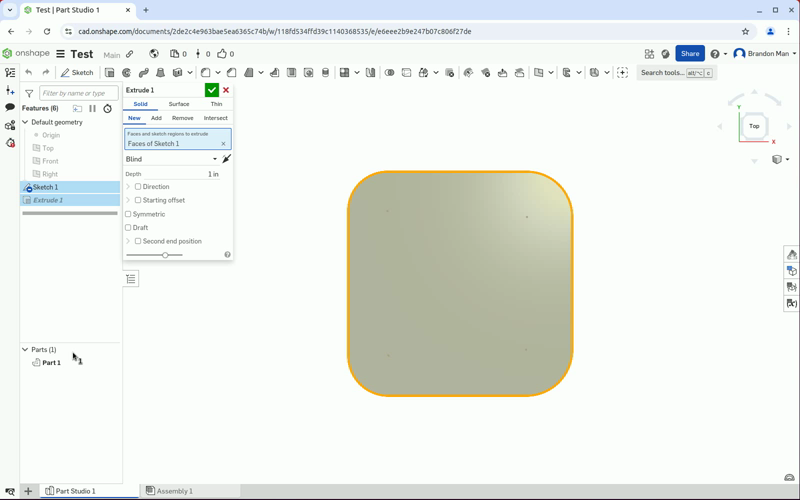
mouse_move(143, 106)
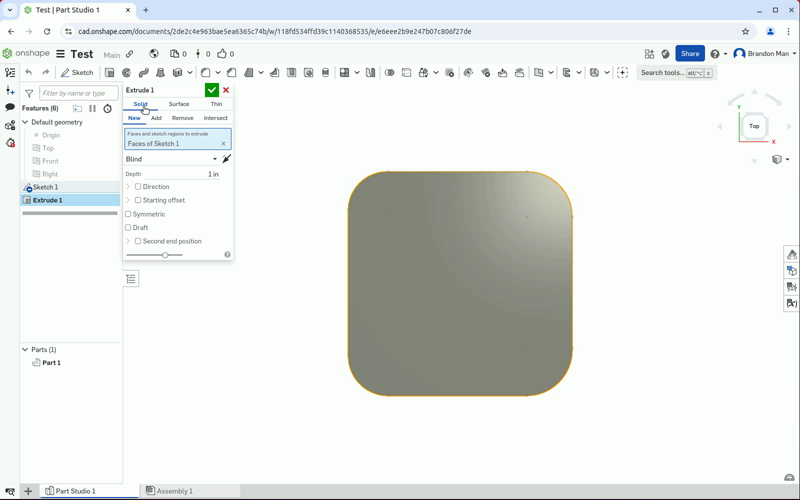
click(143, 106)
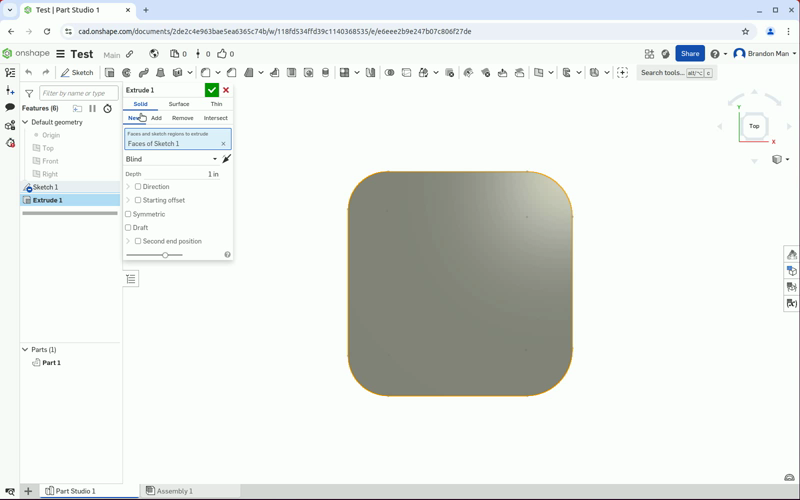
mouse_move(137, 120)
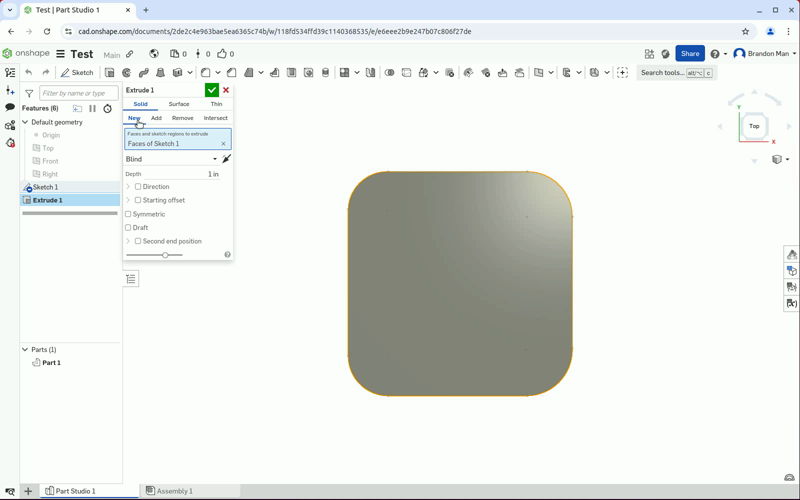
click(137, 120)
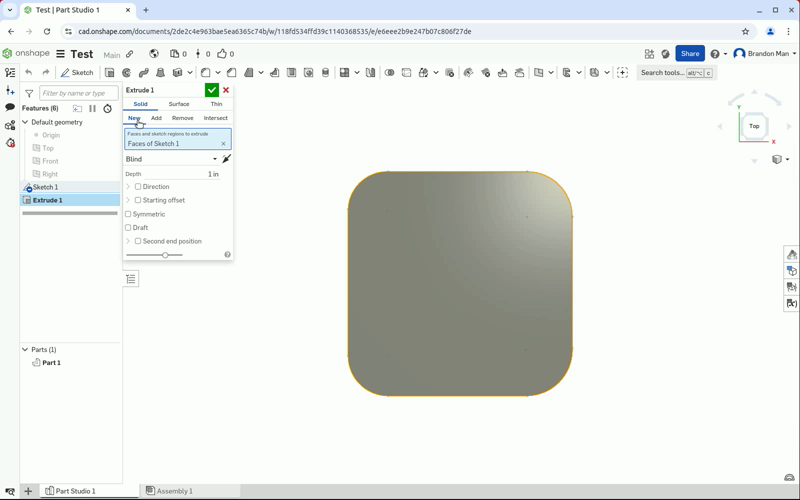
key(tab, 4)
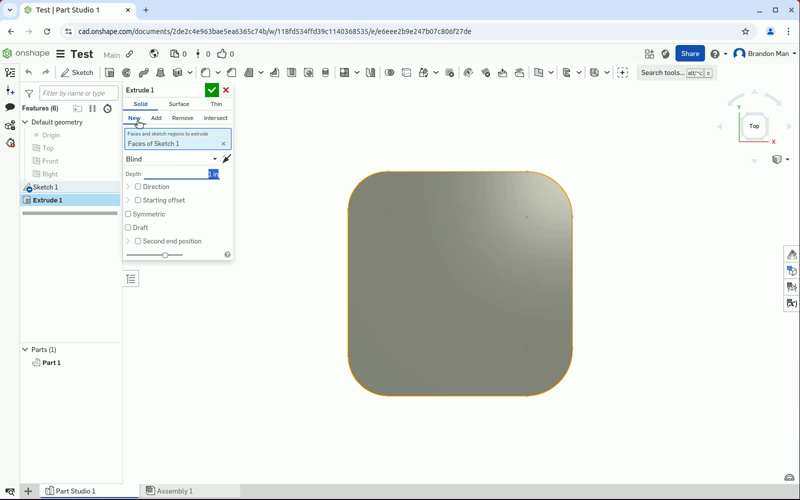
text(14.202)
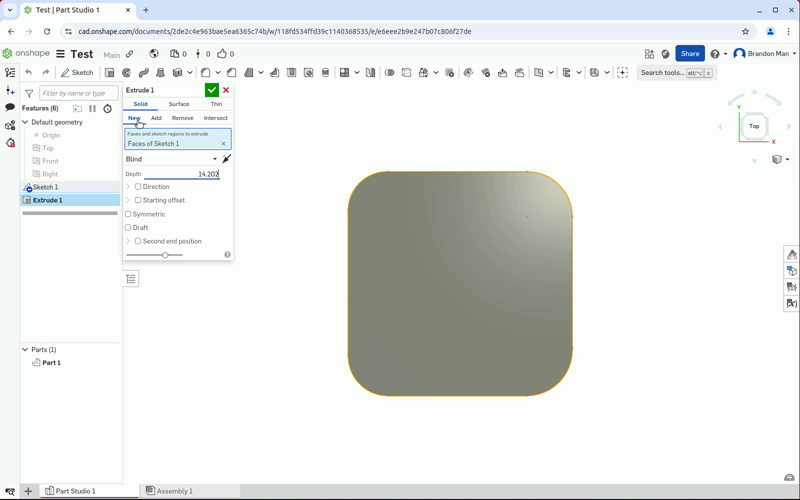
key(enter)
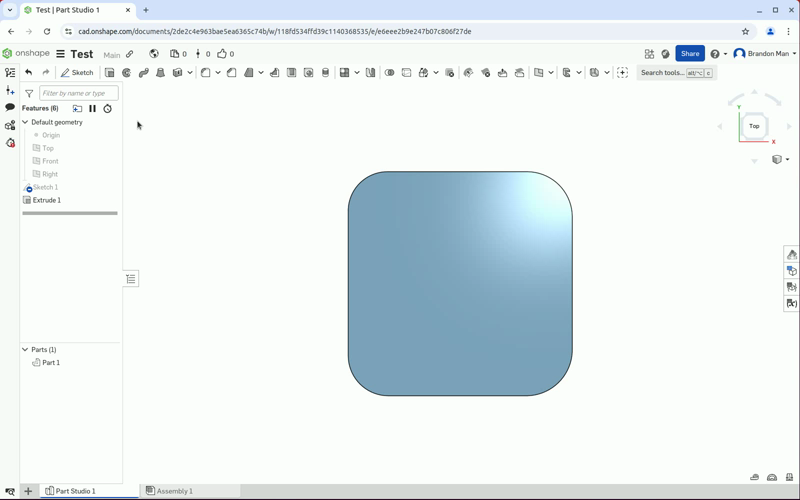
key(shift+h)
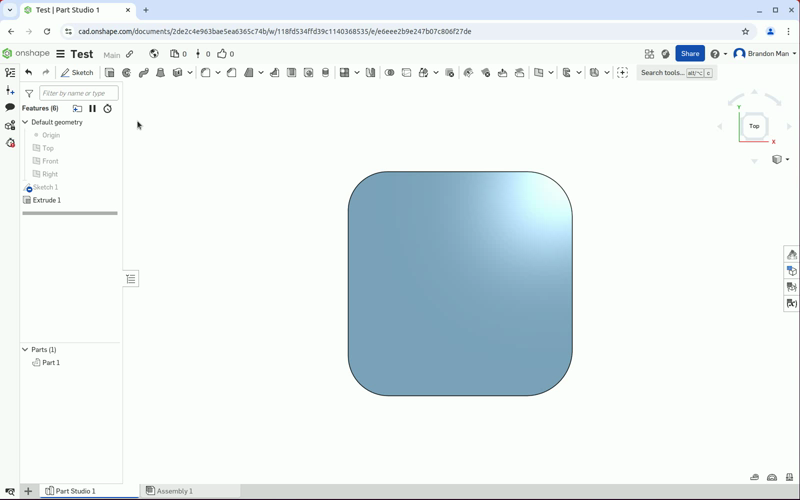
key(shift+h)
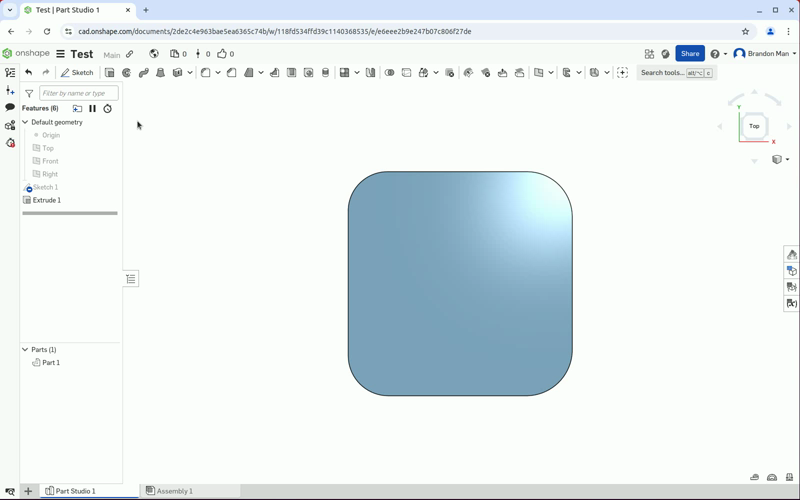
mouse_move(73, 189)
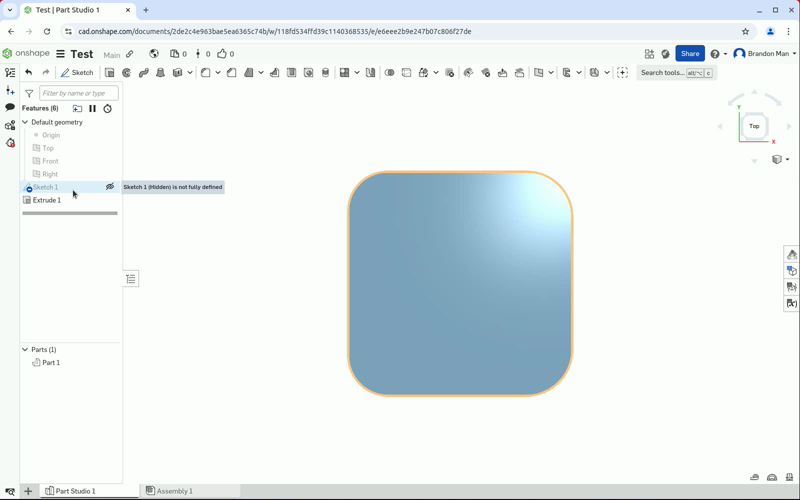
click(73, 189)
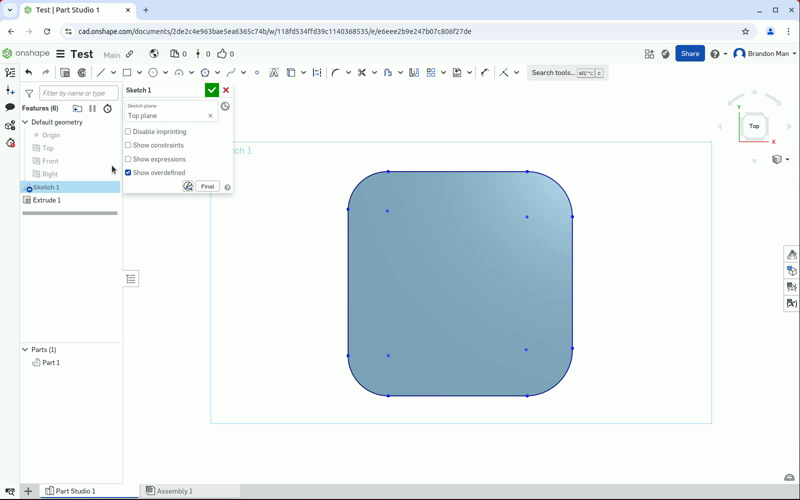
mouse_move(229, 92)
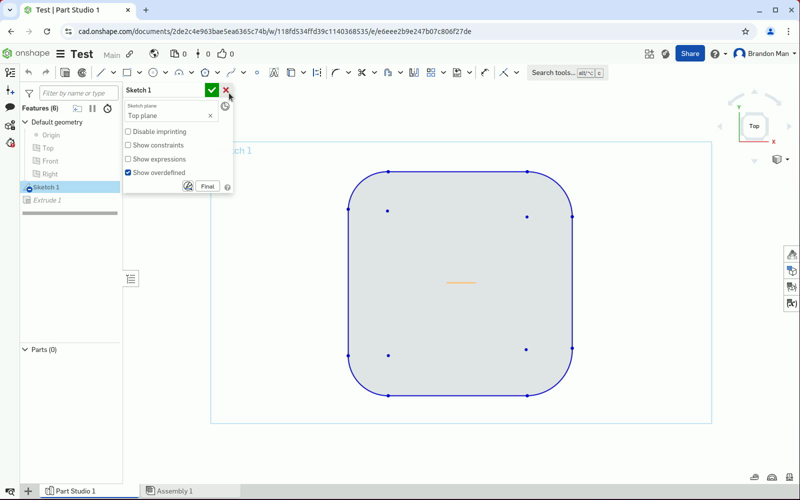
click(229, 92)
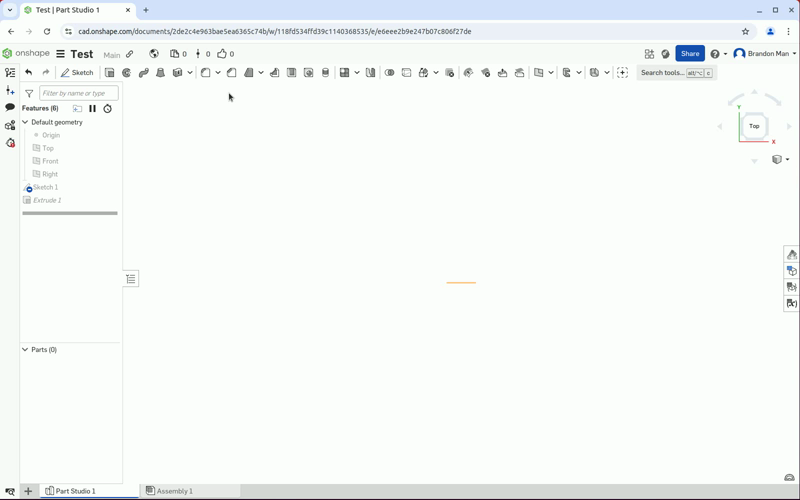
mouse_move(541, 75)
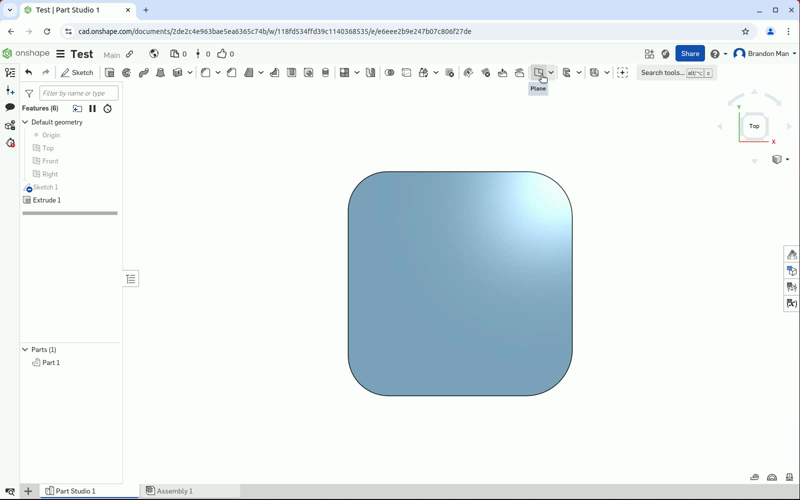
click(541, 75)
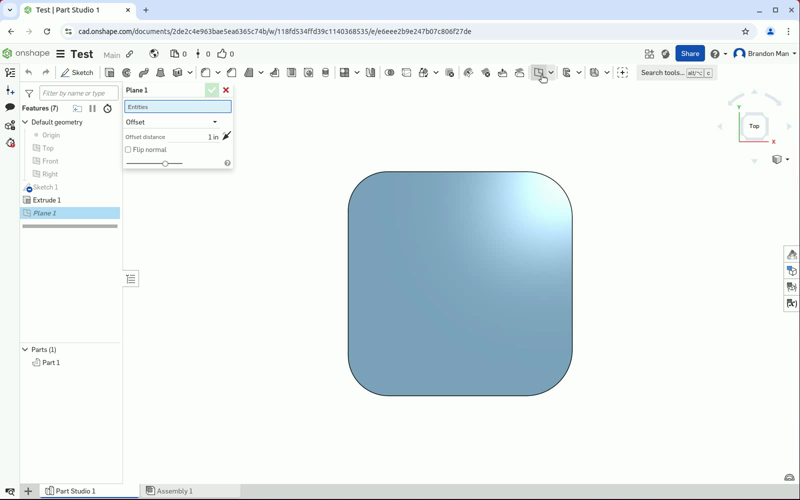
mouse_move(73, 150)
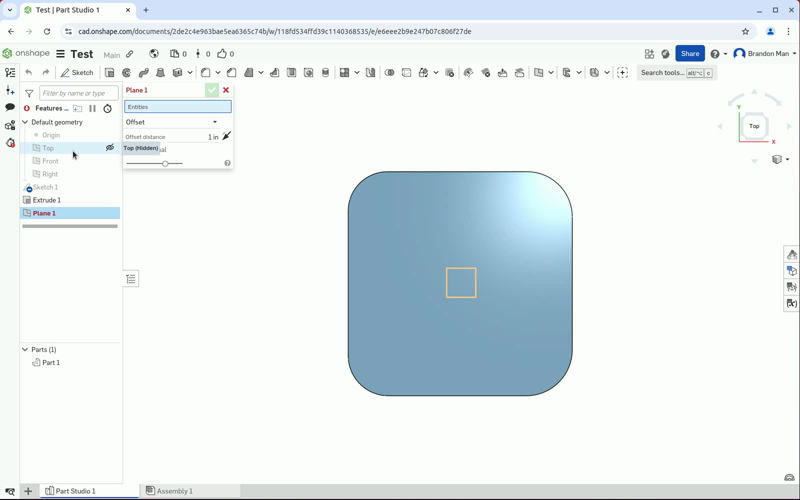
click(73, 150)
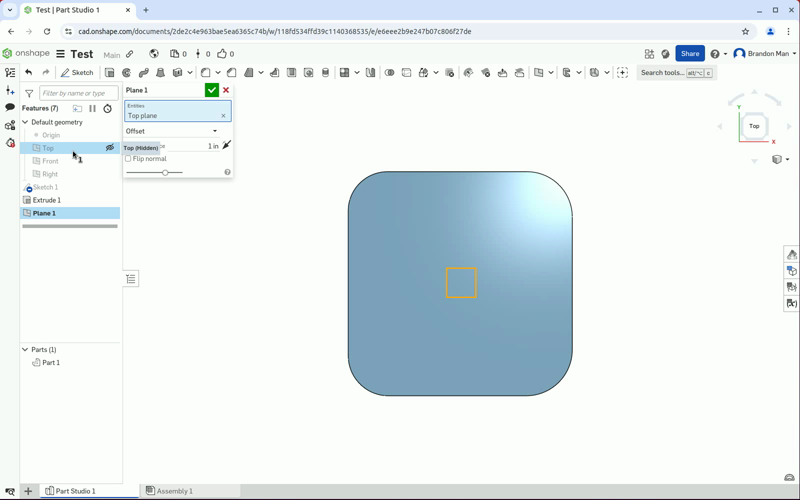
key(tab, 2)
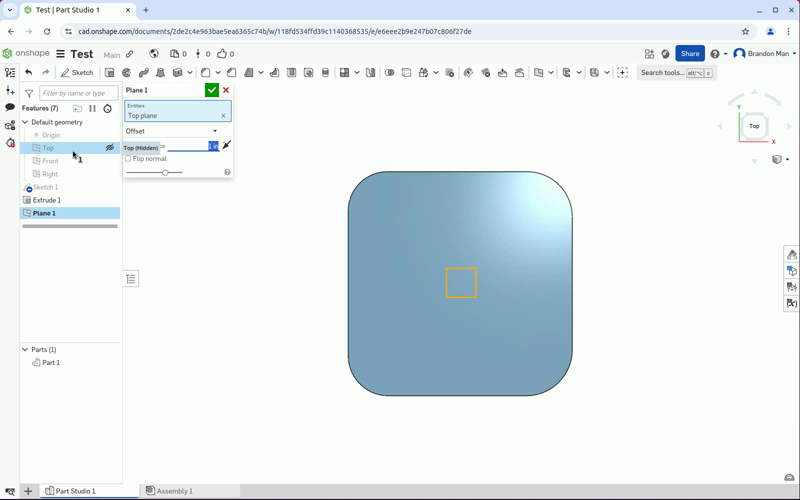
text(14.204)
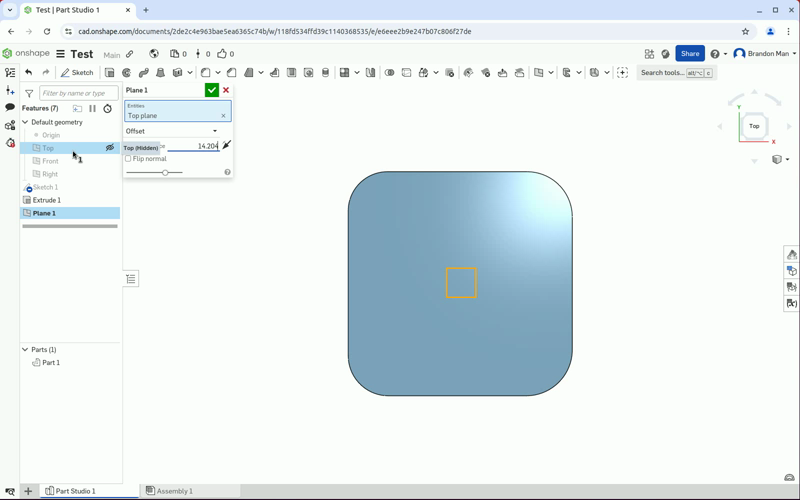
key(enter, 2)
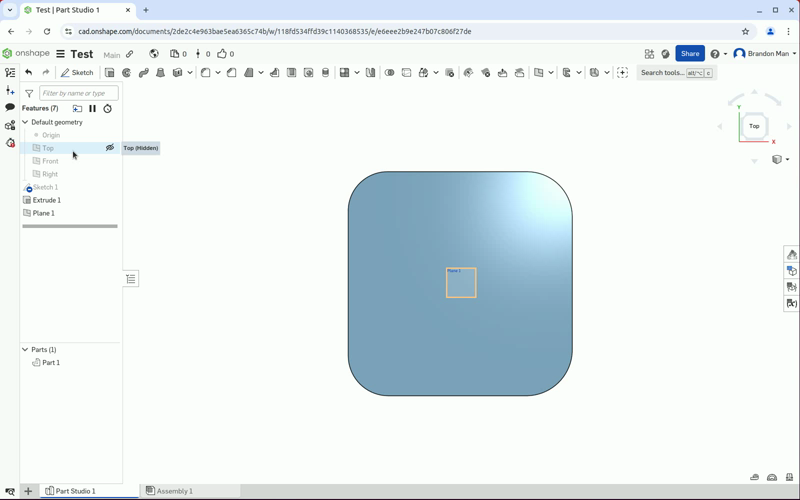
key(shift+s)
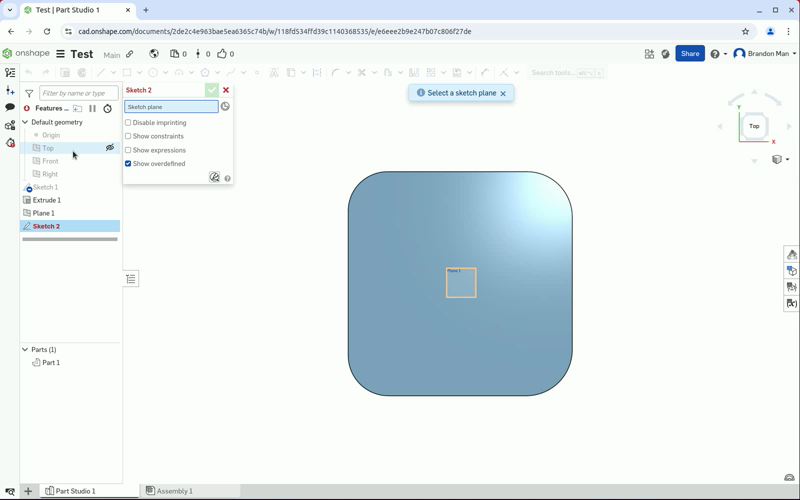
mouse_move(73, 215)
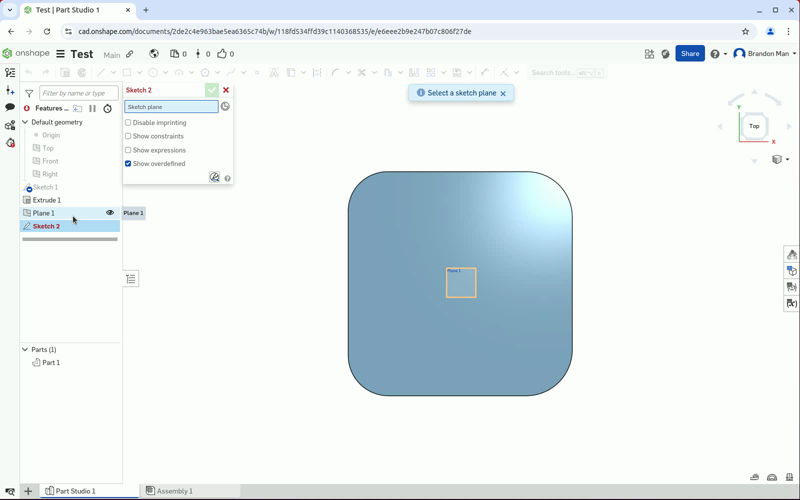
click(73, 215)
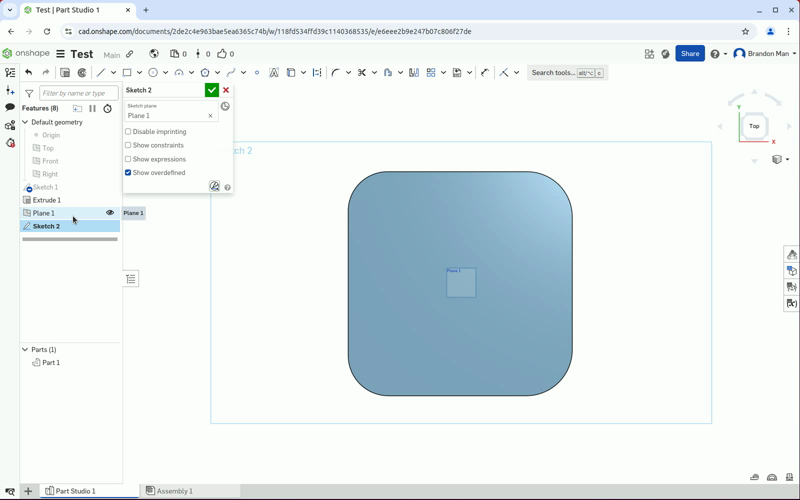
mouse_move(73, 352)
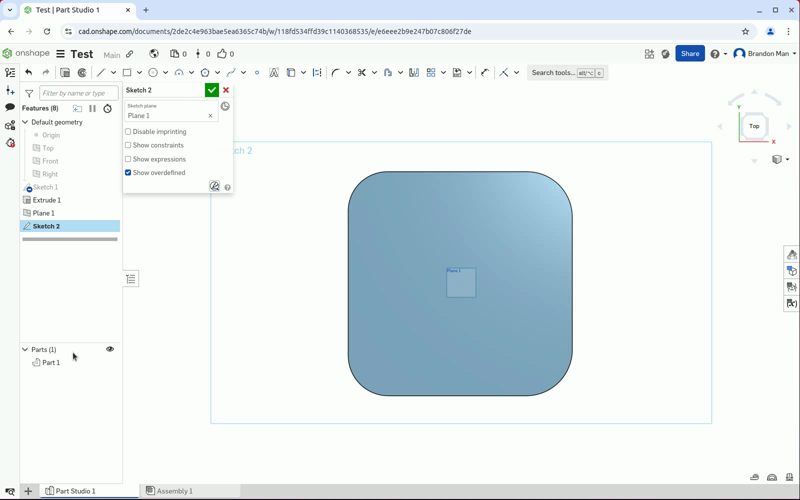
key(y)
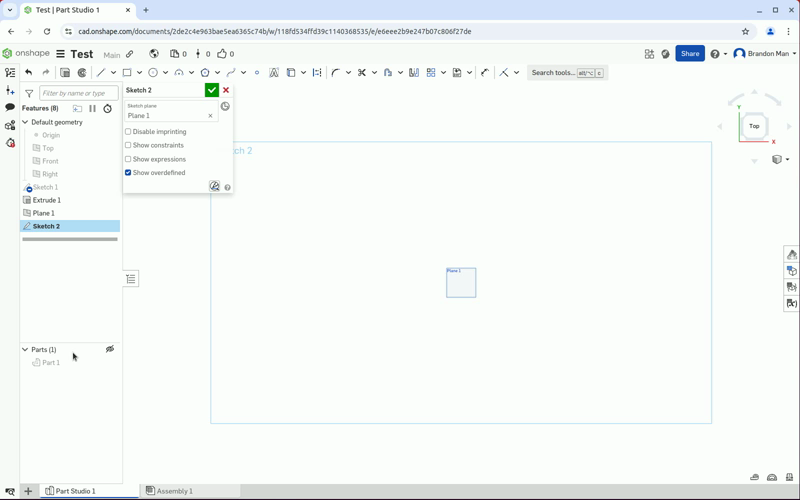
key(a)
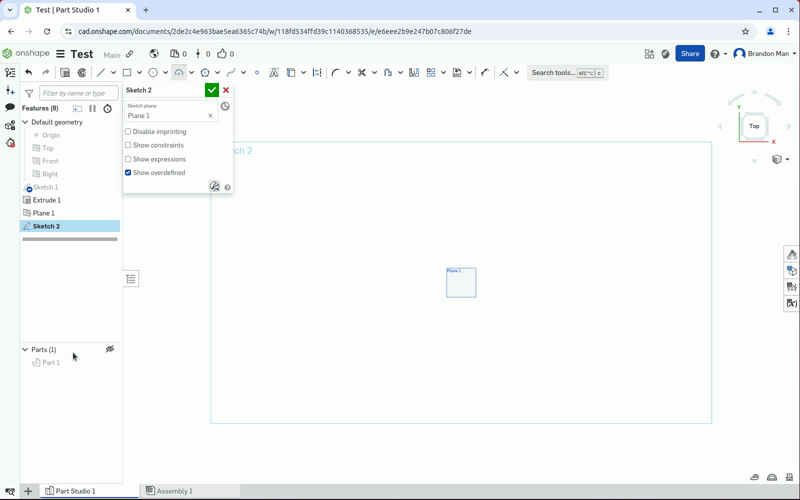
key_down(shift)
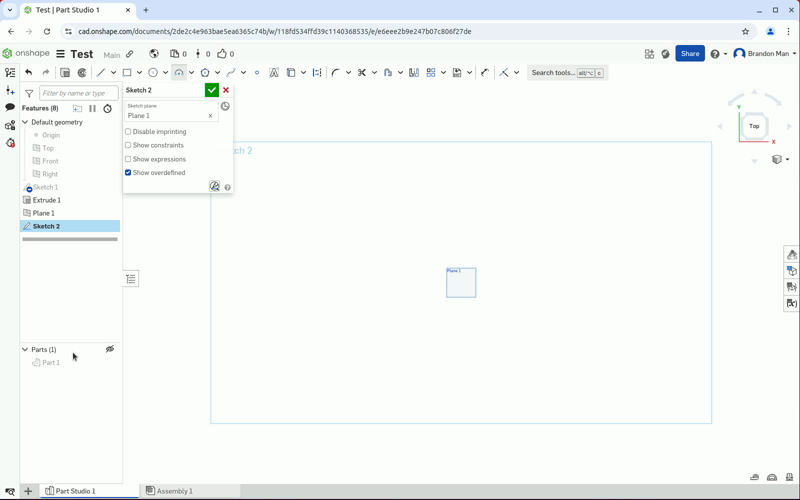
mouse_move(359, 345)
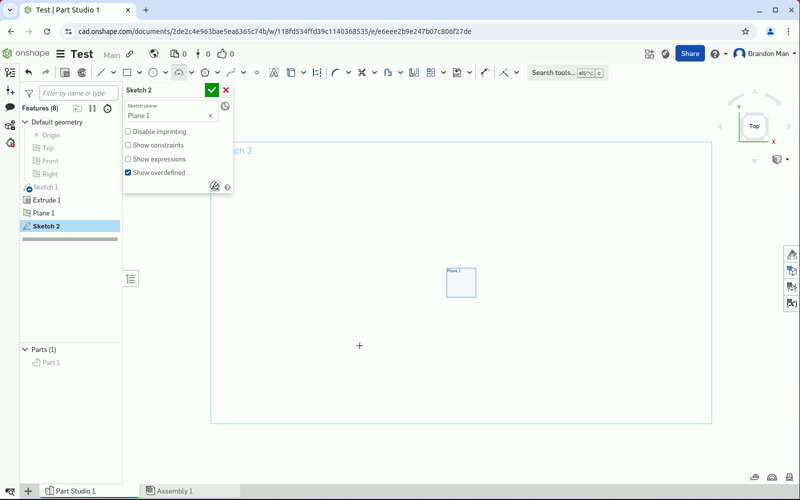
click(359, 345)
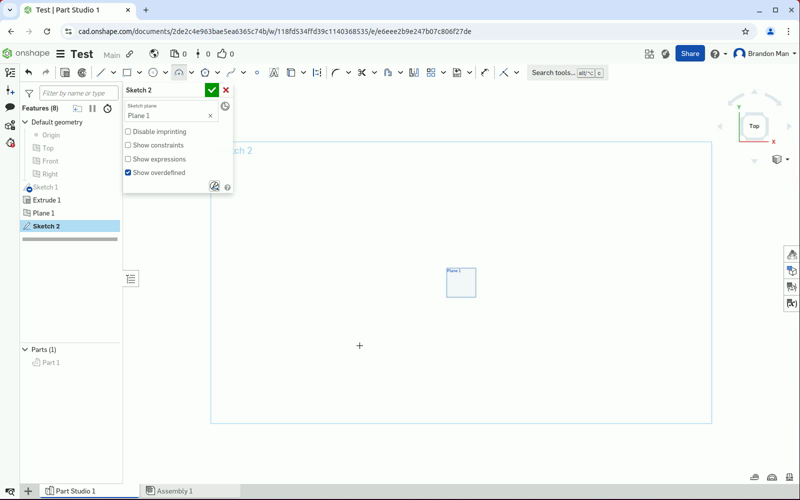
key_up(shift)
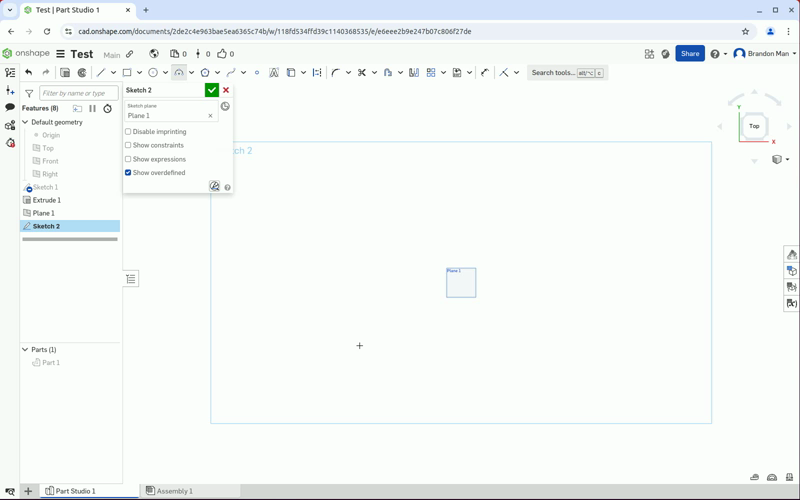
key_down(shift)
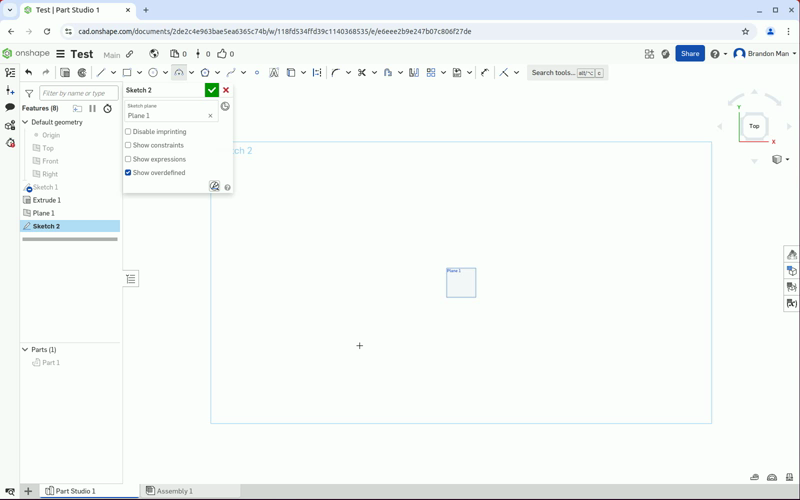
mouse_move(400, 385)
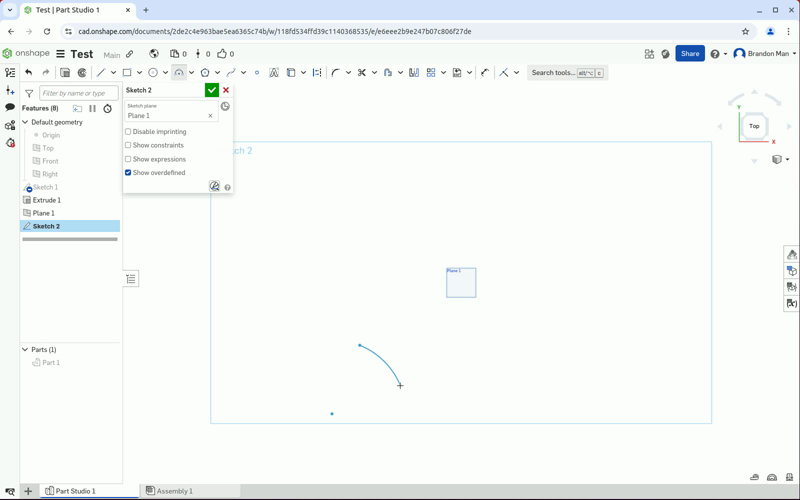
click(400, 385)
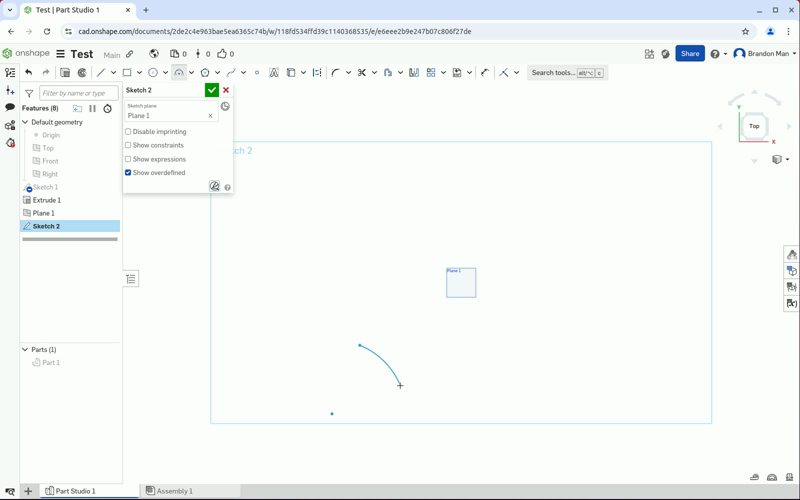
mouse_move(371, 373)
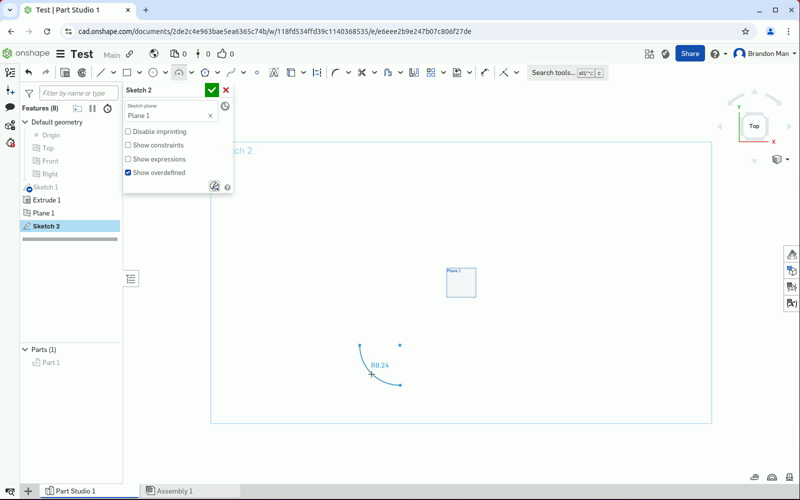
click(371, 373)
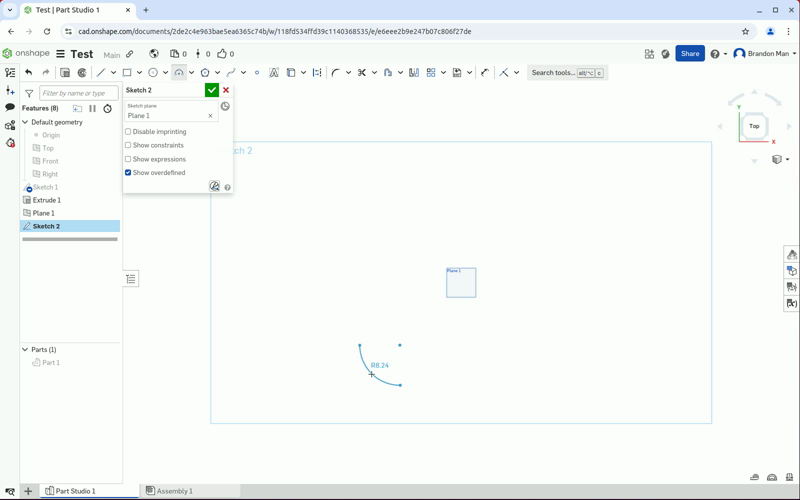
key_up(shift)
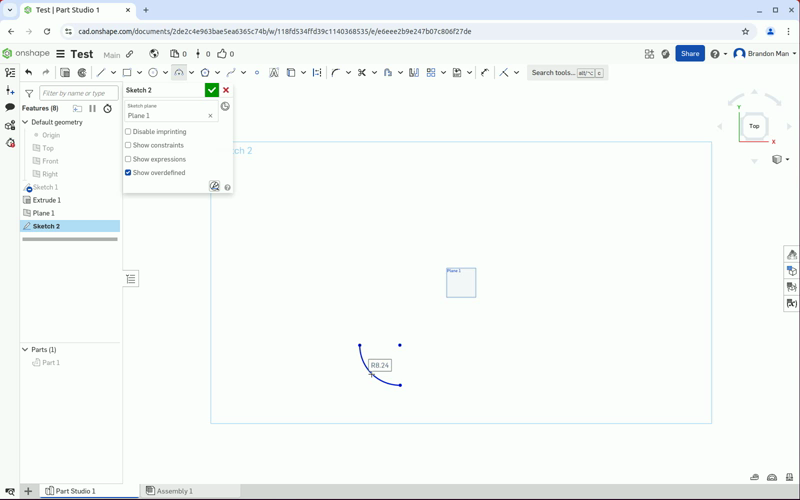
key(esc)
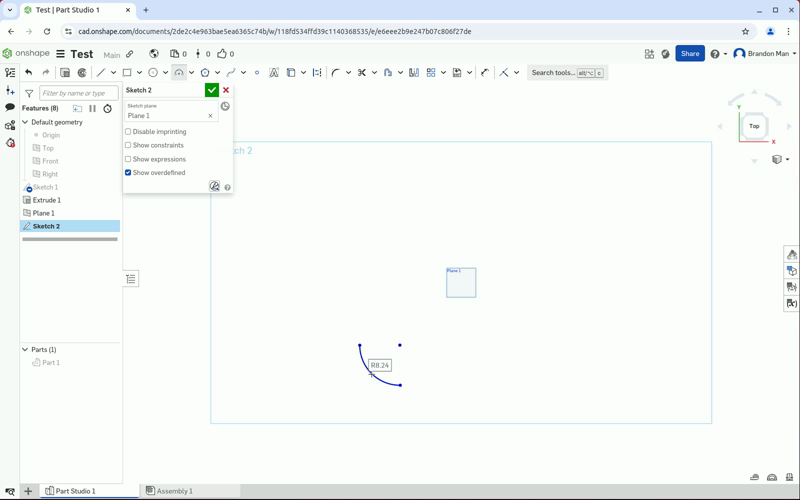
key(l)
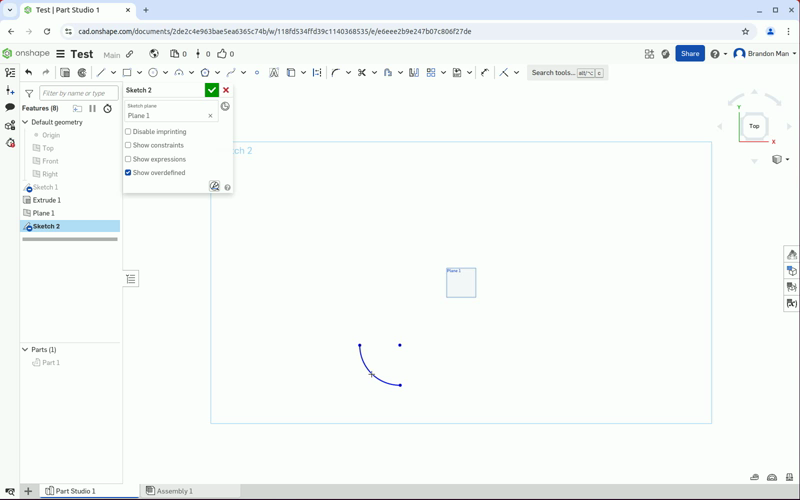
mouse_move(400, 385)
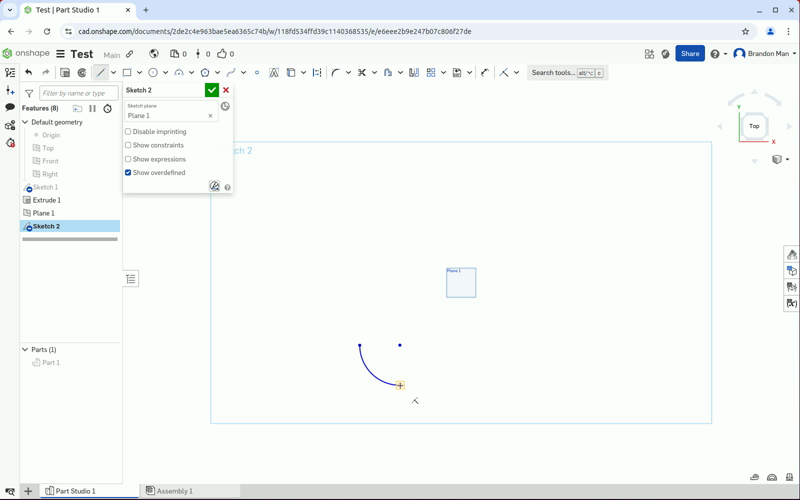
click(400, 385)
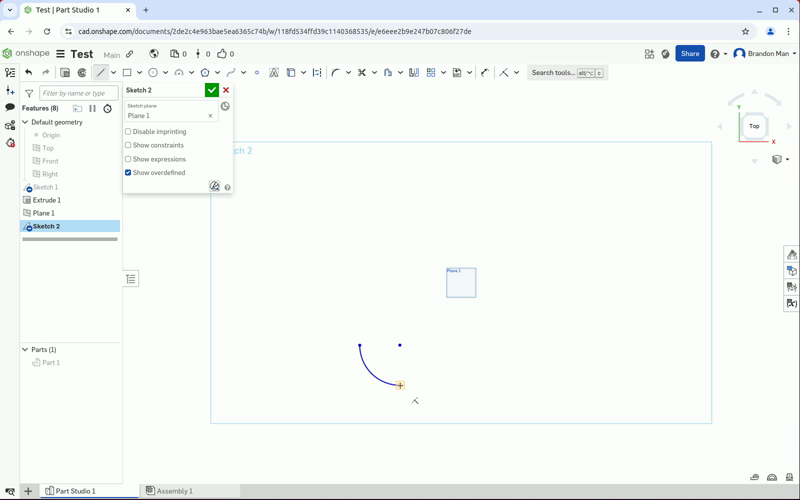
key_down(shift)
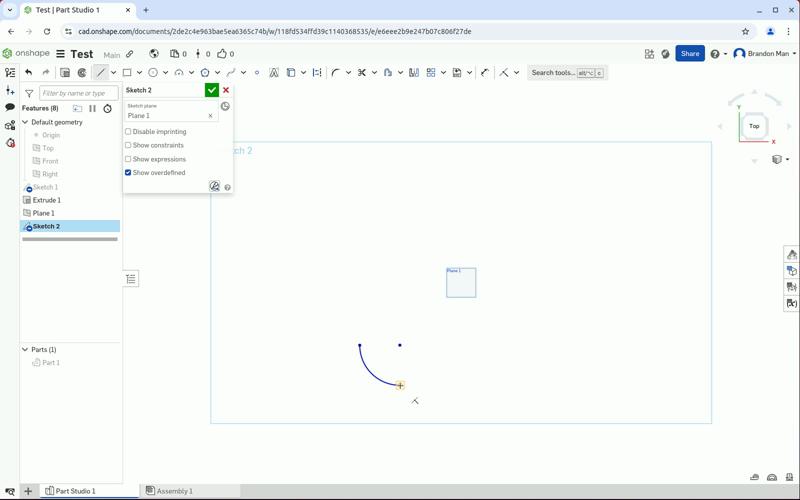
mouse_move(514, 385)
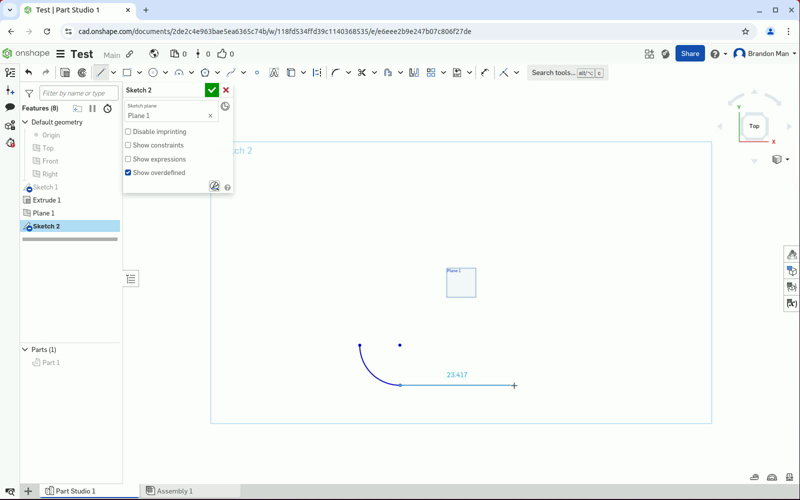
click(514, 385)
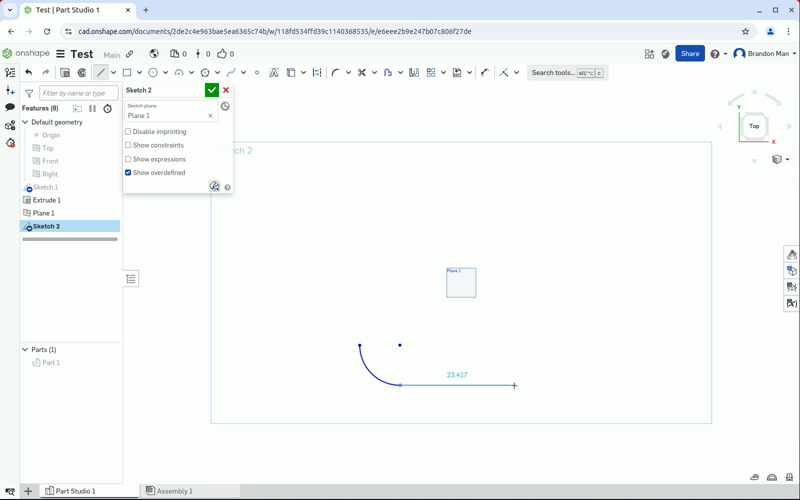
key_up(shift)
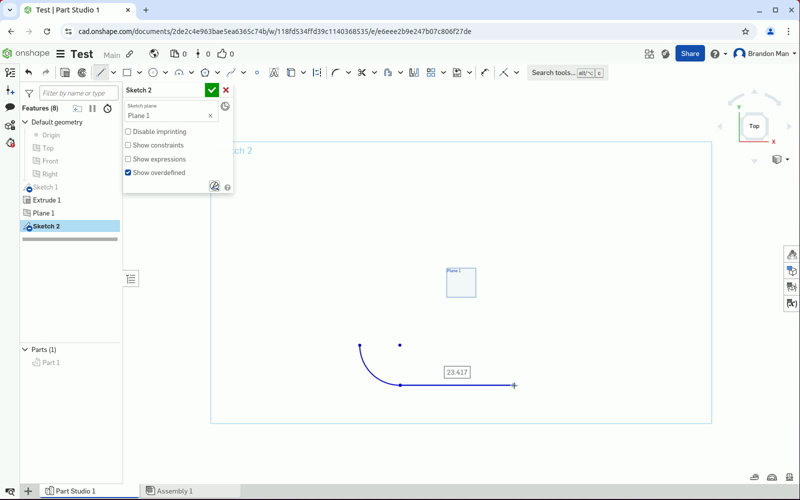
key(esc)
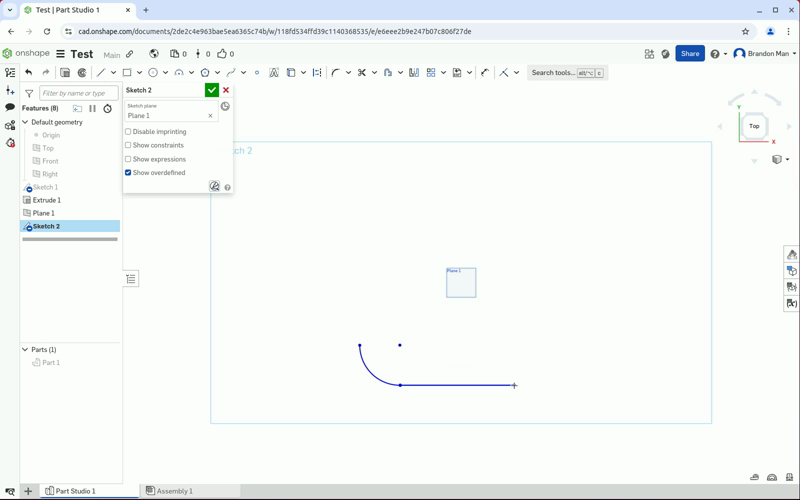
key(a)
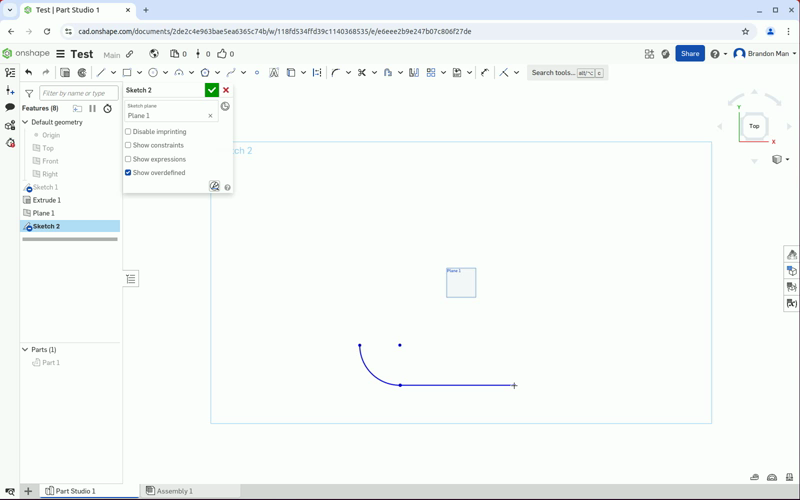
mouse_move(514, 385)
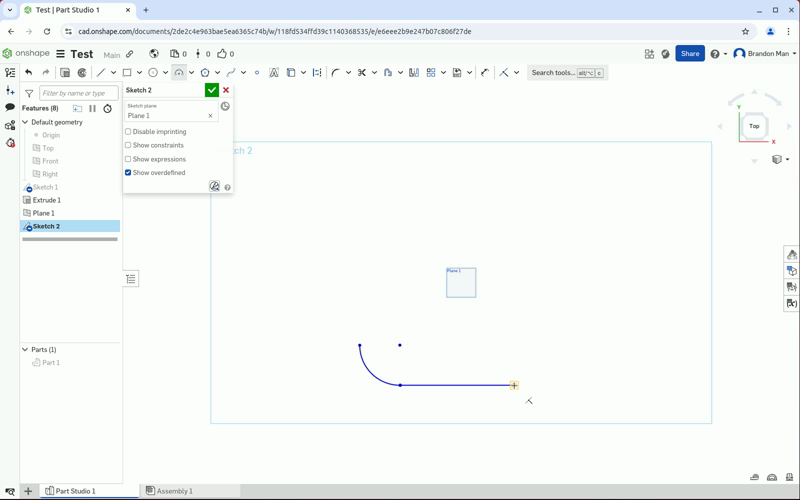
click(514, 385)
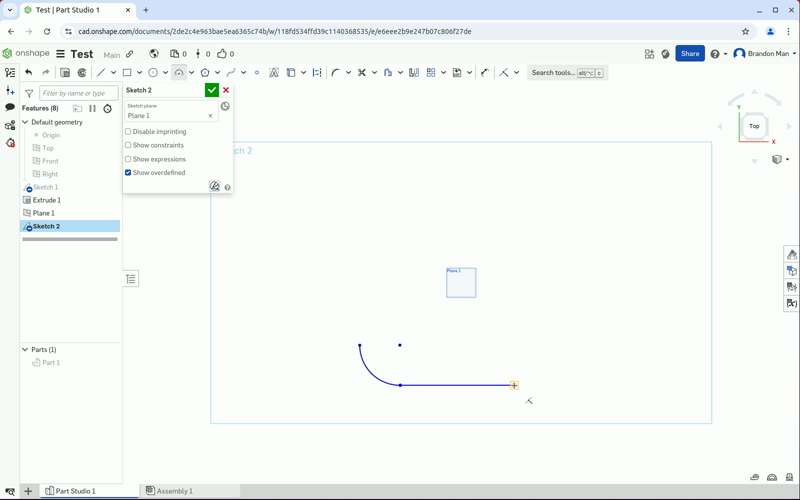
key_down(shift)
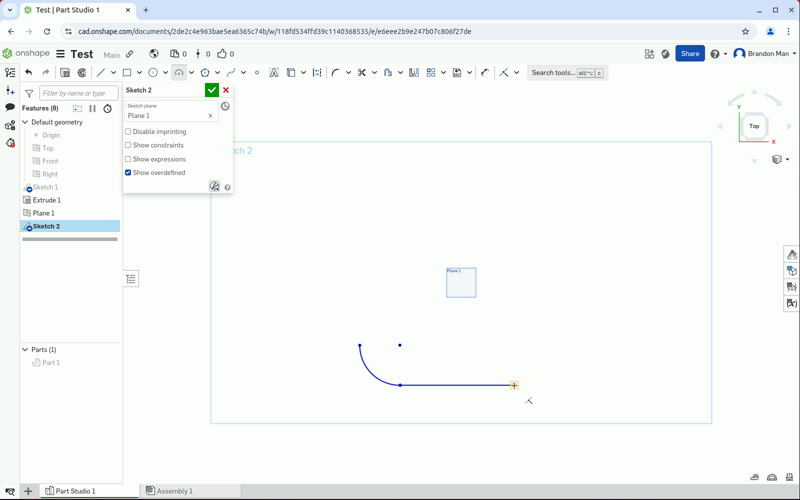
mouse_move(560, 338)
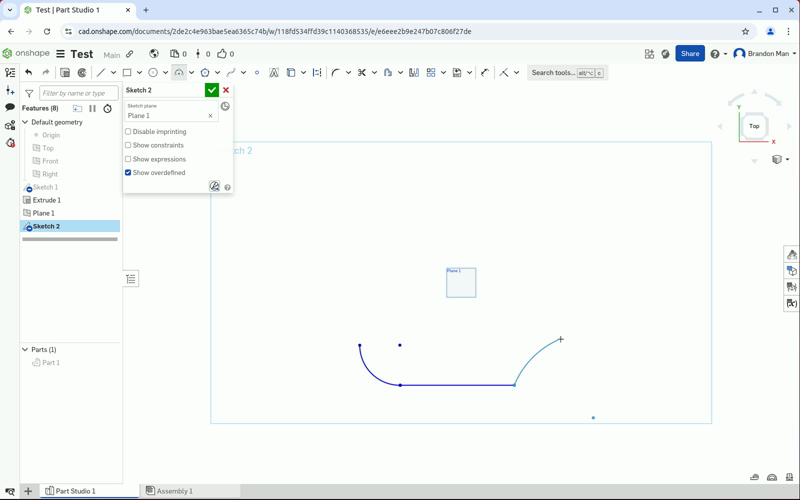
click(560, 338)
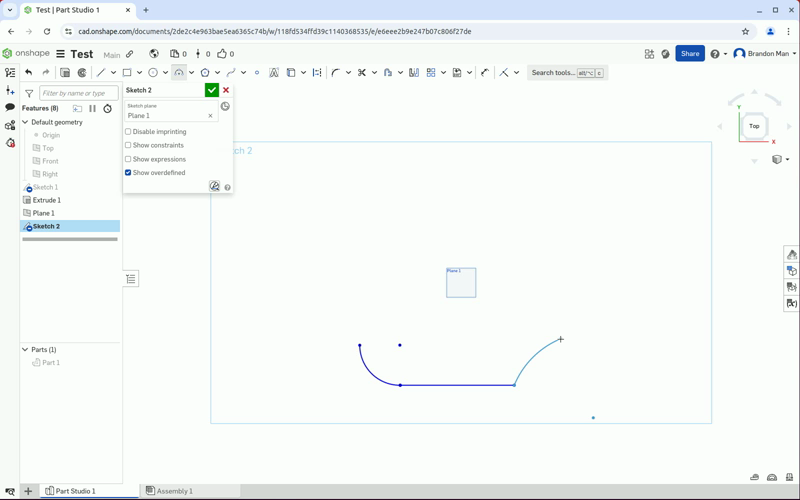
mouse_move(546, 371)
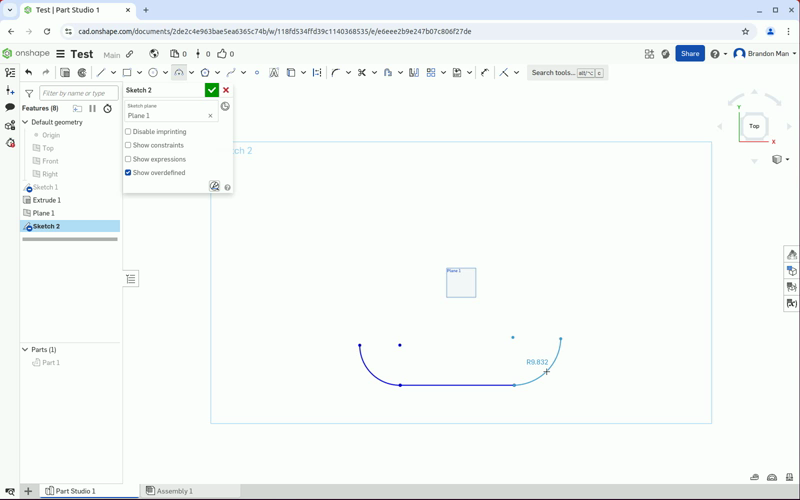
click(546, 371)
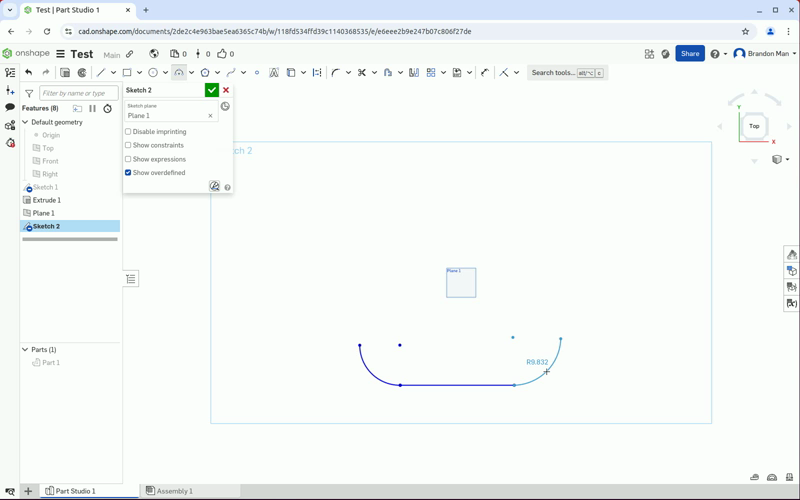
key_up(shift)
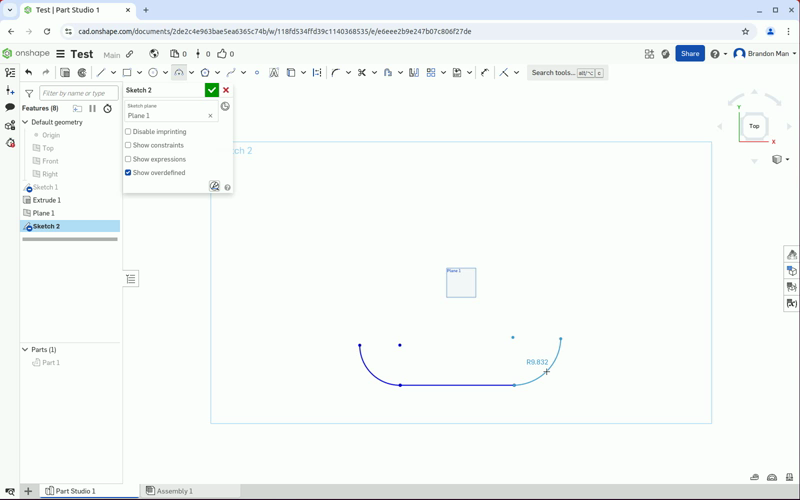
key(esc)
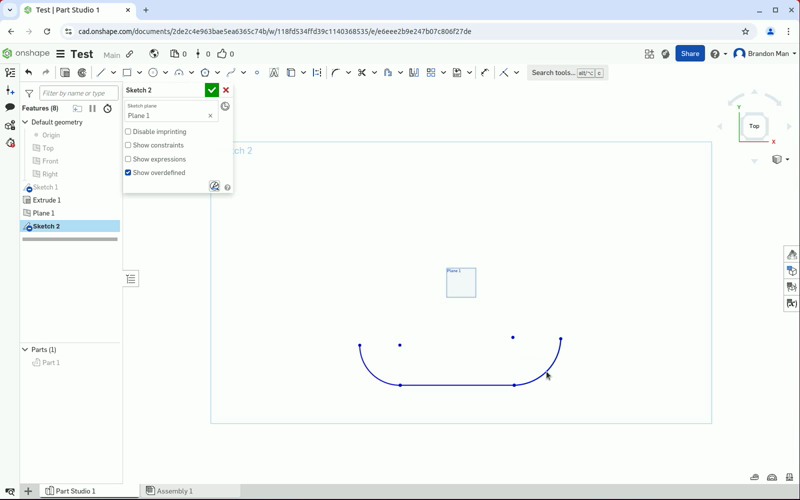
key(l)
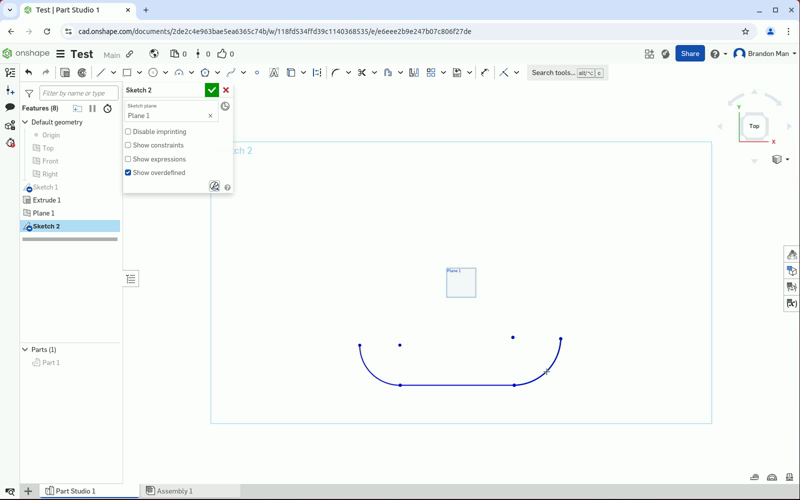
mouse_move(560, 338)
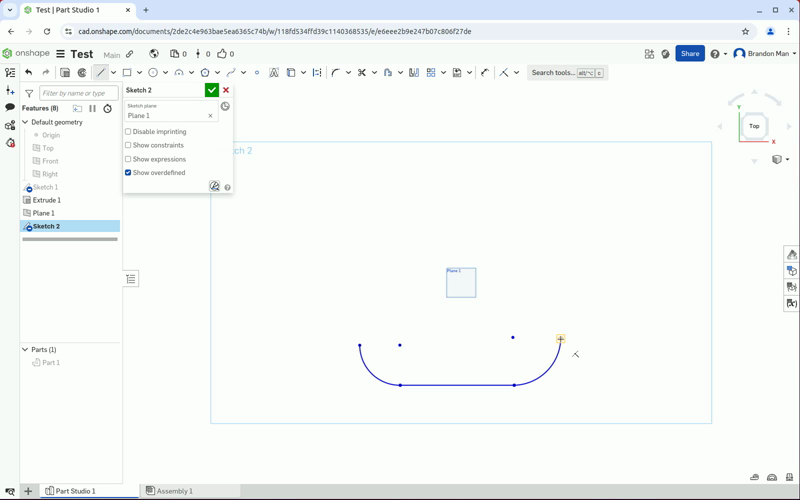
click(560, 338)
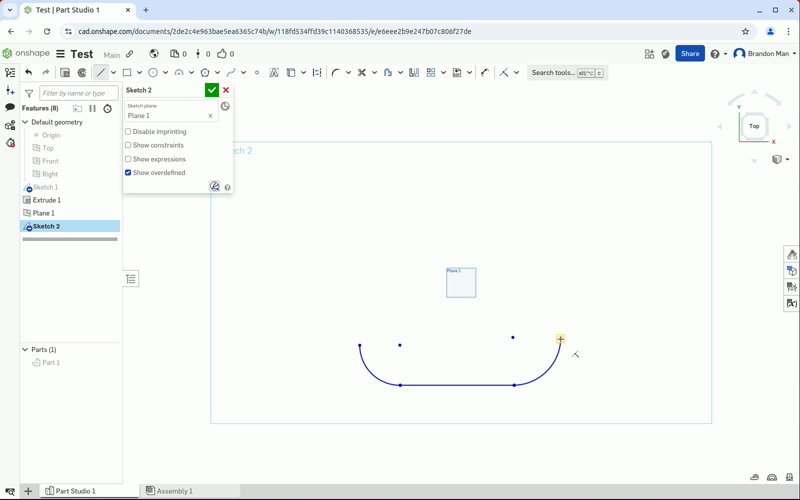
key_down(shift)
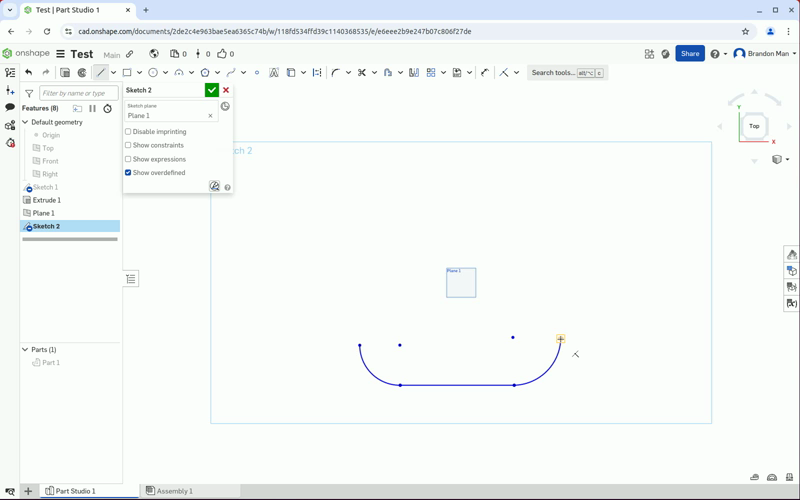
mouse_move(560, 228)
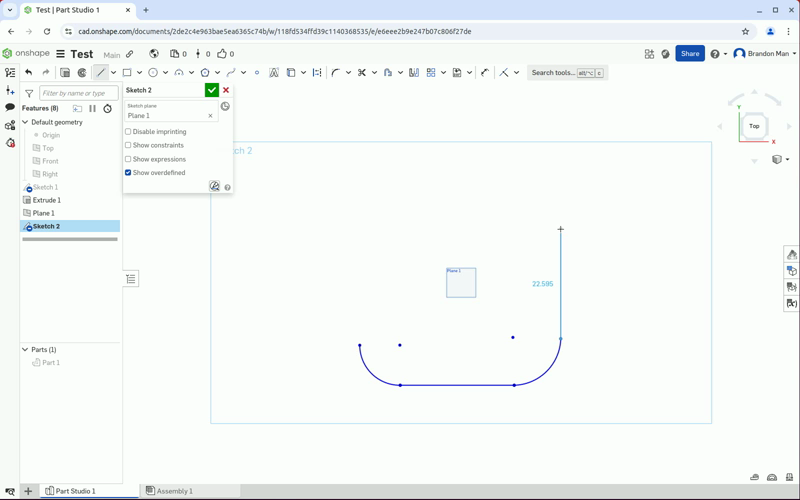
click(560, 228)
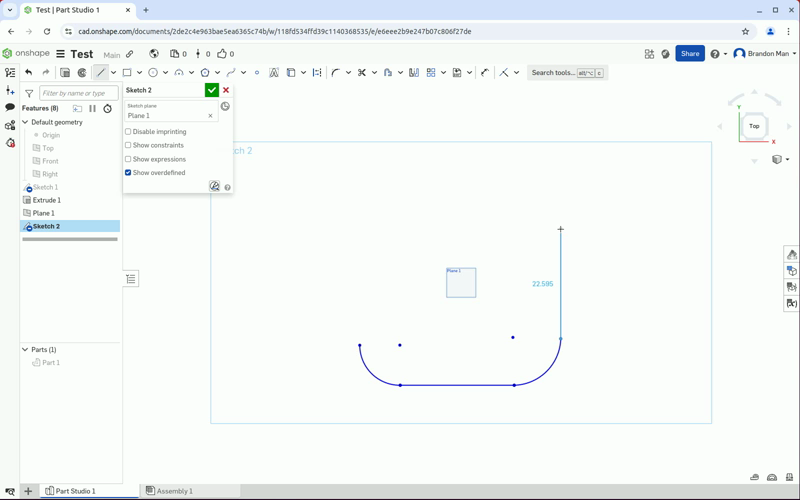
key_up(shift)
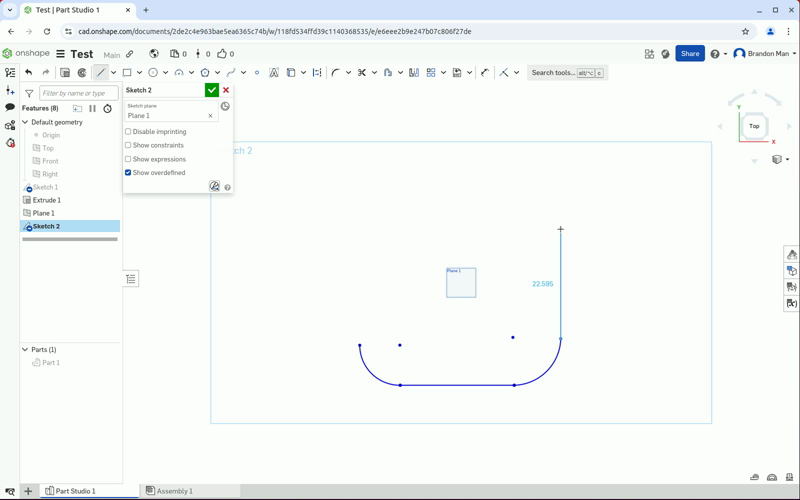
key(esc)
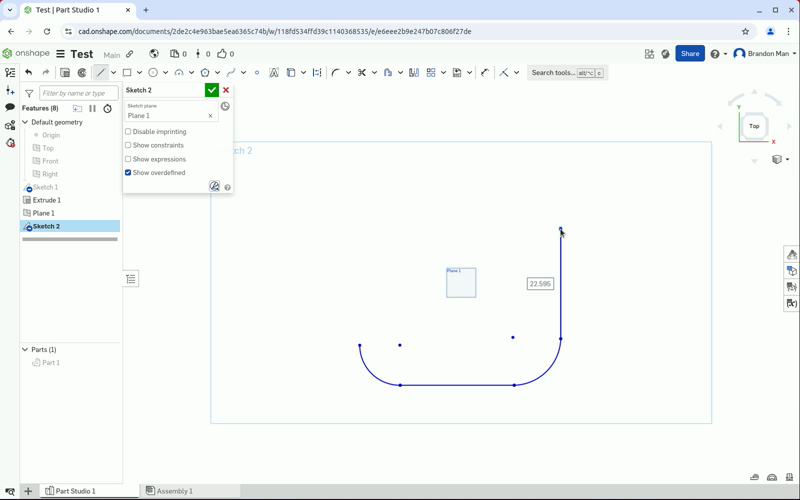
key(a)
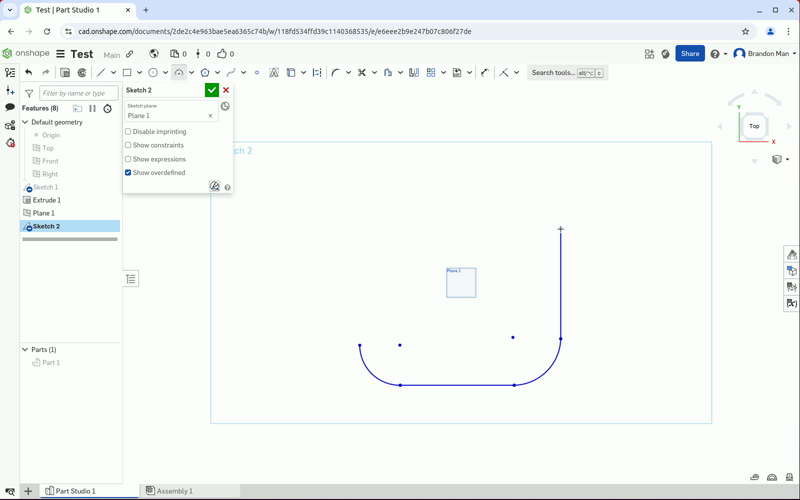
mouse_move(560, 228)
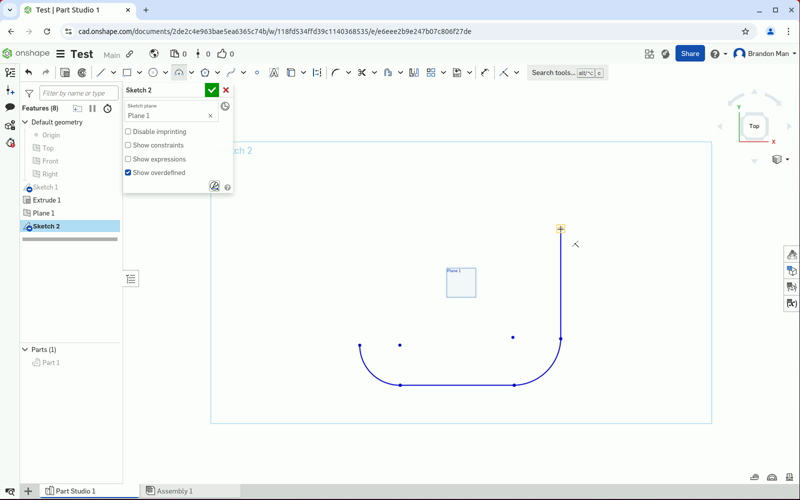
click(560, 228)
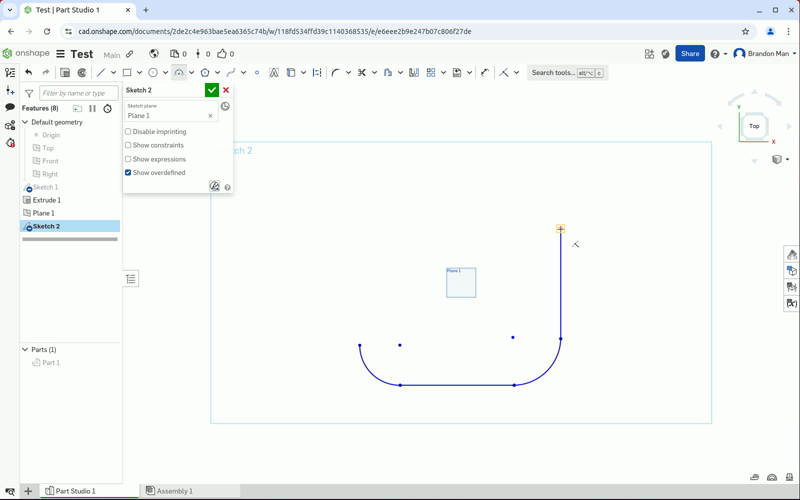
key_down(shift)
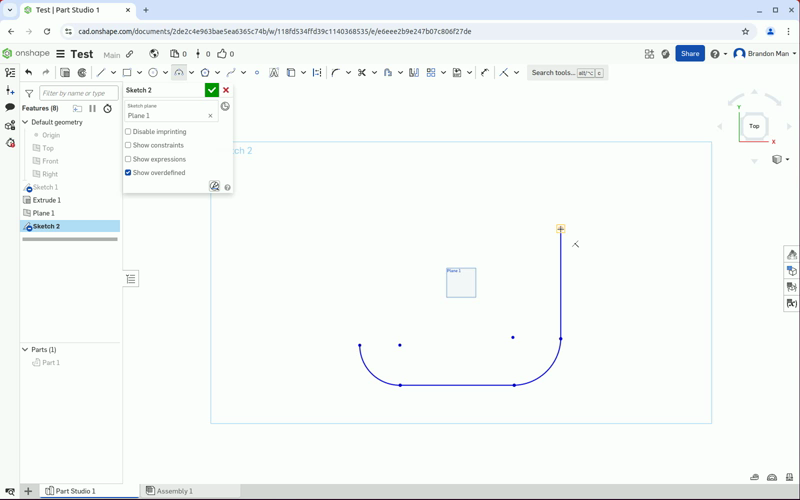
mouse_move(514, 184)
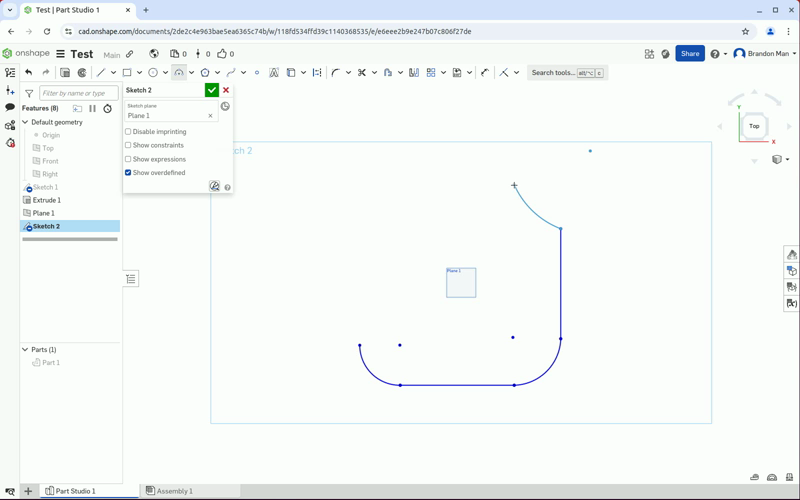
click(514, 184)
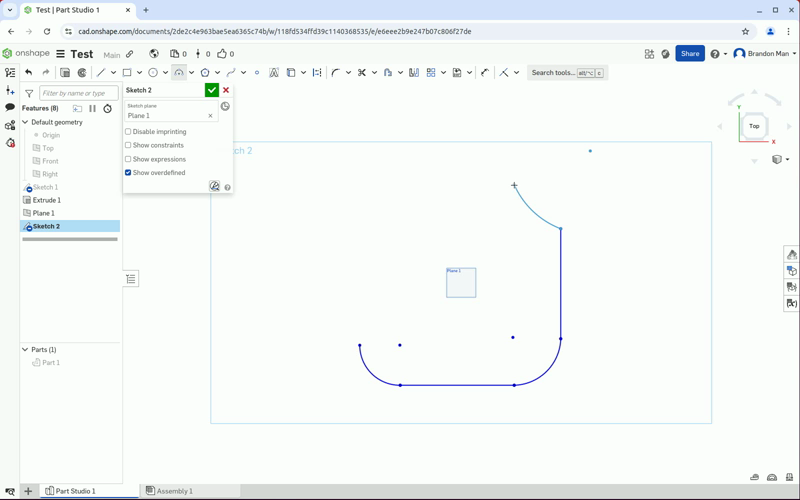
mouse_move(546, 197)
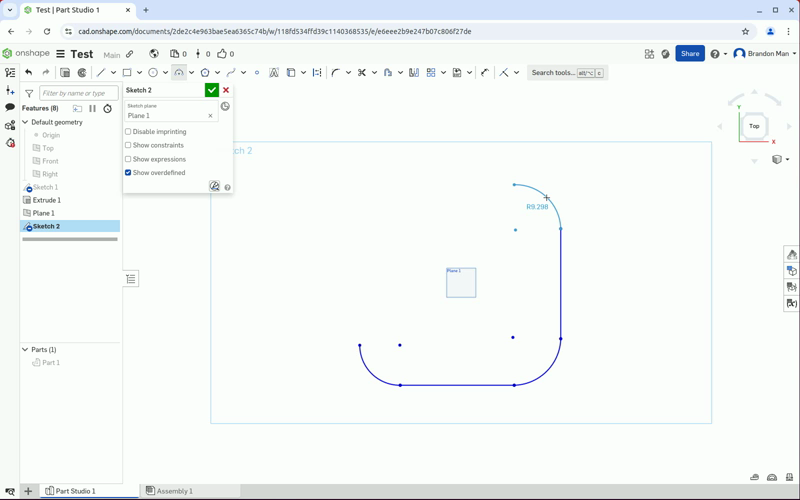
click(546, 197)
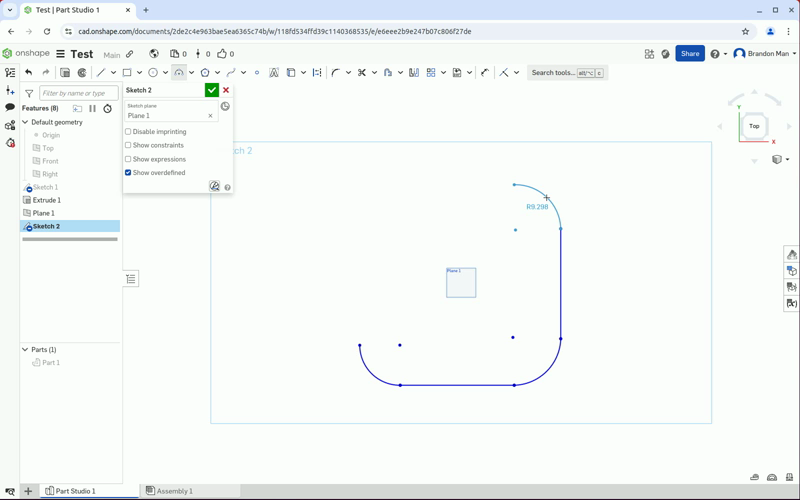
key_up(shift)
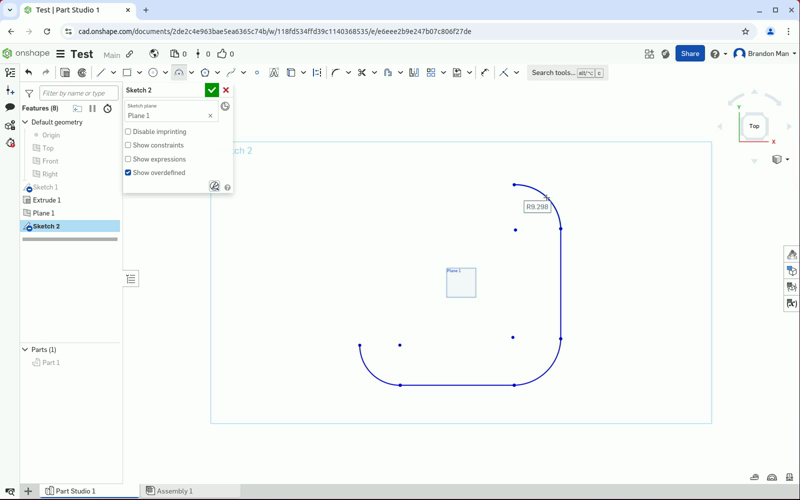
key(esc)
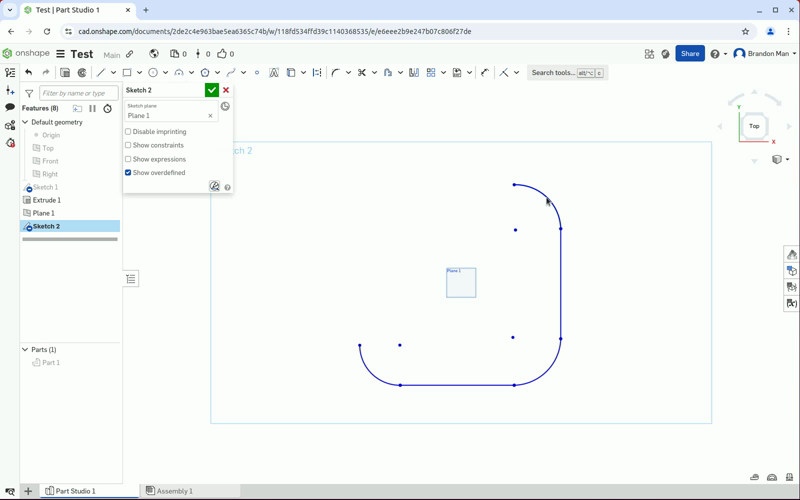
key(l)
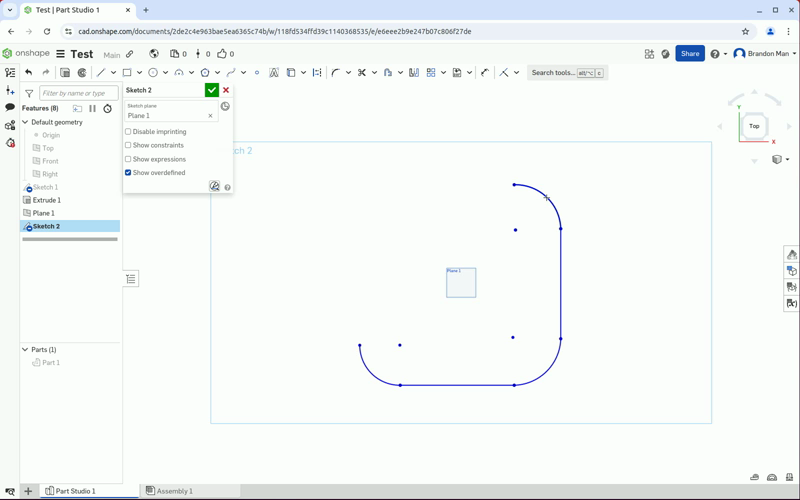
mouse_move(514, 184)
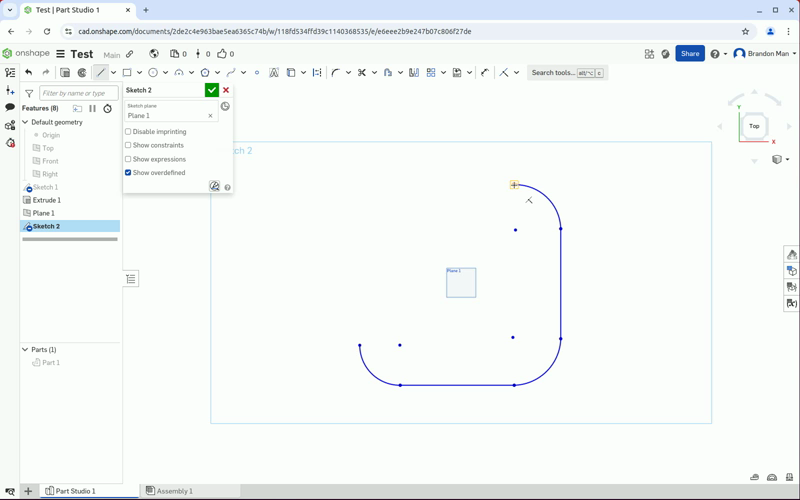
click(514, 184)
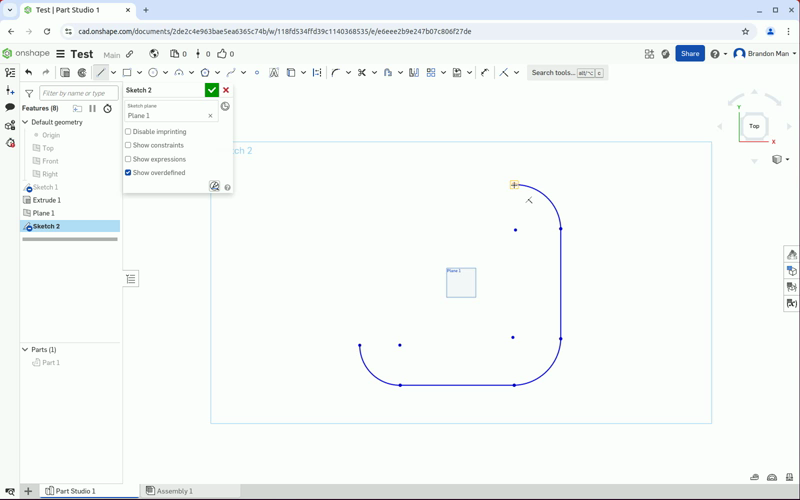
key_down(shift)
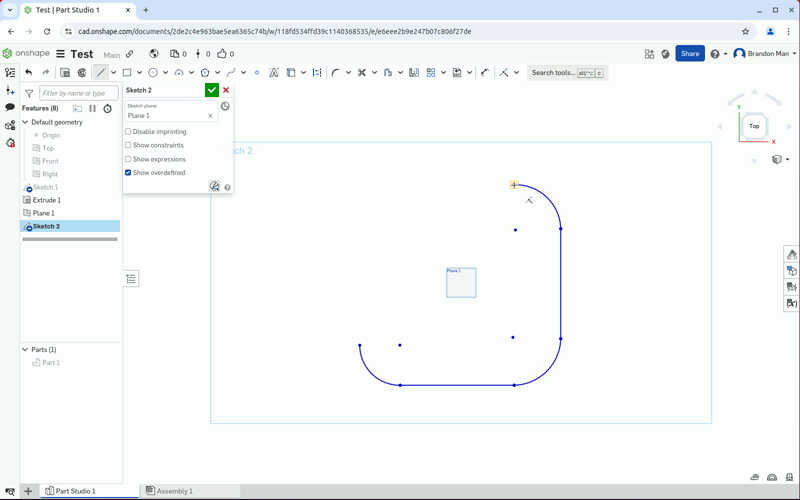
mouse_move(400, 184)
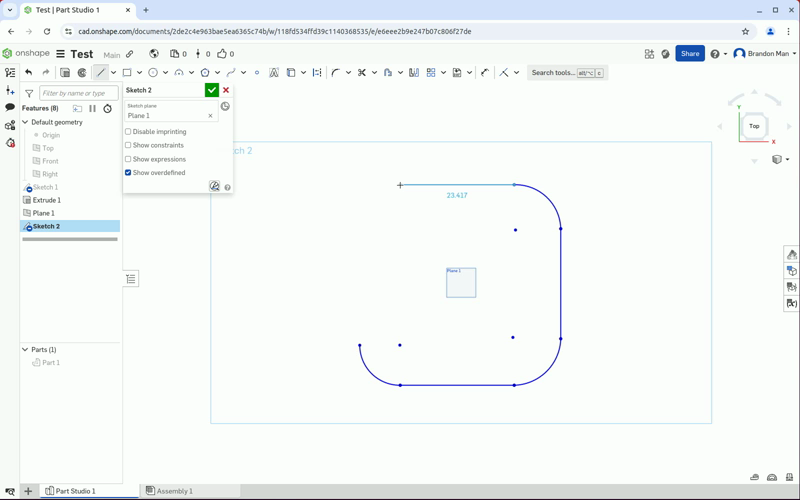
click(400, 184)
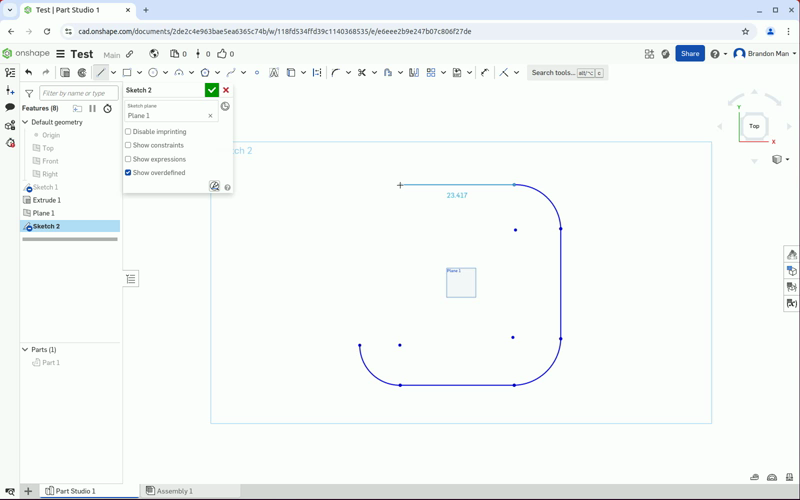
key_up(shift)
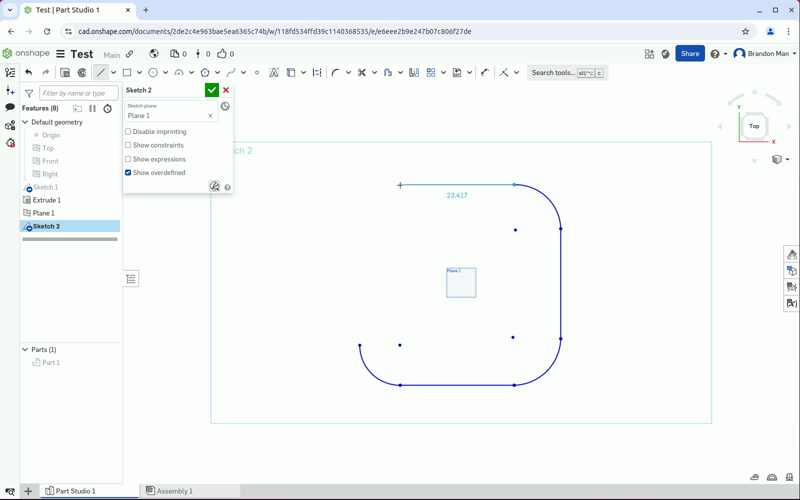
key(esc)
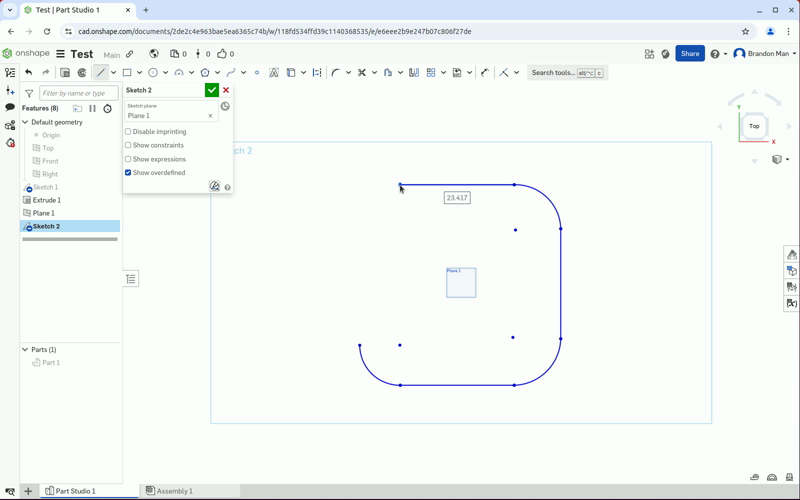
key(a)
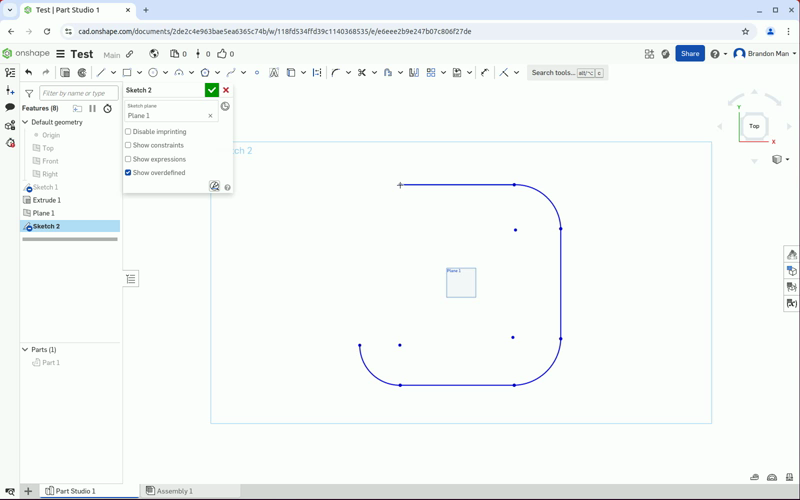
mouse_move(400, 184)
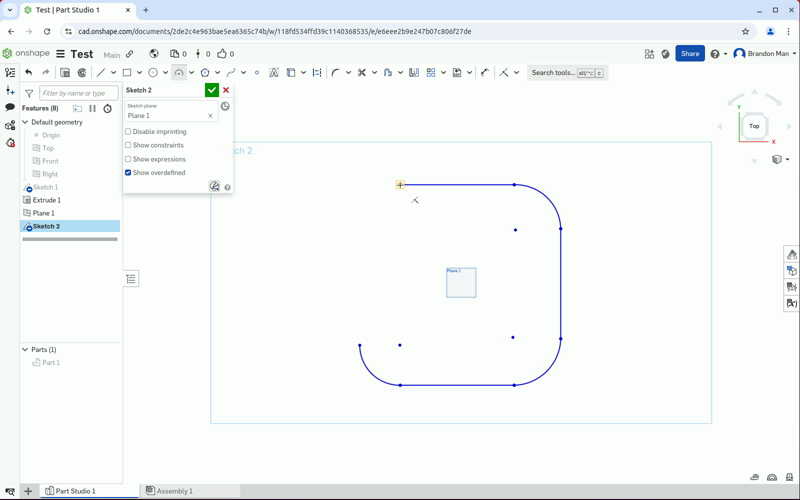
click(400, 184)
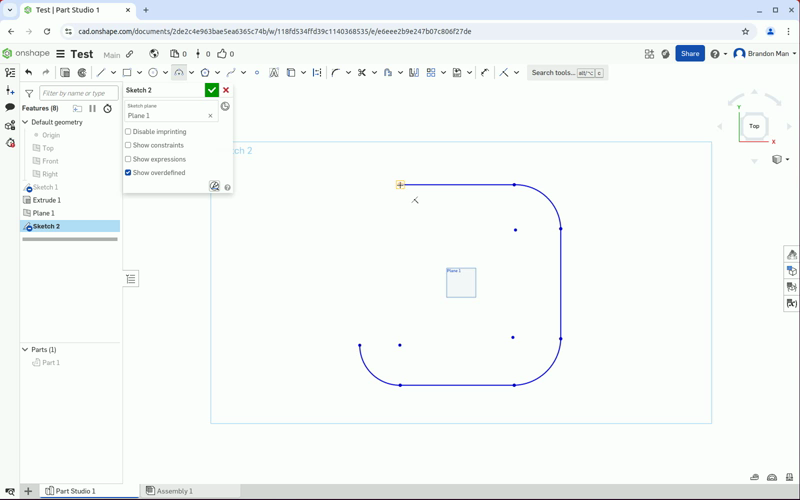
key_down(shift)
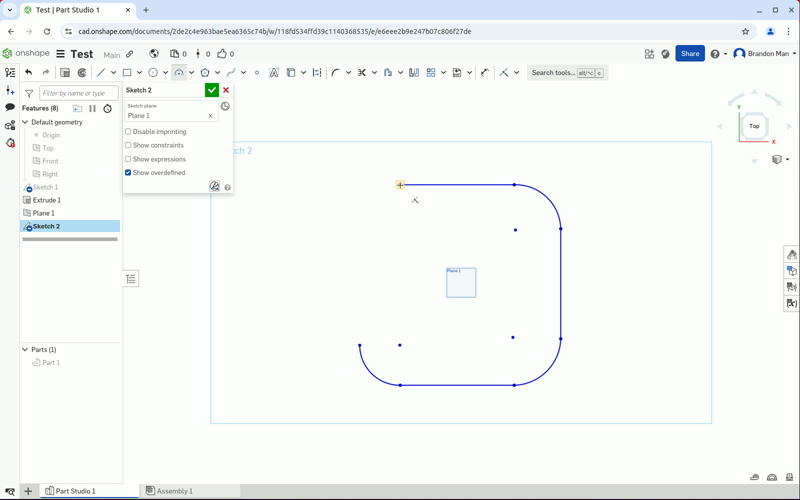
mouse_move(359, 222)
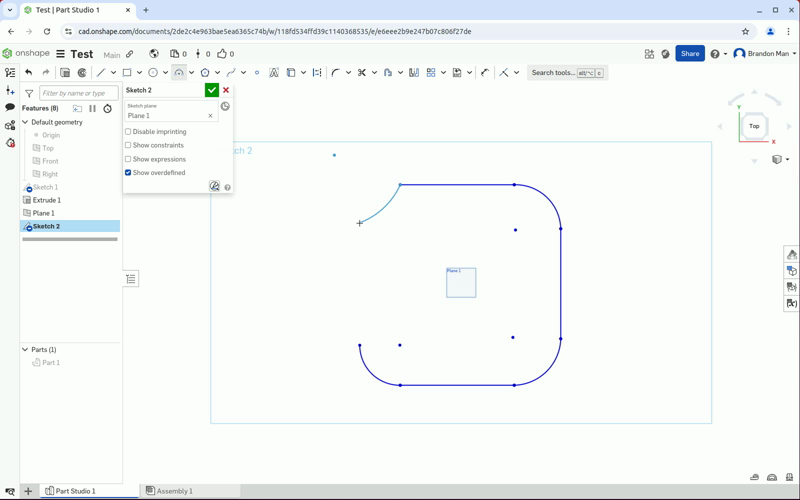
click(359, 222)
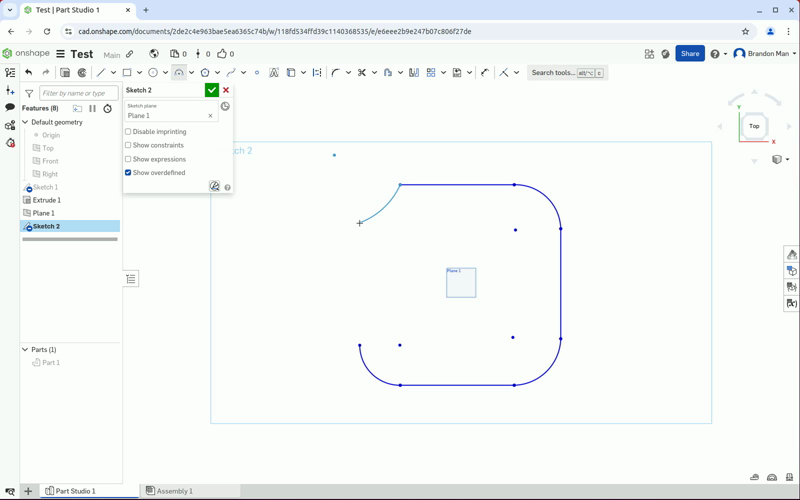
mouse_move(372, 195)
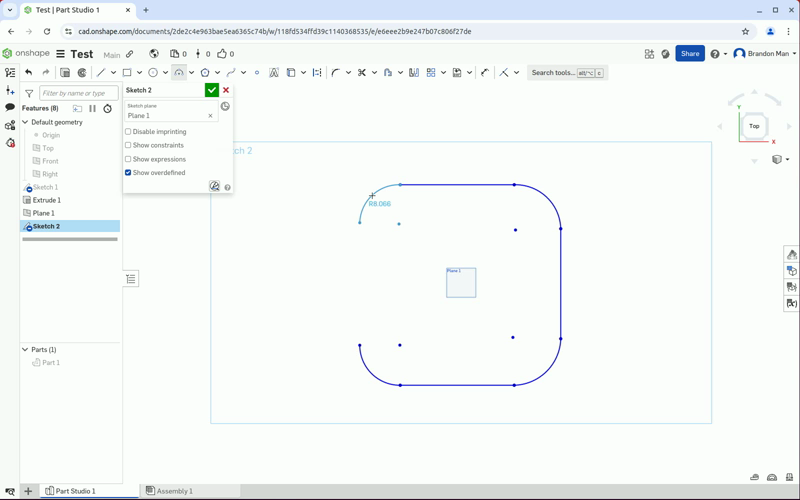
click(372, 195)
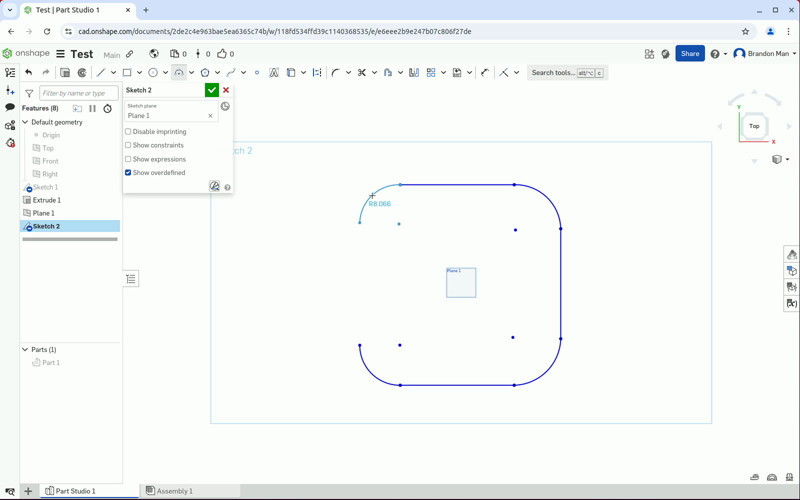
key_up(shift)
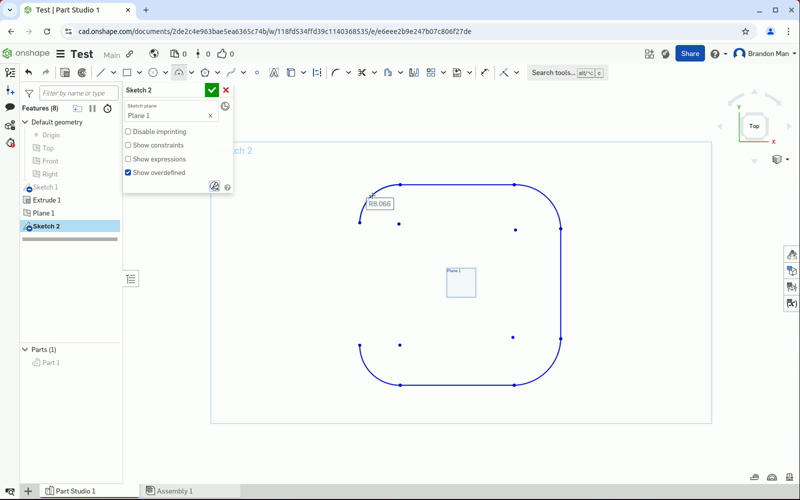
key(esc)
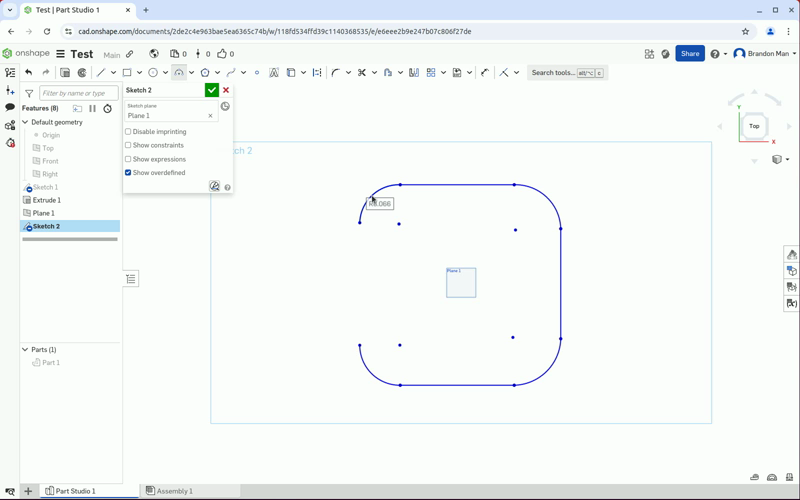
key(l)
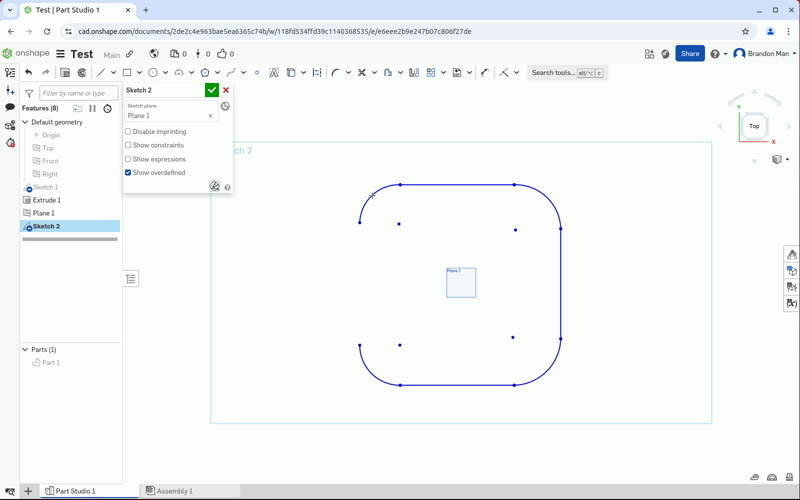
mouse_move(359, 222)
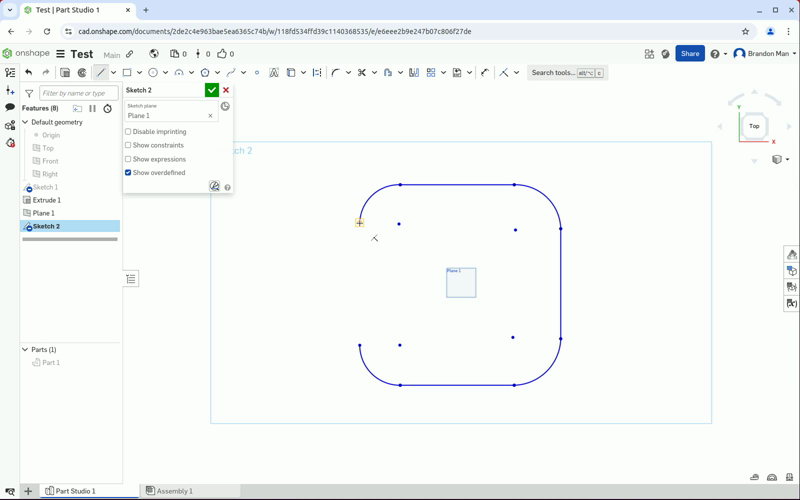
click(359, 222)
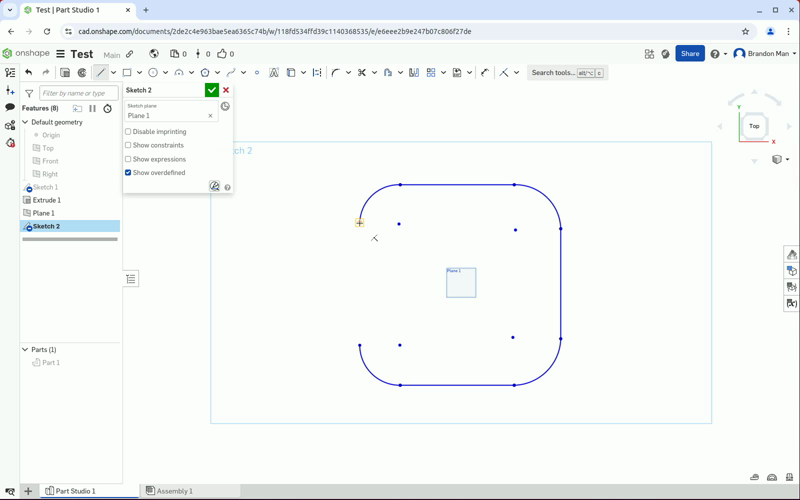
key_down(shift)
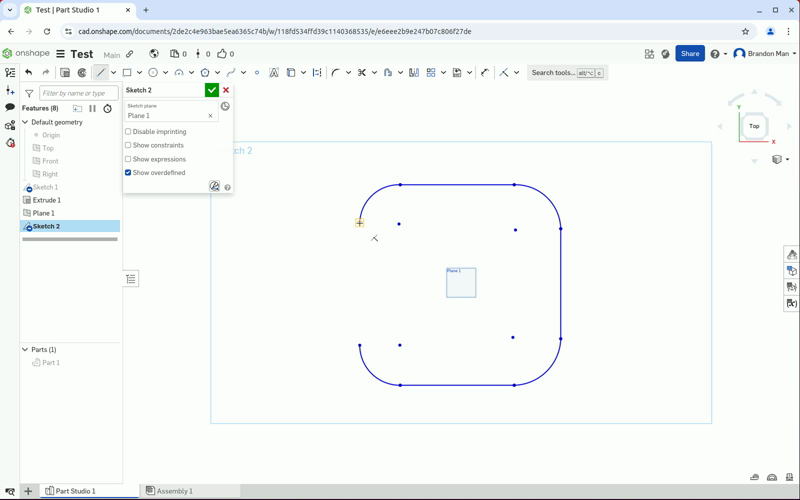
mouse_move(359, 345)
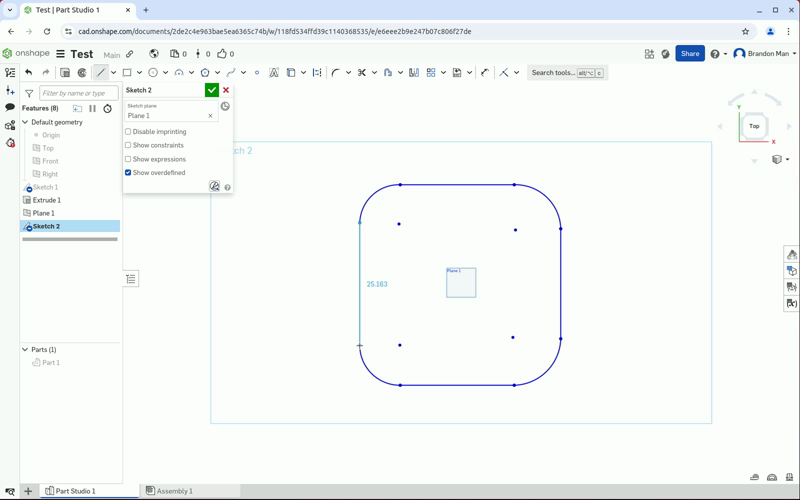
key_up(shift)
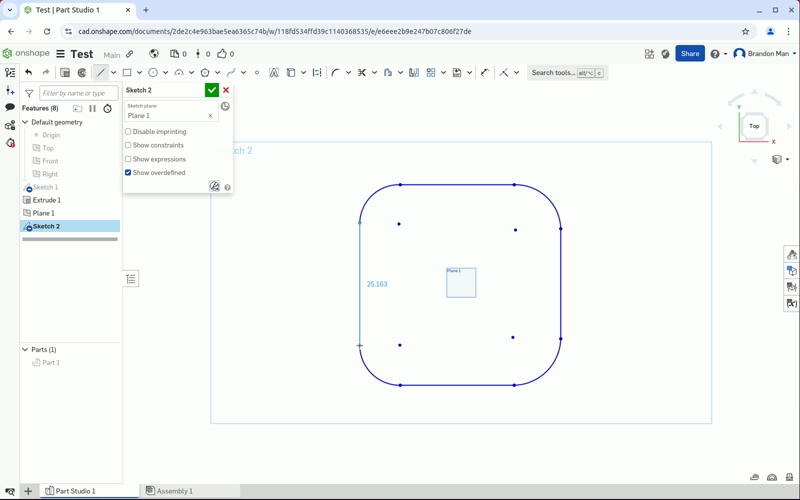
click(359, 345)
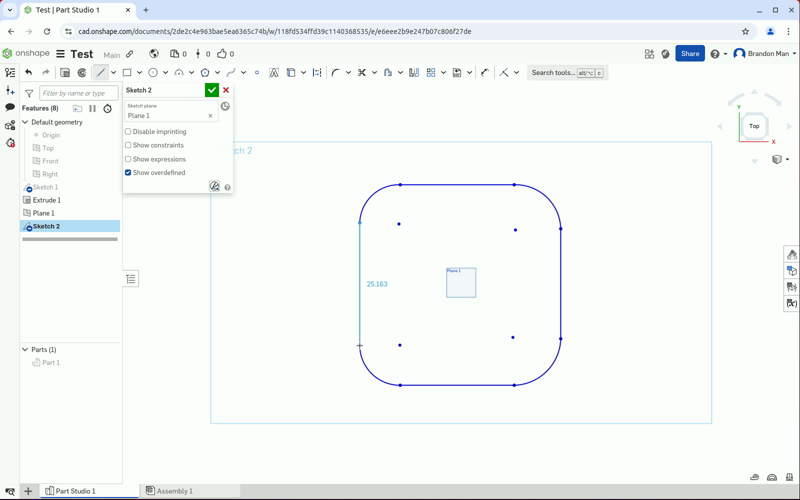
key(esc)
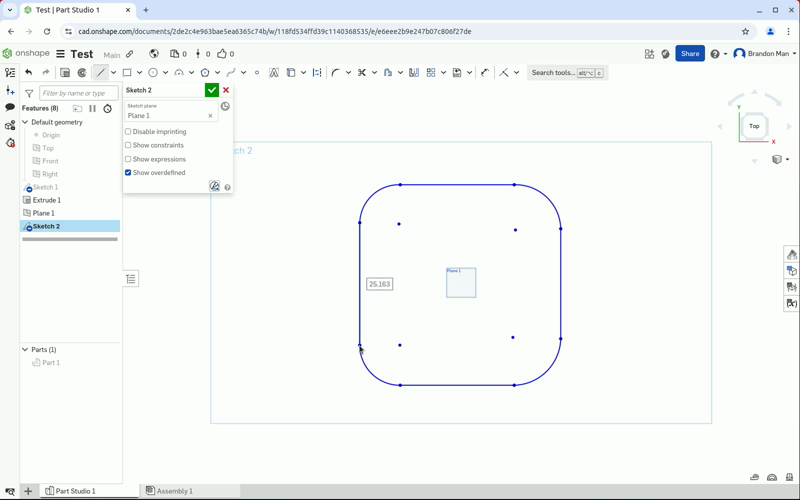
mouse_move(496, 320)
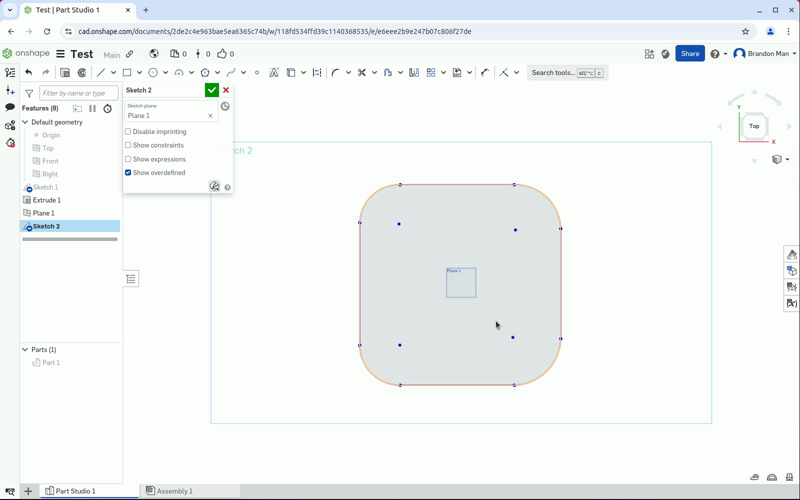
click(496, 320)
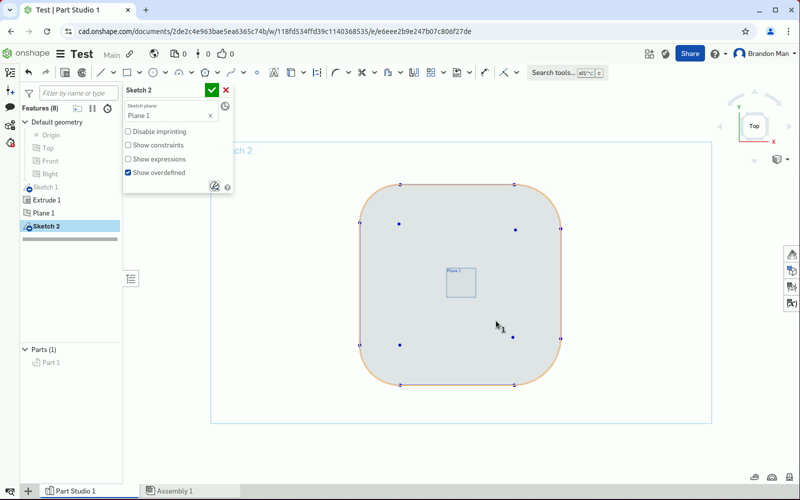
mouse_move(73, 352)
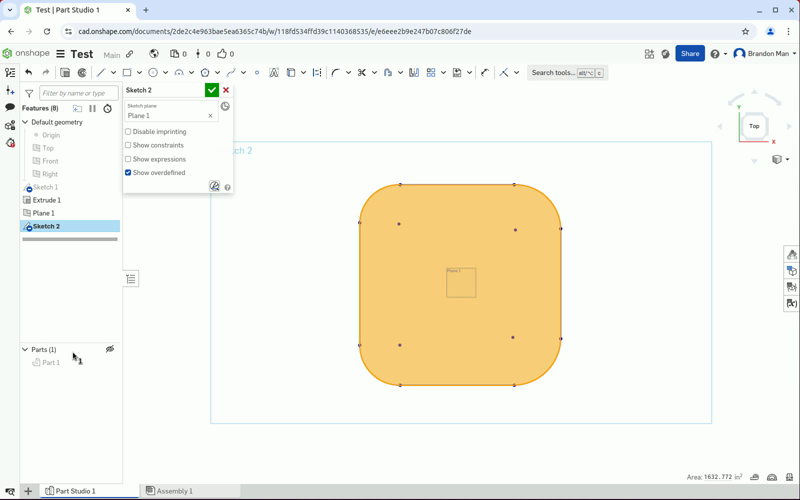
key(shift+y)
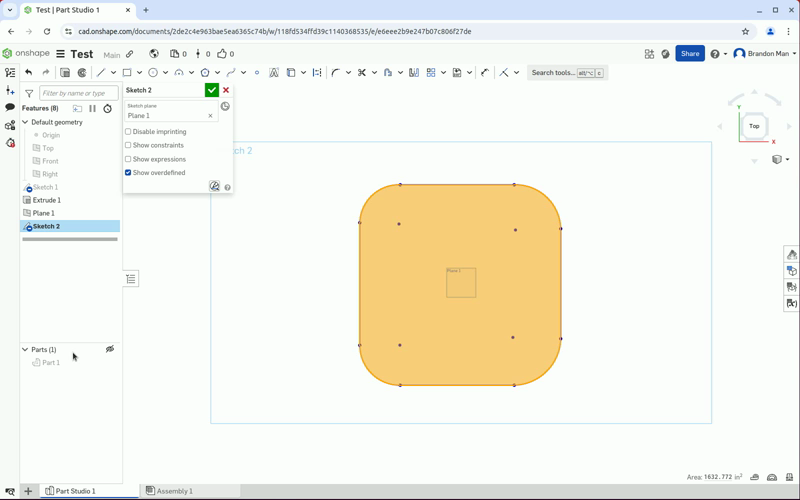
key(shift+e)
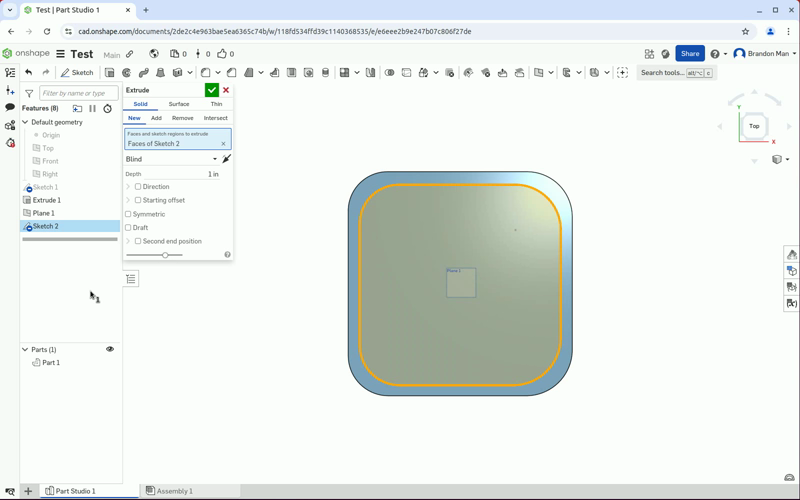
mouse_move(143, 106)
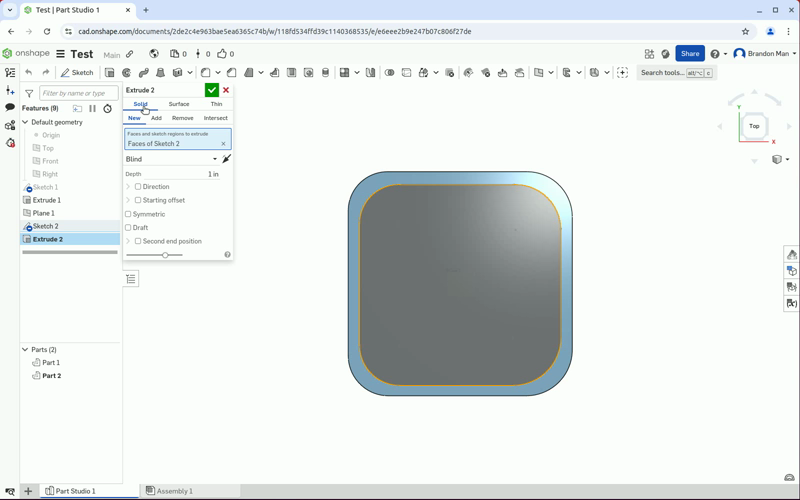
click(143, 106)
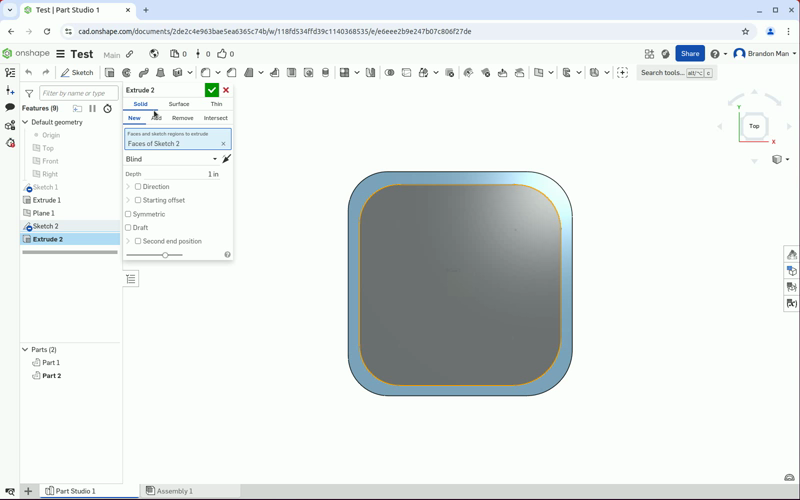
mouse_move(186, 120)
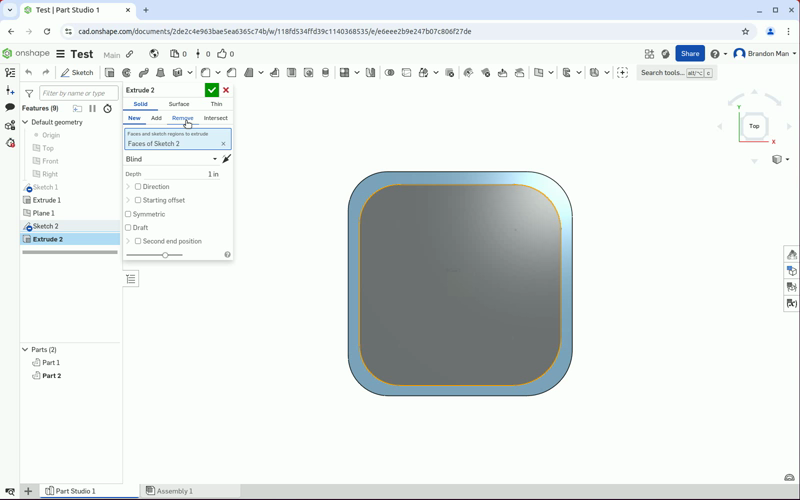
click(186, 120)
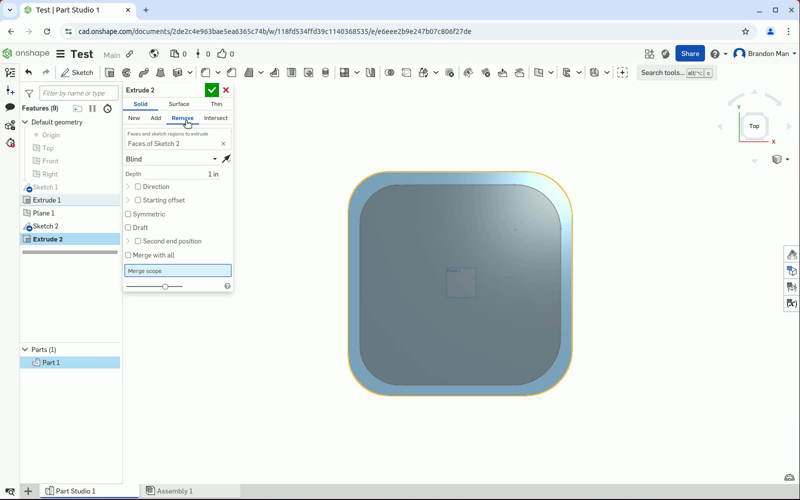
key(tab, 4)
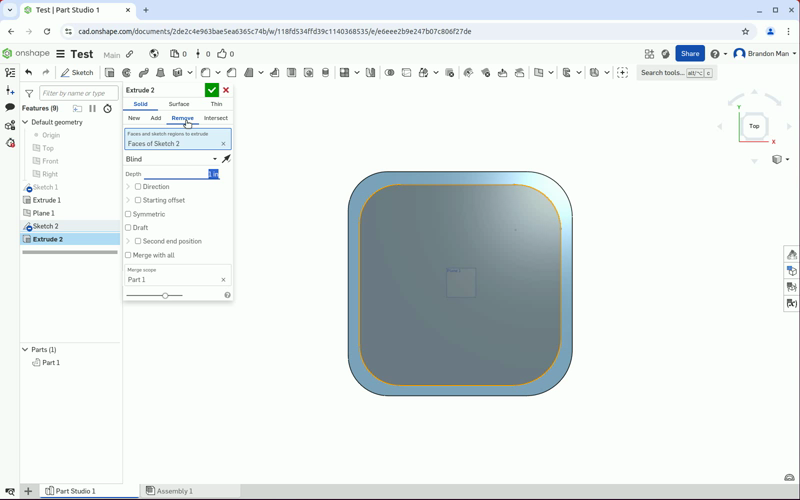
text(11.795)
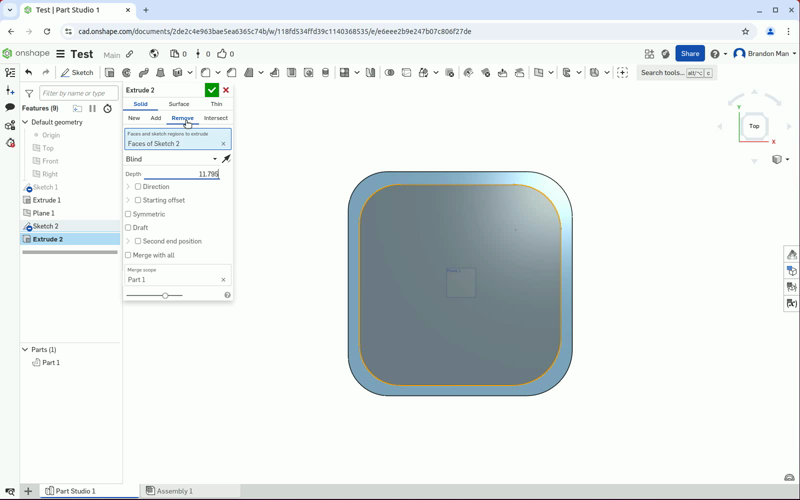
key(tab, 6)
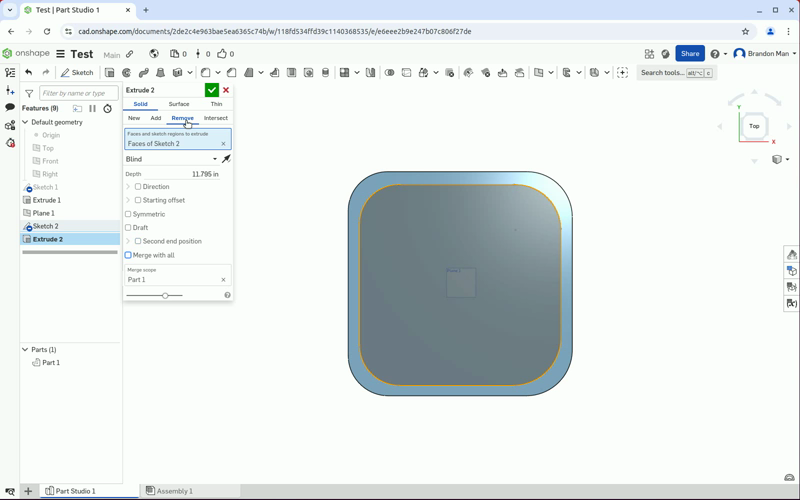
key(space)
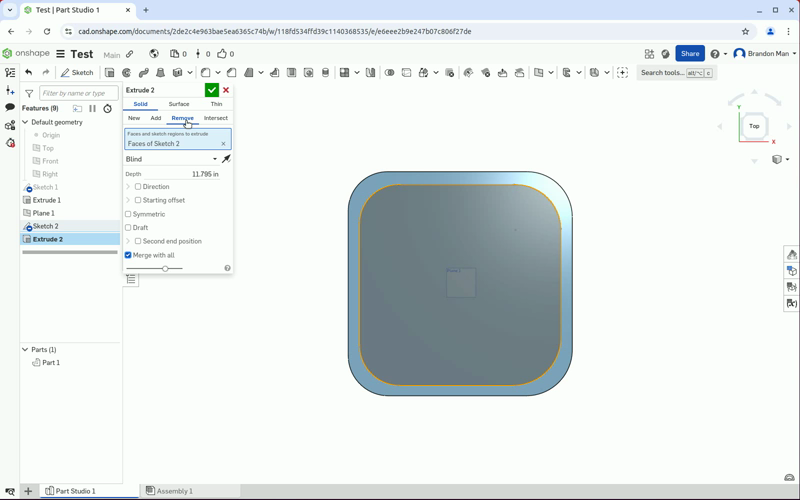
key(enter)
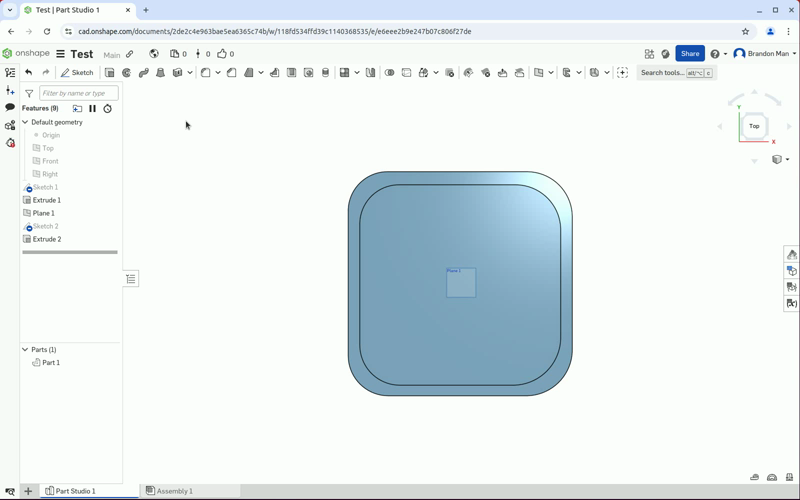
key(shift+h)
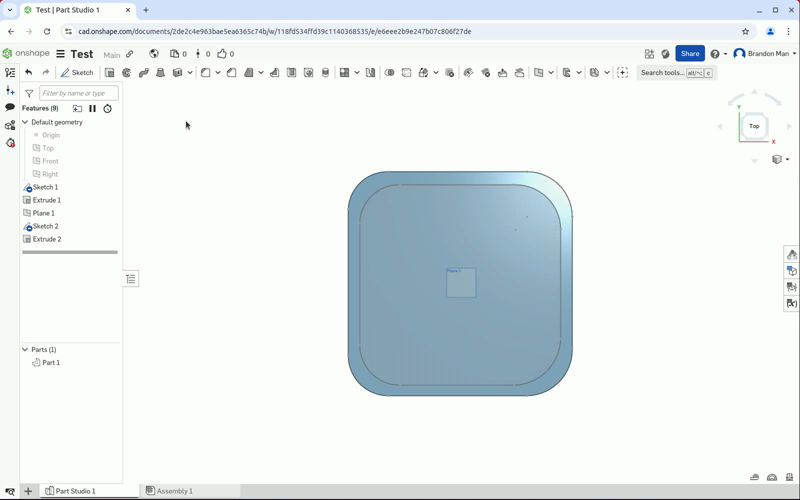
key(shift+h)
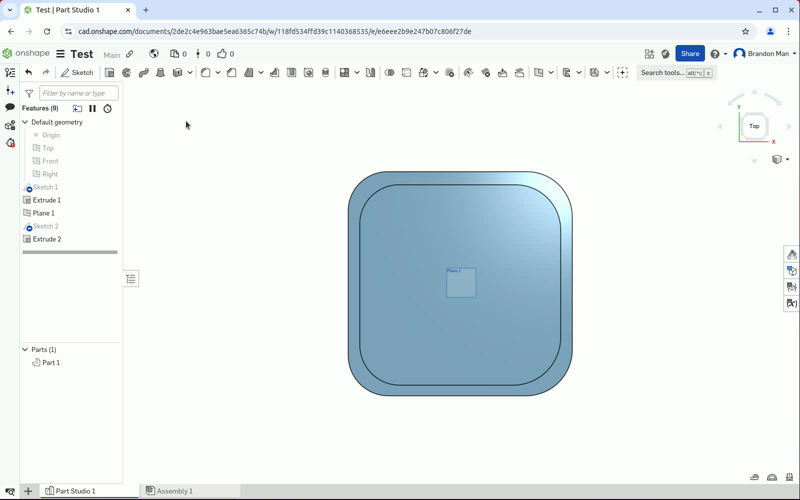
mouse_move(73, 189)
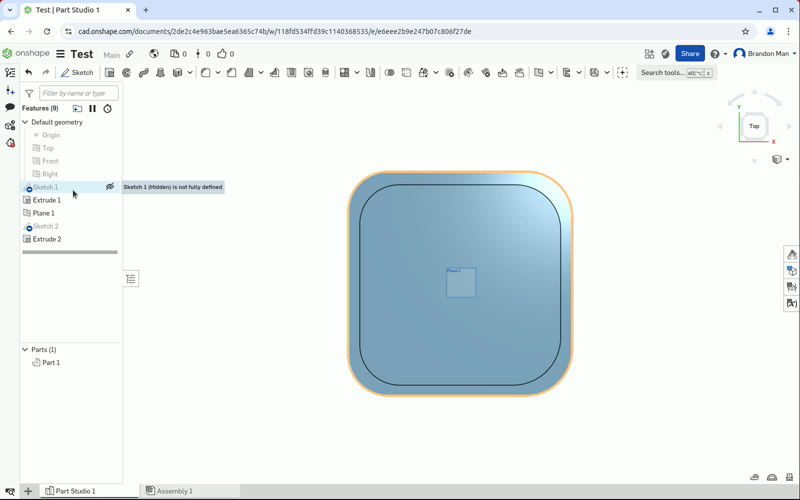
click(73, 189)
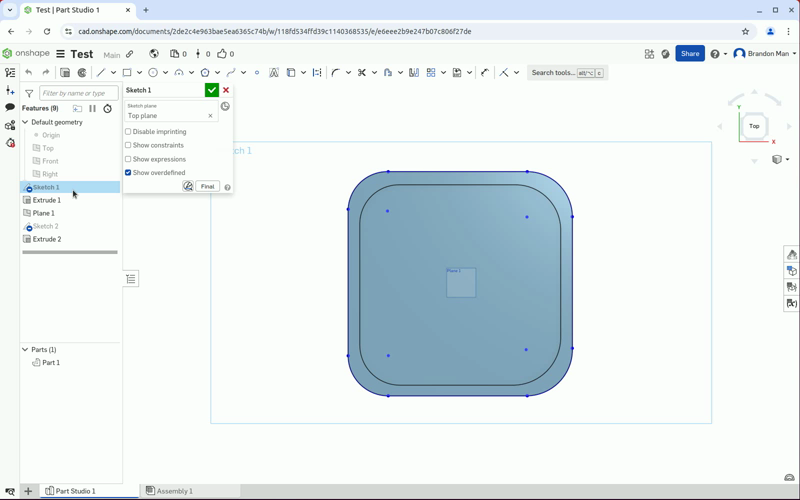
mouse_move(229, 92)
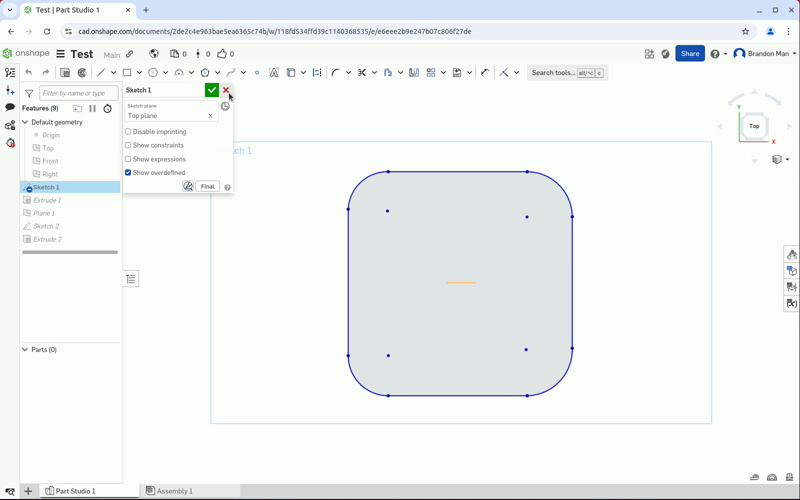
click(229, 92)
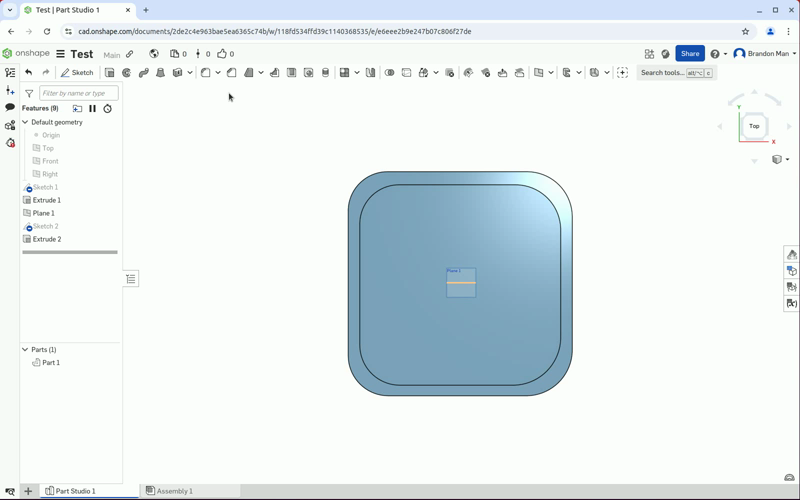
mouse_move(73, 352)
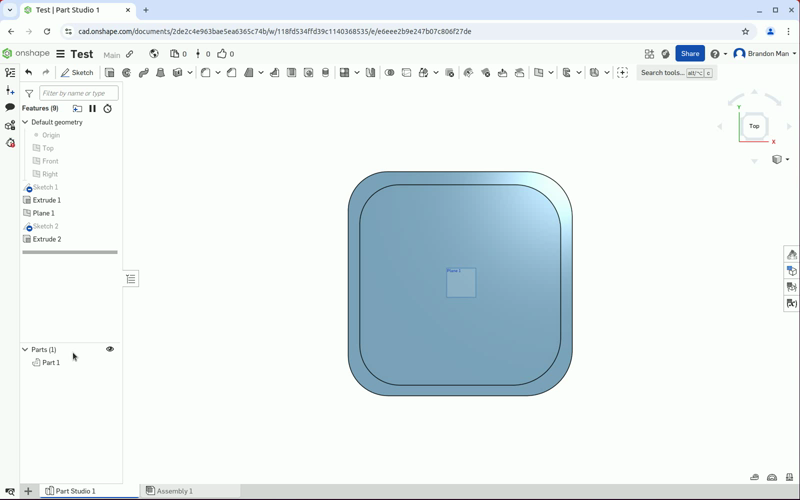
key(y)
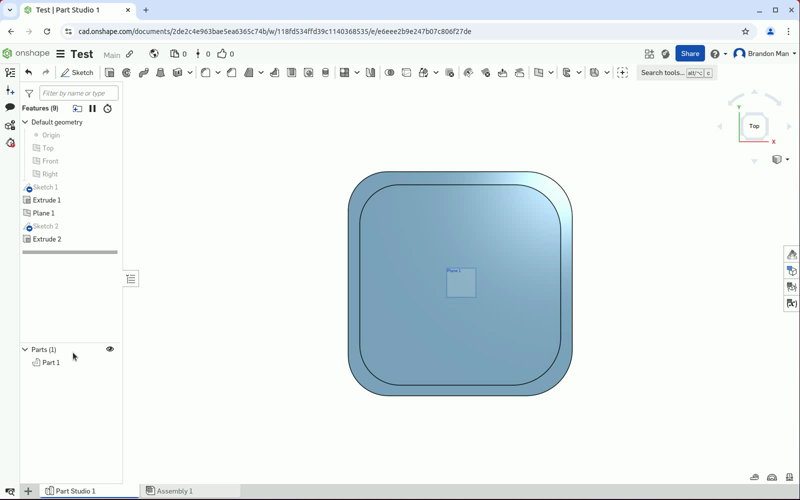
key(shift+p)
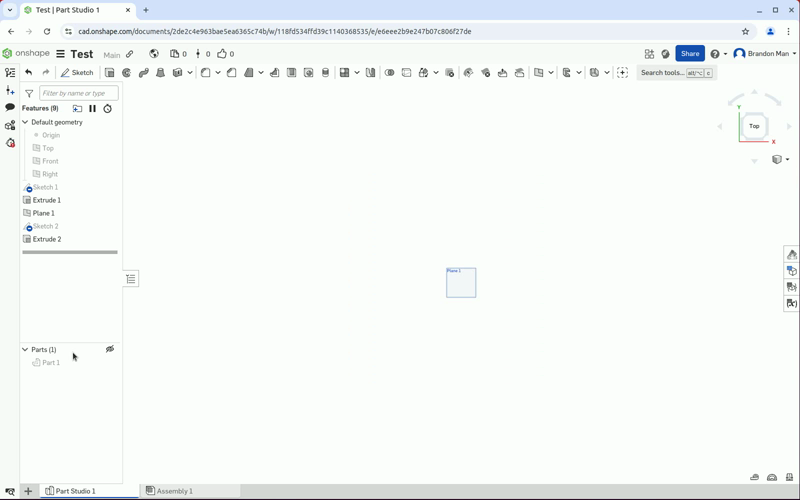
key(space)
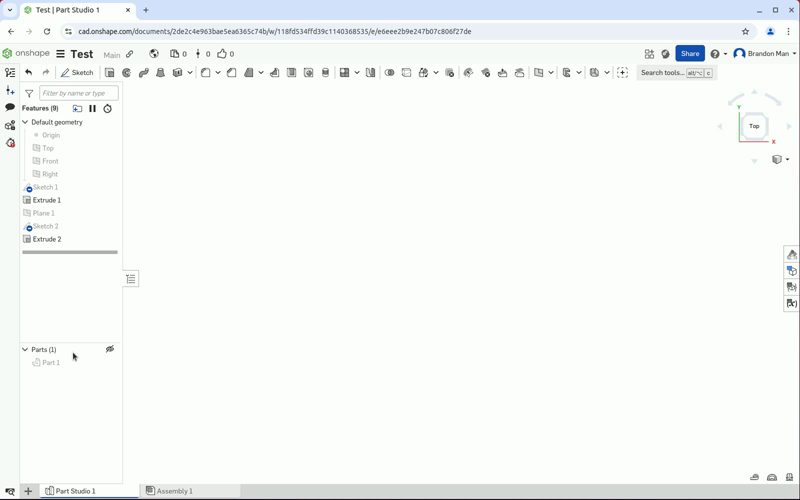
key_down(shift)
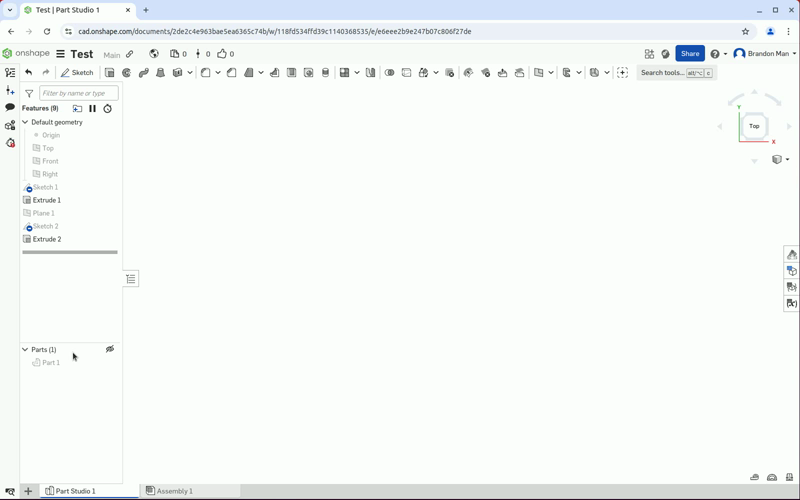
key(up)
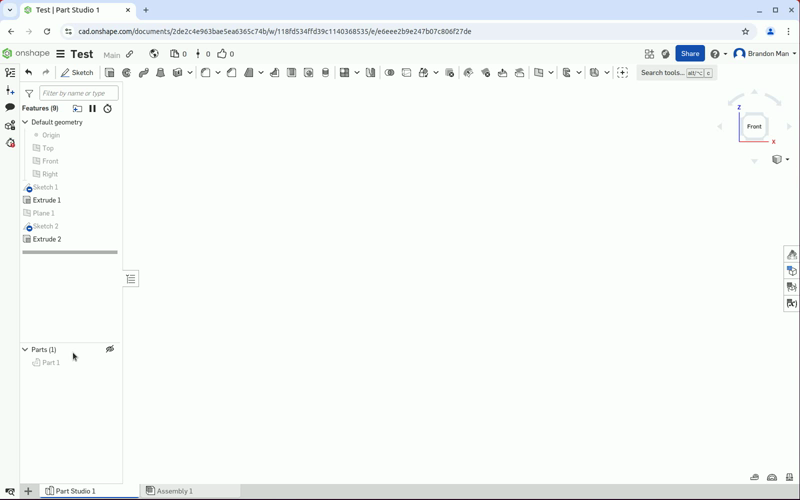
key_up(shift)
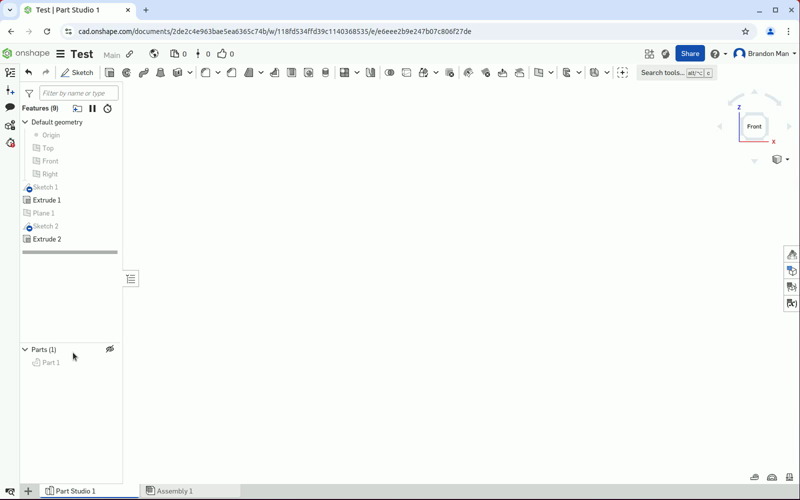
key(space)
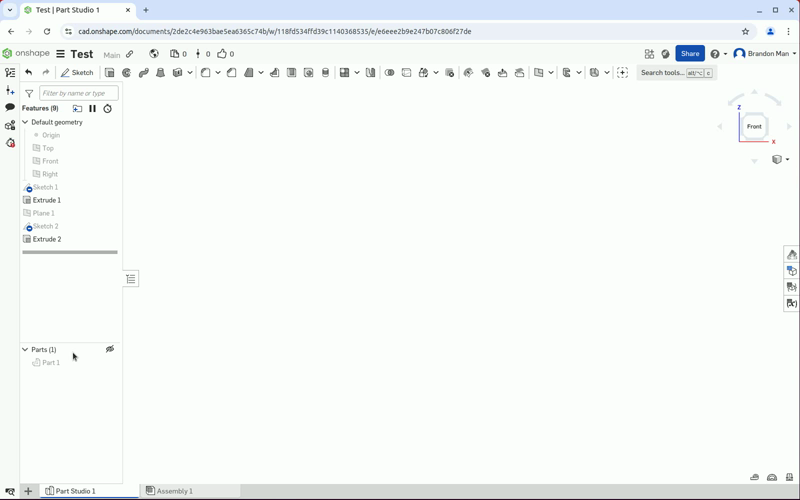
key_down(shift)
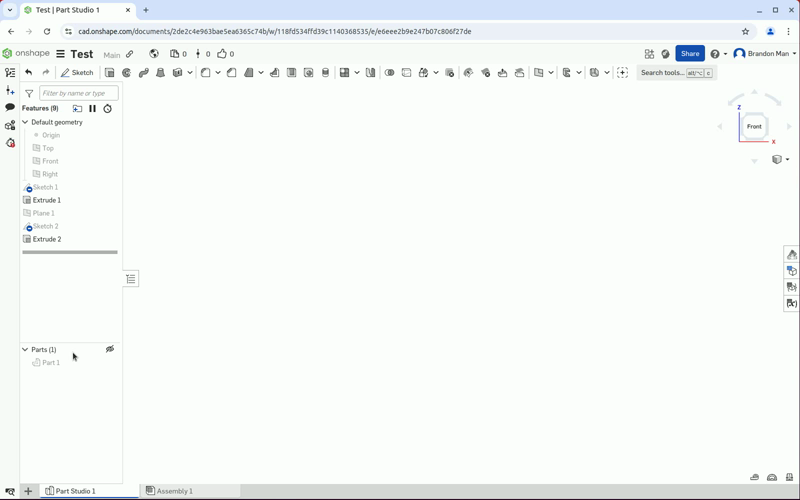
key(left)
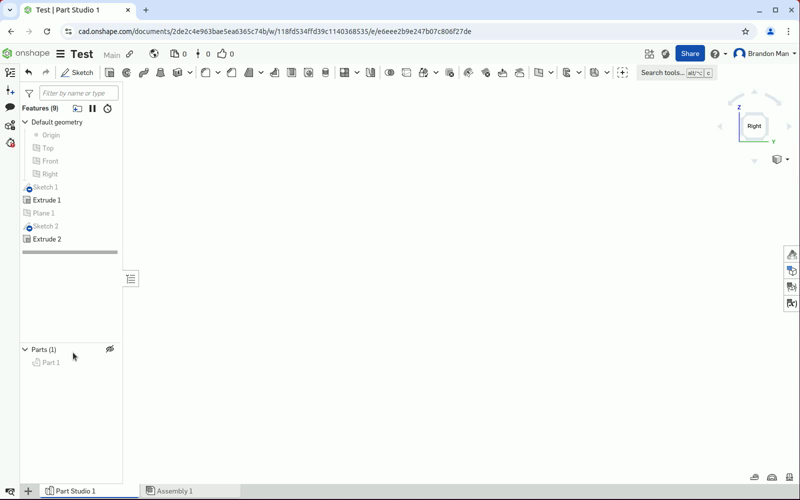
key_up(shift)
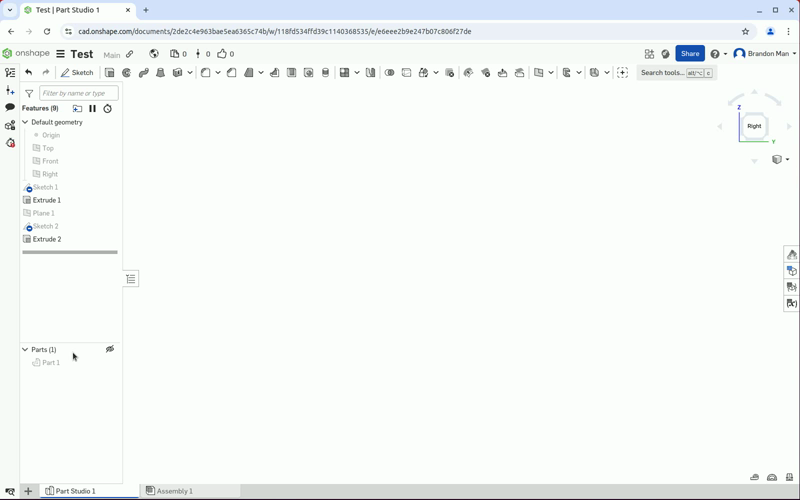
mouse_move(73, 352)
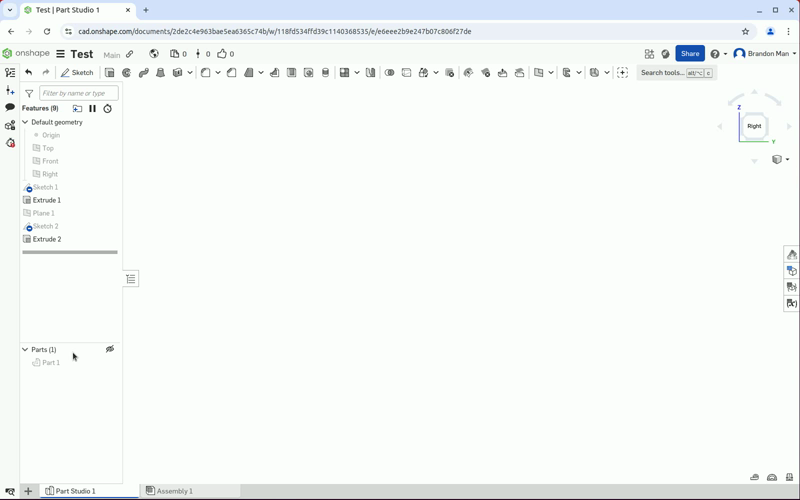
key(shift+y)
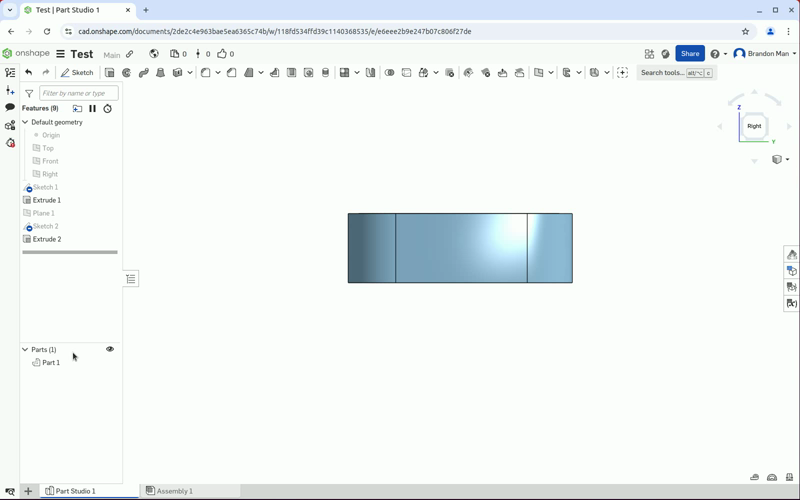
mouse_move(541, 75)
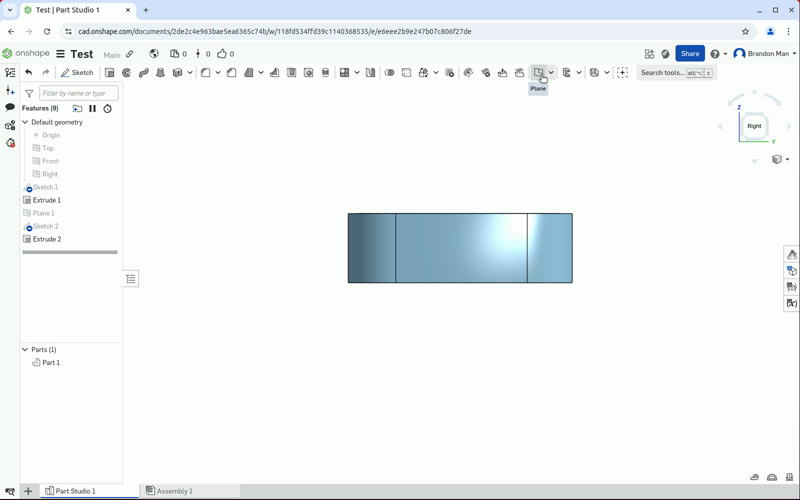
click(541, 75)
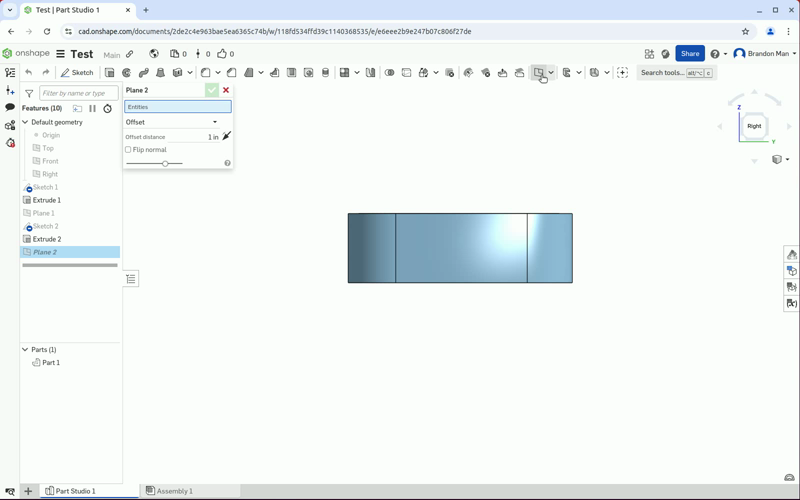
mouse_move(73, 176)
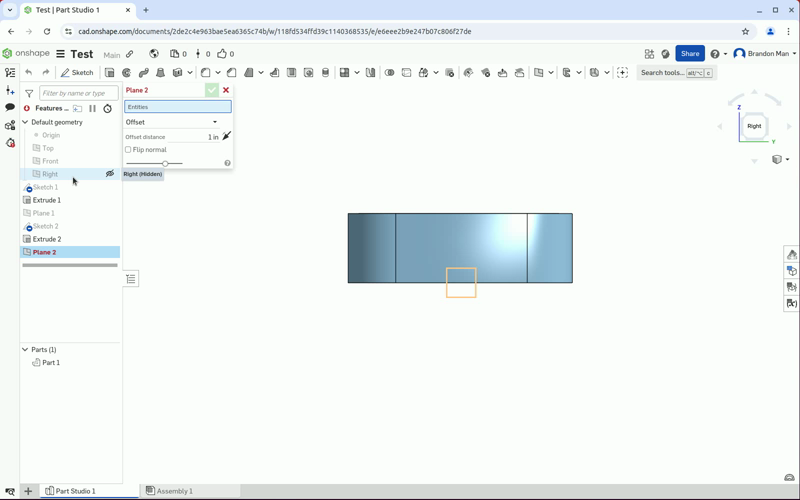
click(73, 176)
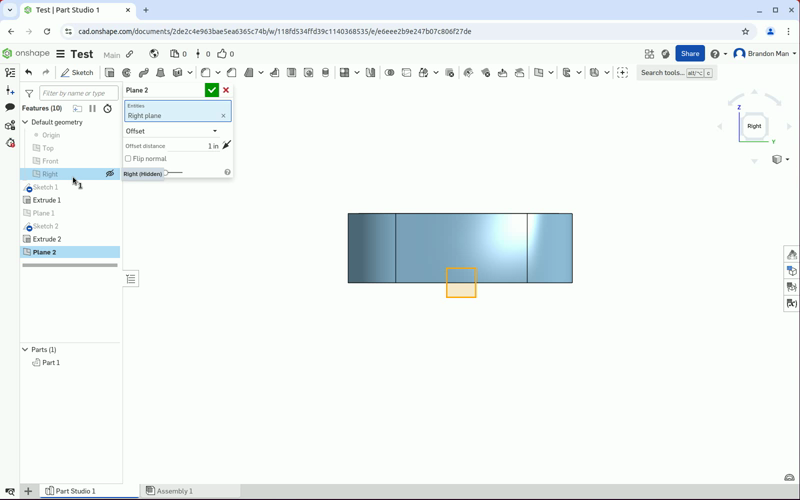
key(tab, 2)
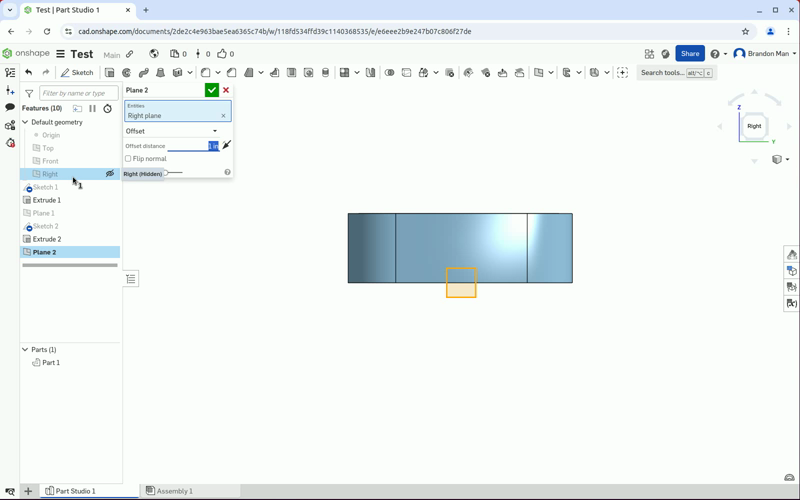
text(23.108)
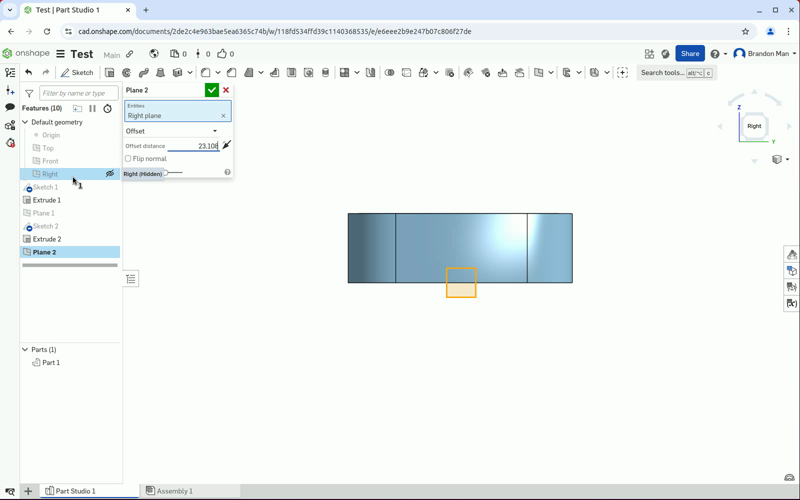
key(enter, 2)
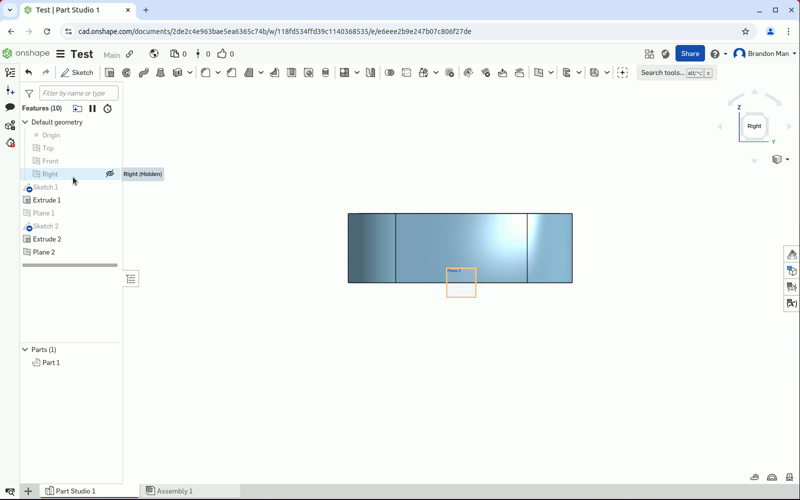
key(shift+s)
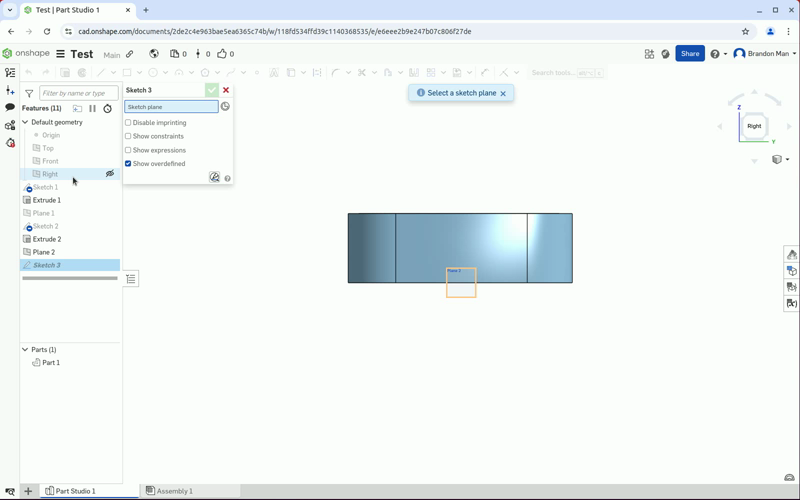
mouse_move(73, 254)
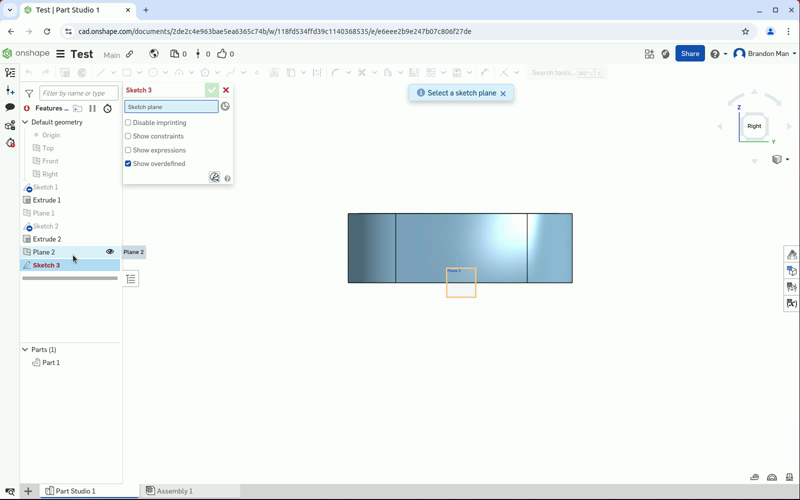
click(73, 254)
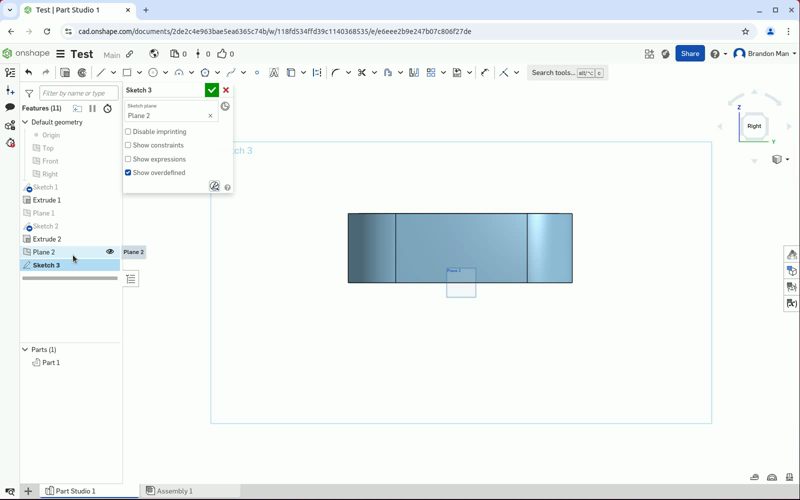
mouse_move(73, 352)
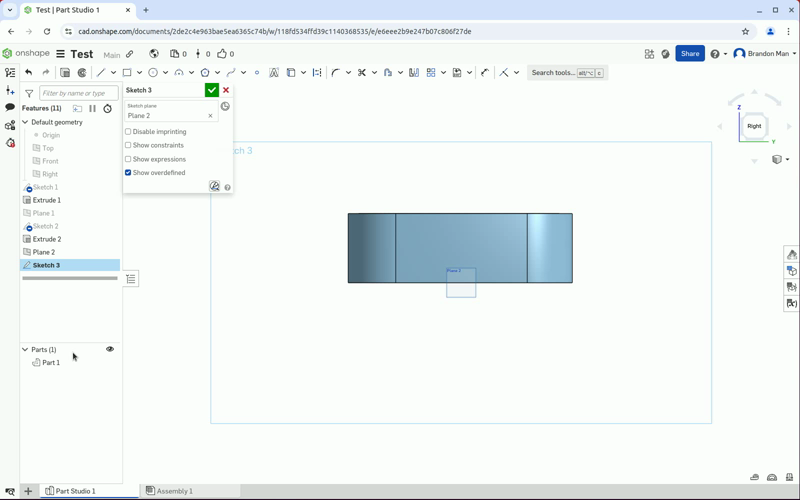
key(y)
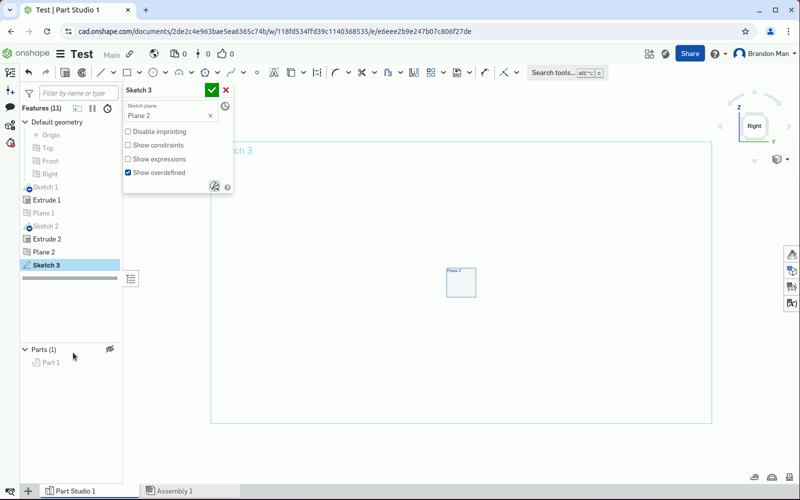
key(l)
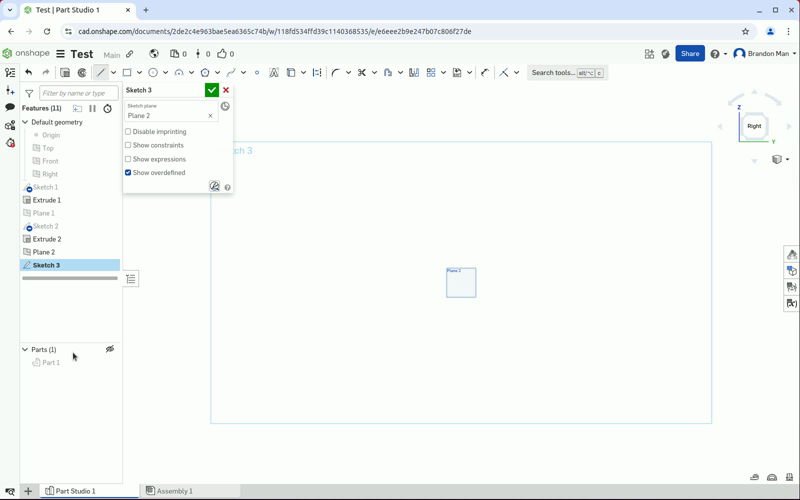
key_down(shift)
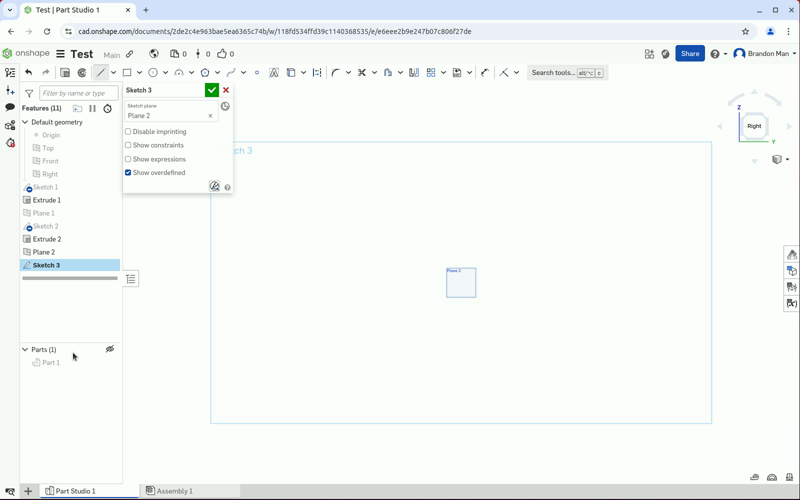
mouse_move(396, 275)
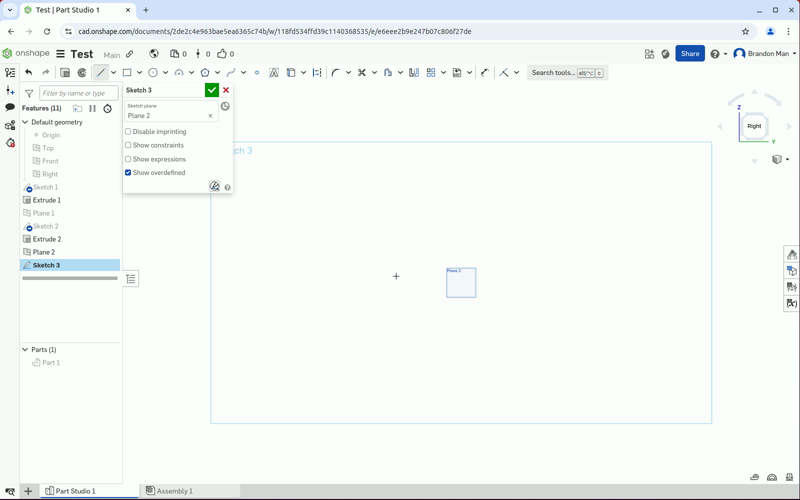
click(396, 275)
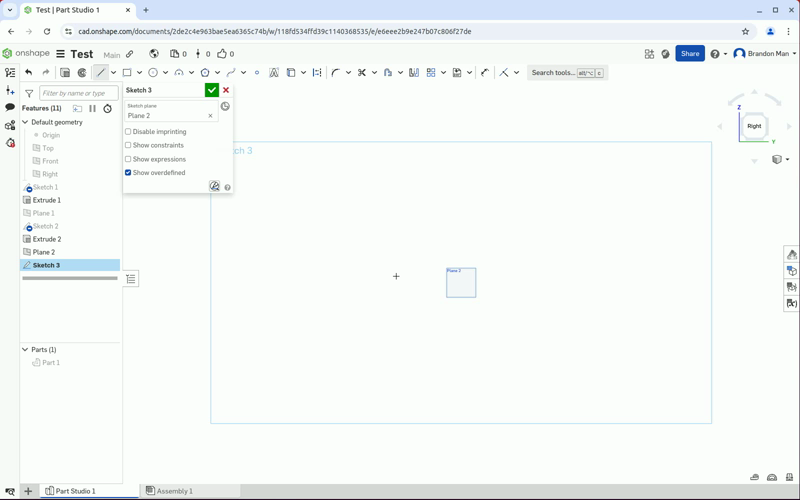
key_up(shift)
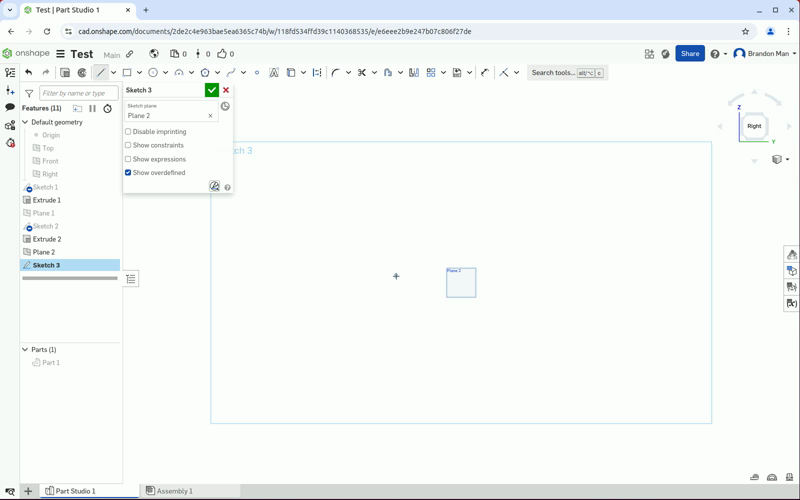
key_down(shift)
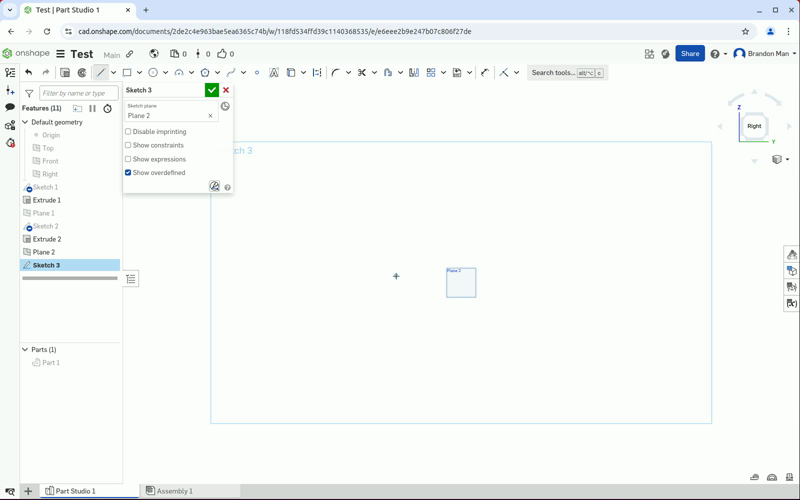
mouse_move(465, 276)
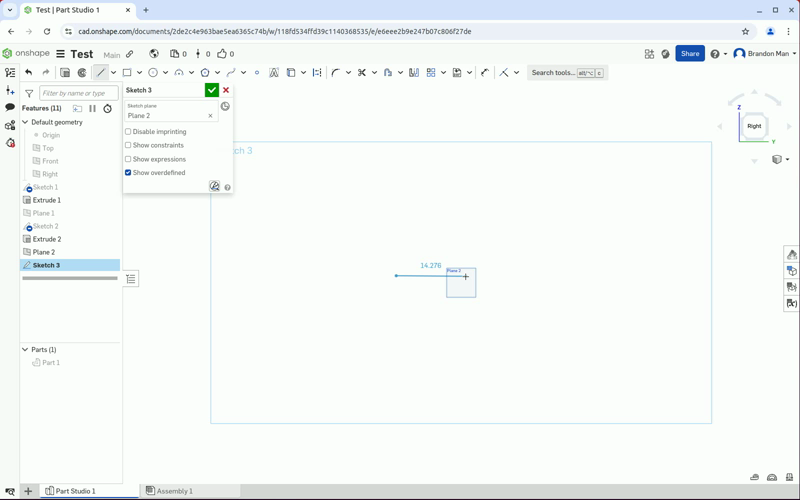
click(465, 276)
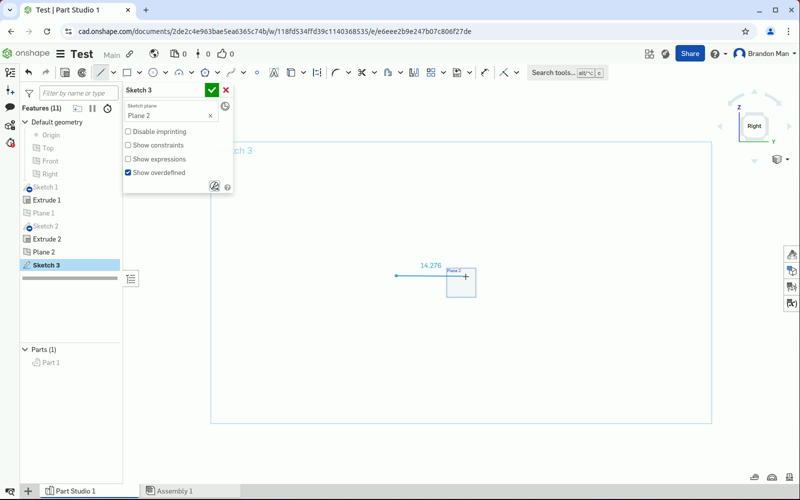
key_up(shift)
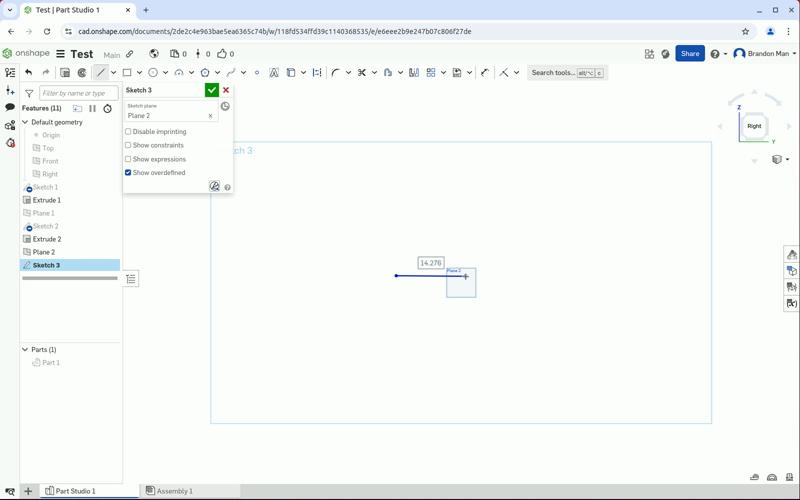
key_down(shift)
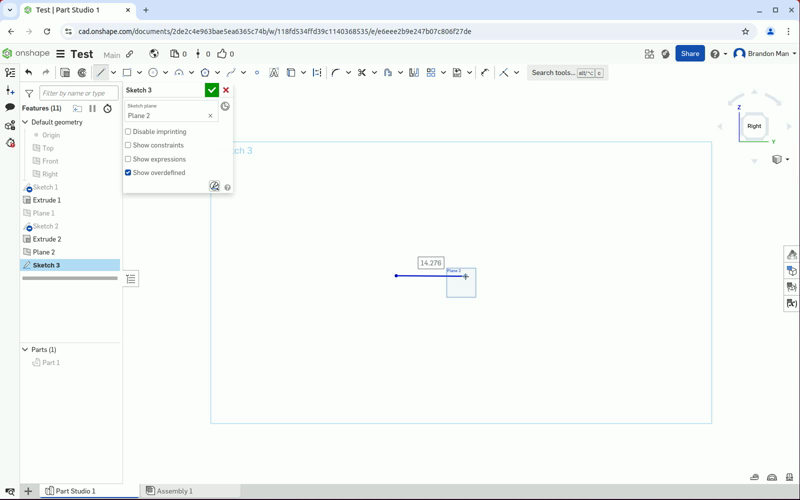
mouse_move(495, 276)
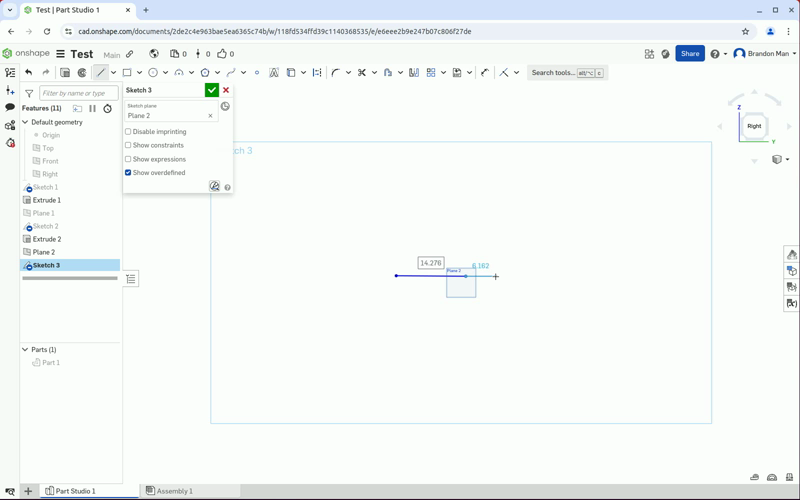
mouse_move(465, 232)
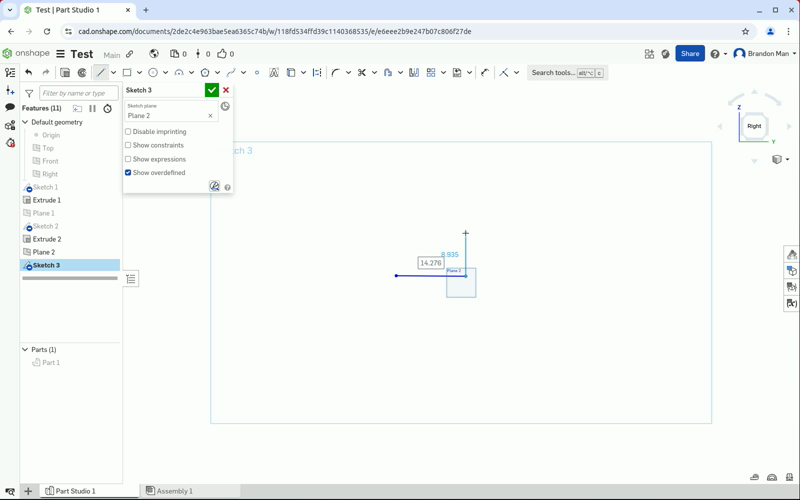
click(465, 232)
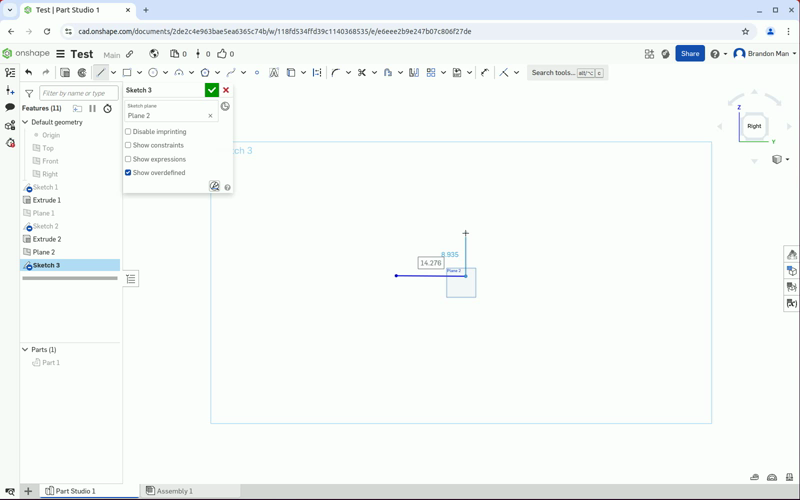
key_up(shift)
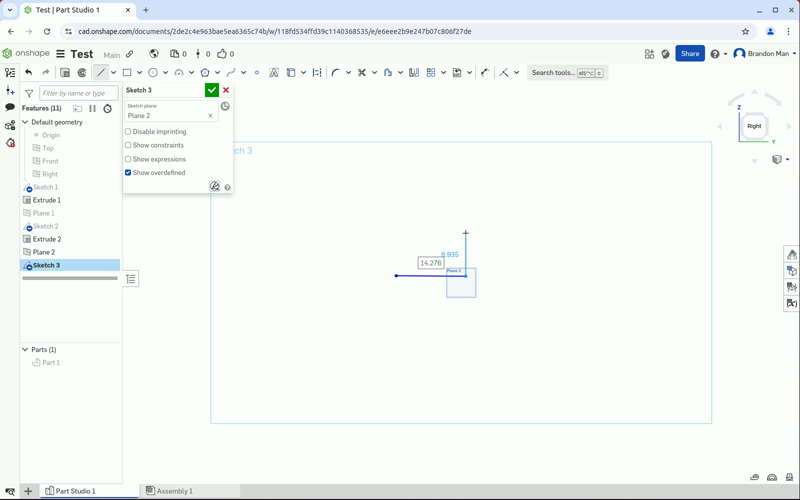
key_down(shift)
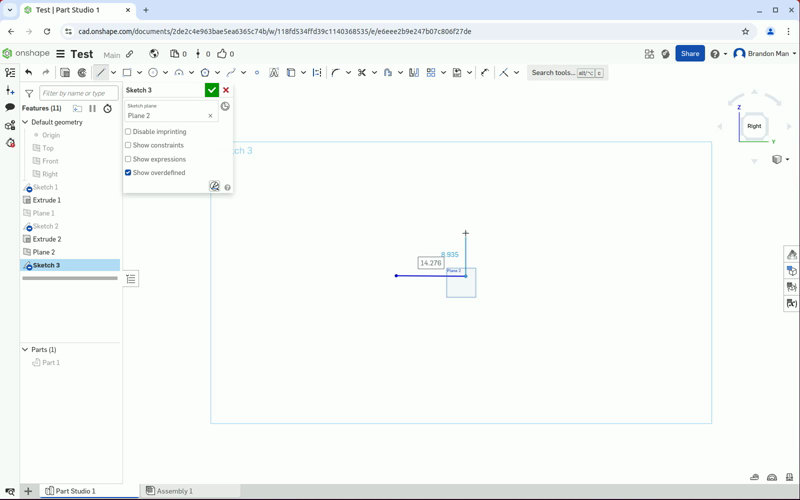
mouse_move(396, 232)
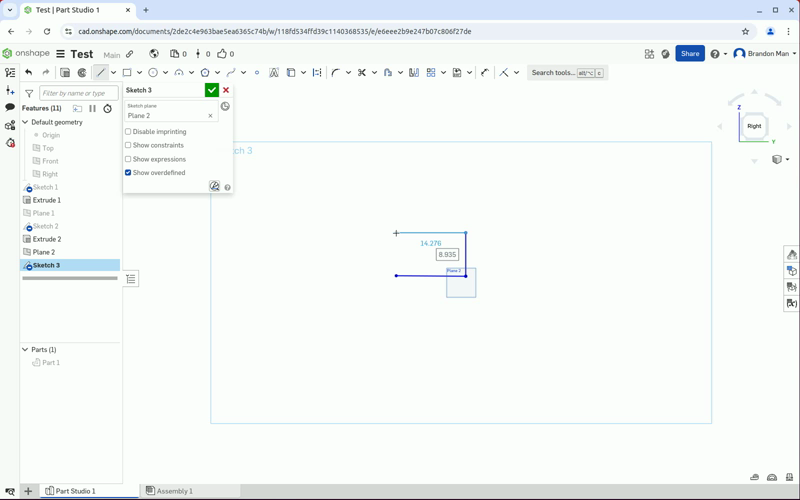
click(396, 232)
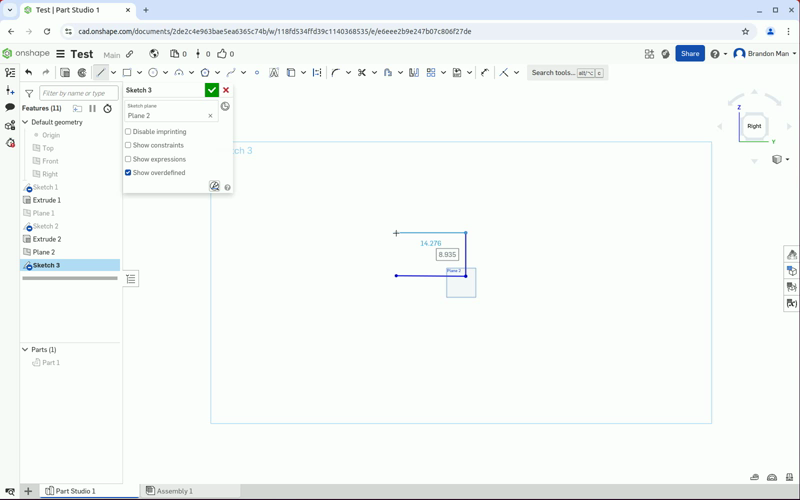
key_up(shift)
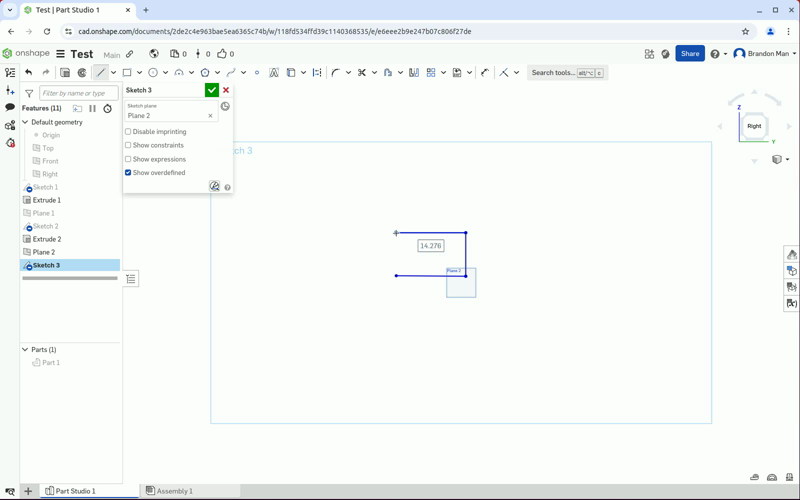
mouse_move(426, 232)
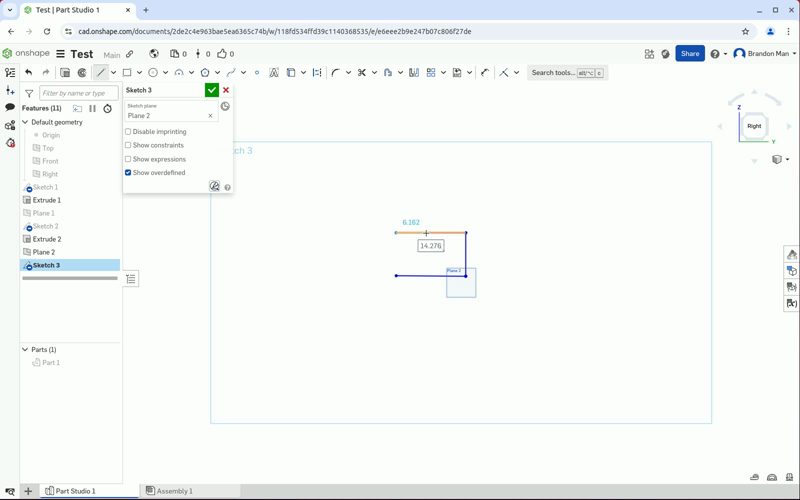
key_down(shift)
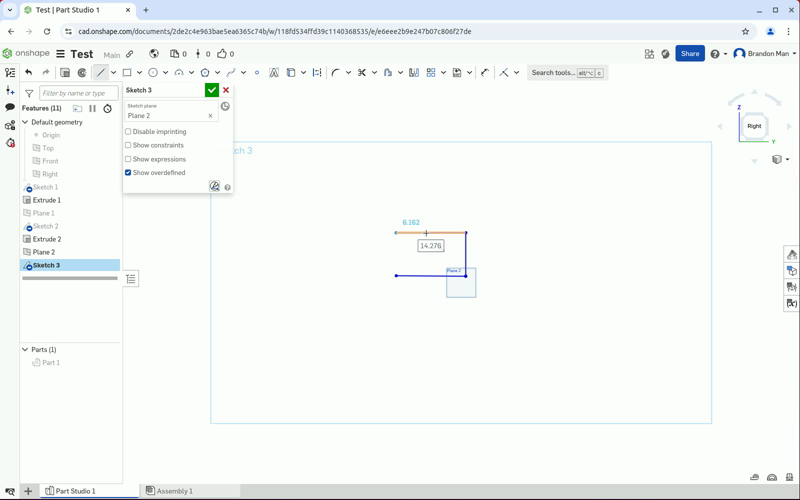
mouse_move(396, 275)
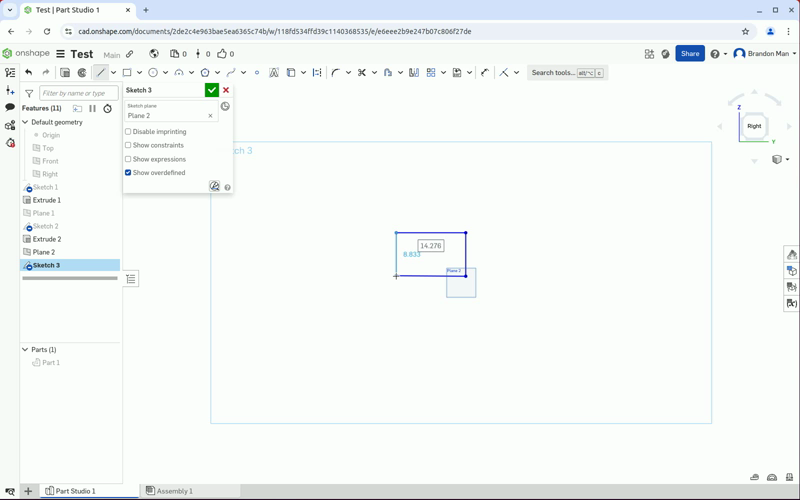
key_up(shift)
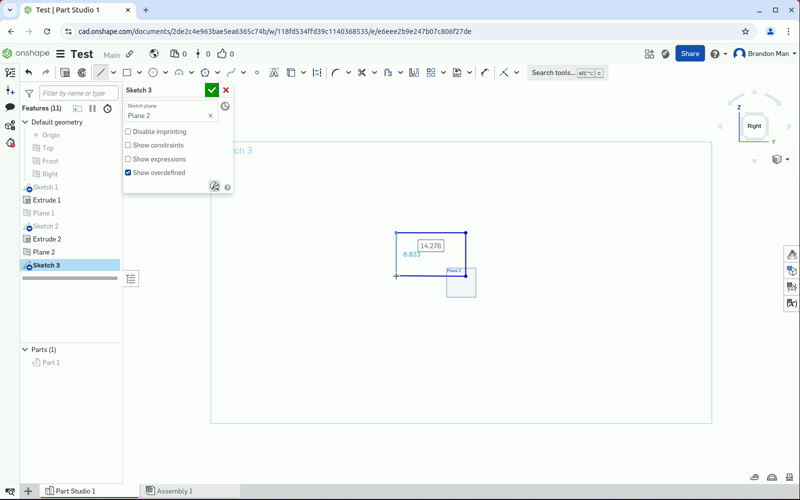
click(396, 275)
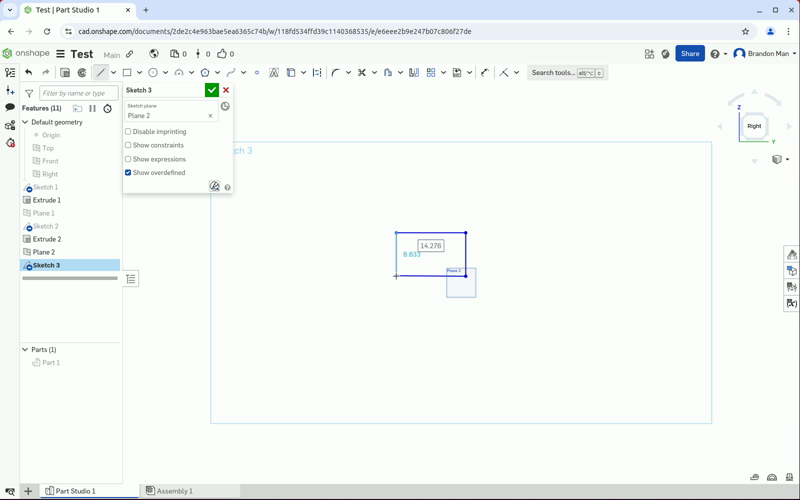
key(esc)
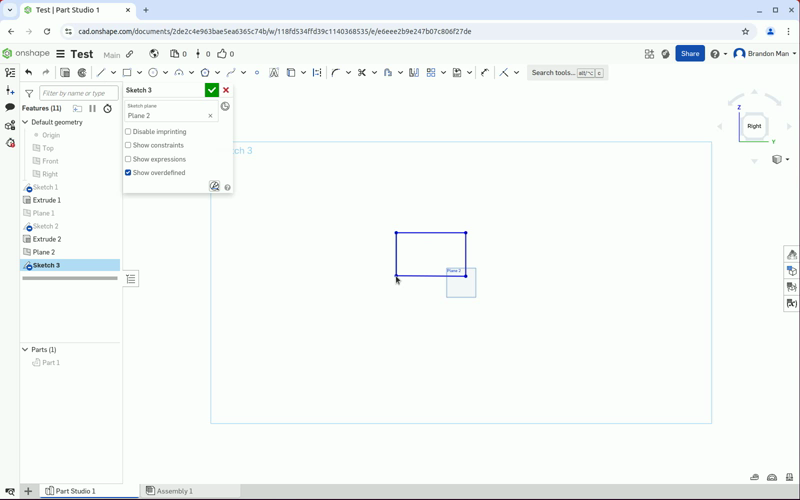
mouse_move(437, 260)
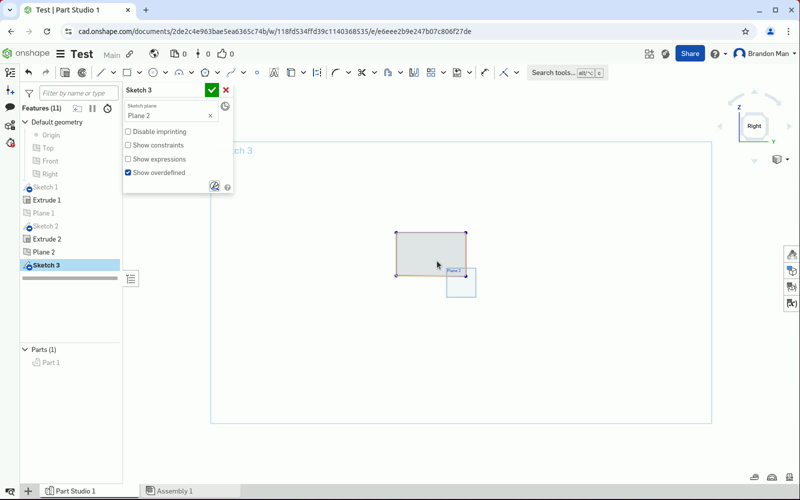
click(437, 260)
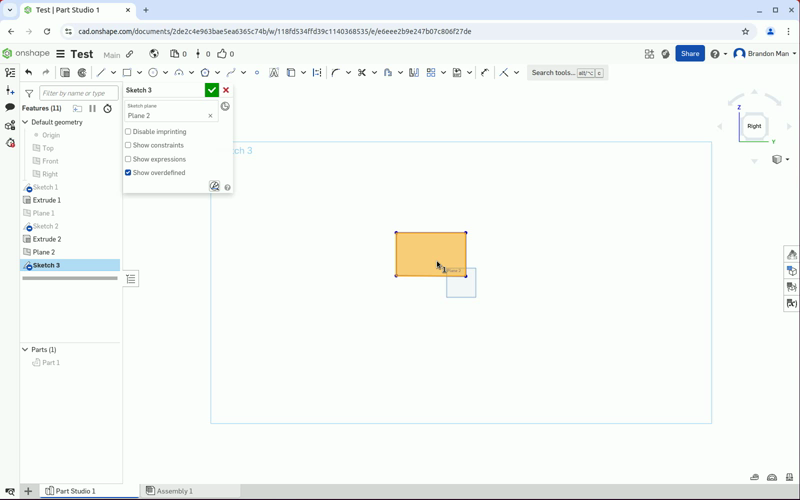
mouse_move(73, 352)
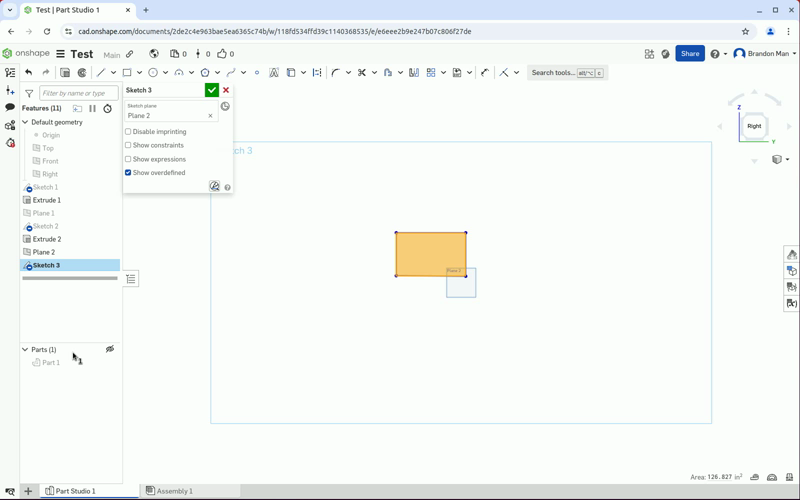
key(shift+y)
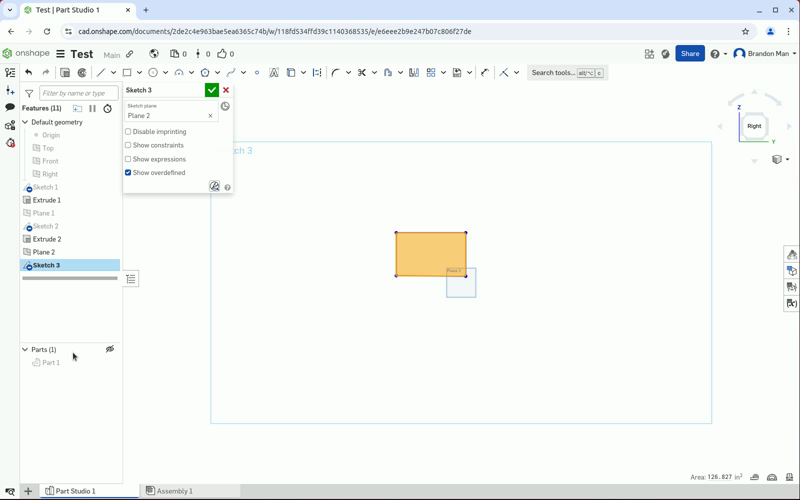
key(shift+e)
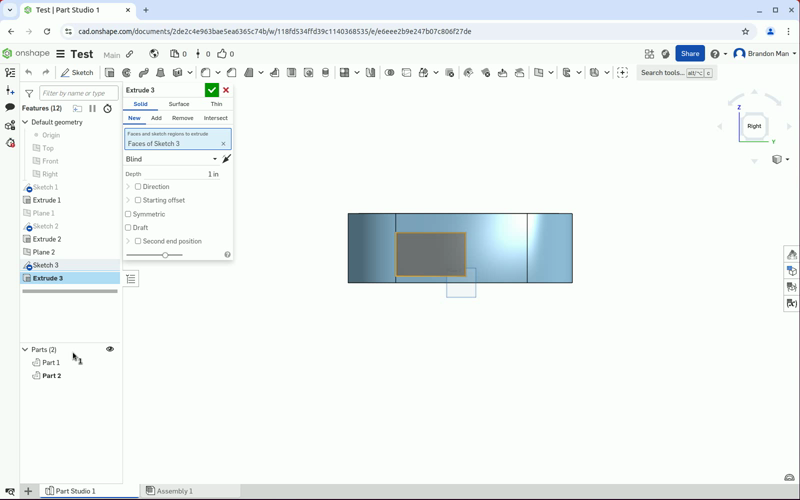
mouse_move(143, 106)
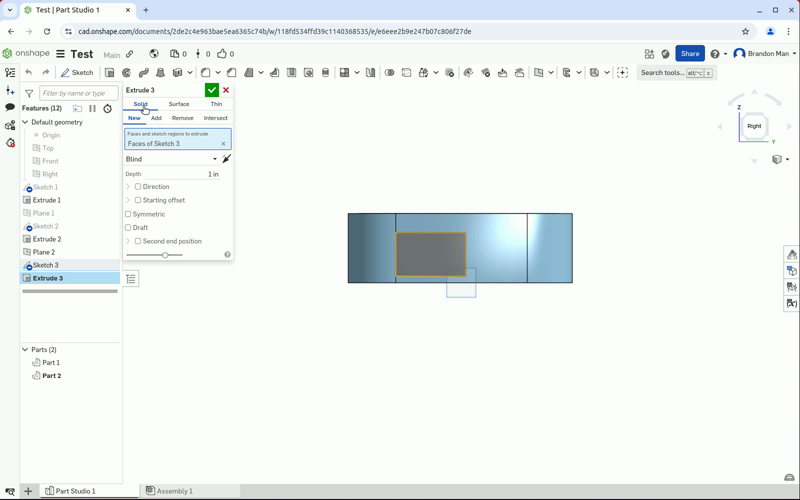
click(143, 106)
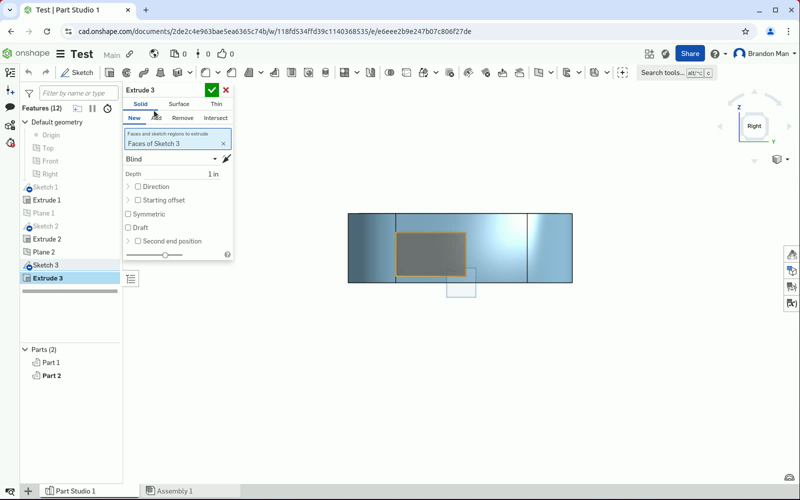
mouse_move(186, 120)
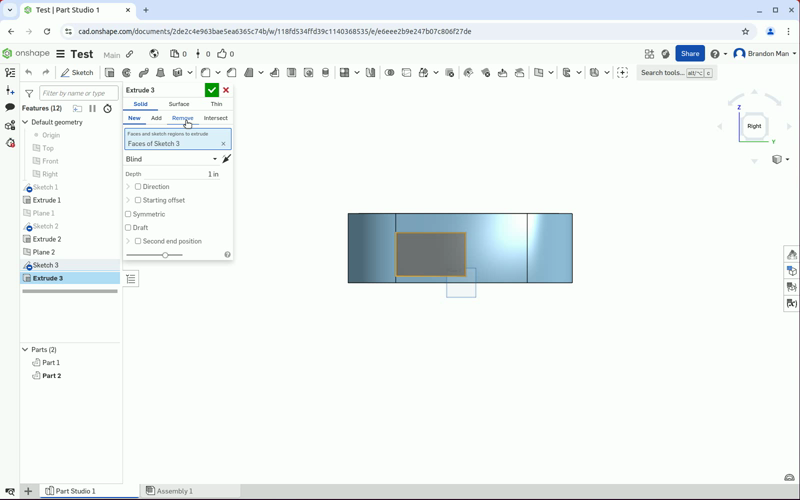
click(186, 120)
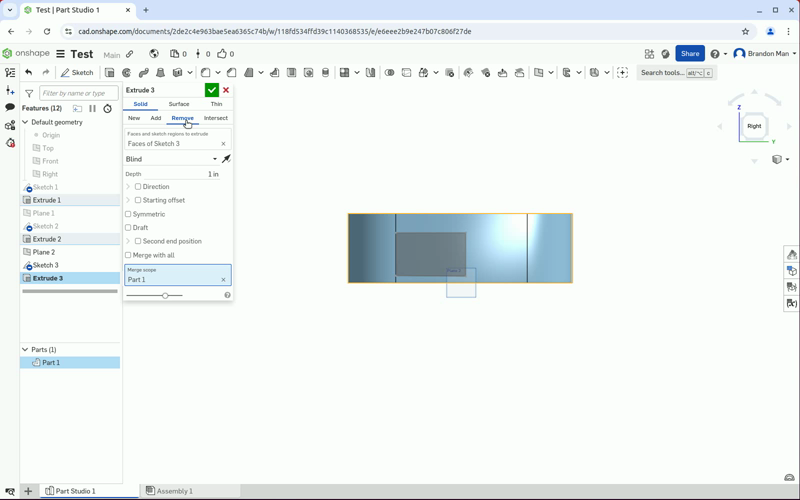
key(tab, 4)
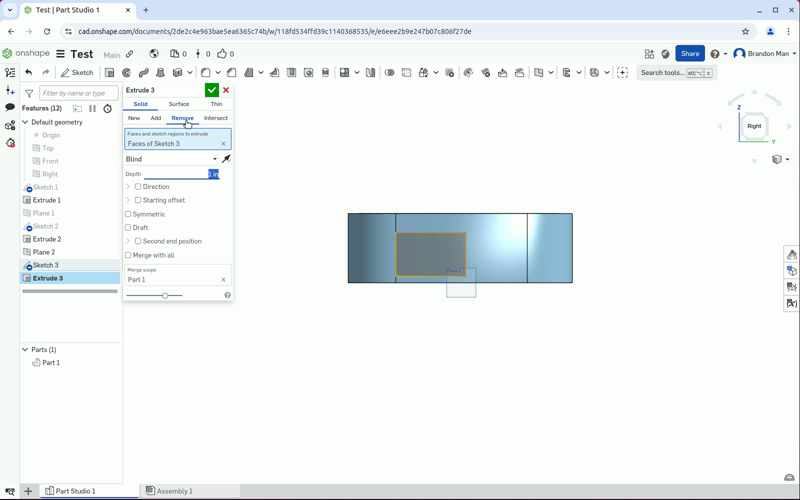
text(11.795)
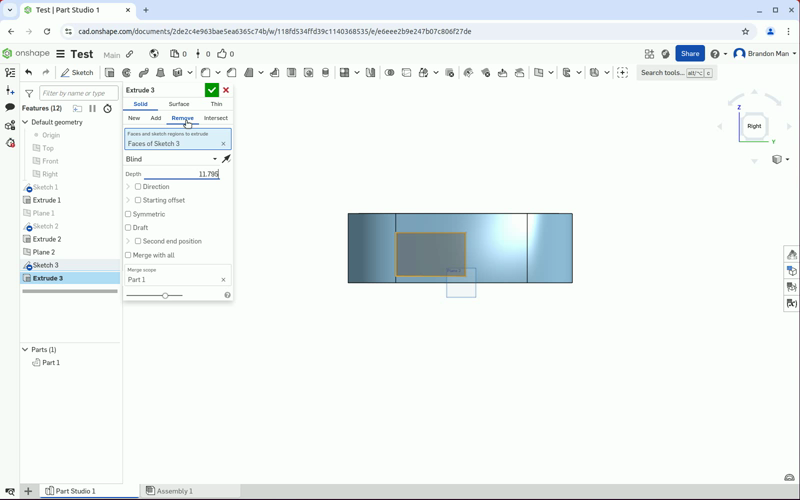
key(tab, 6)
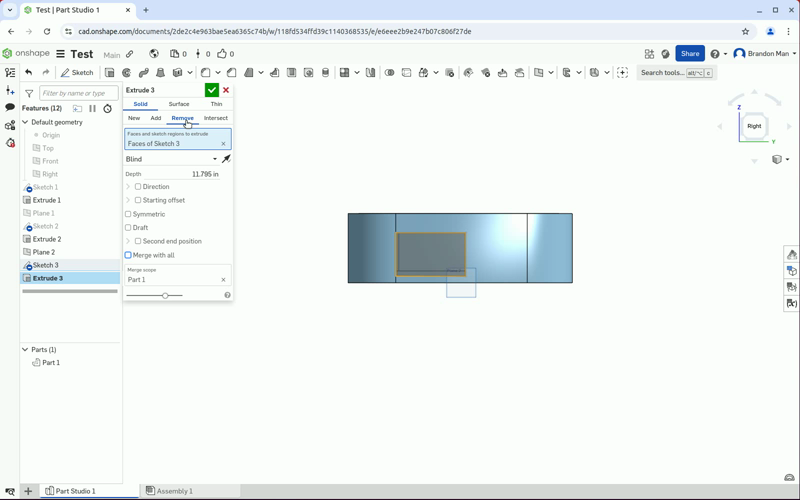
key(space)
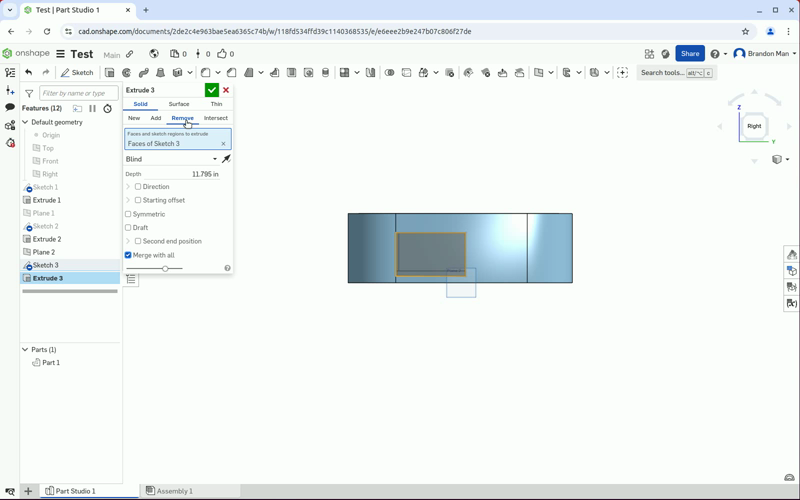
key(enter)
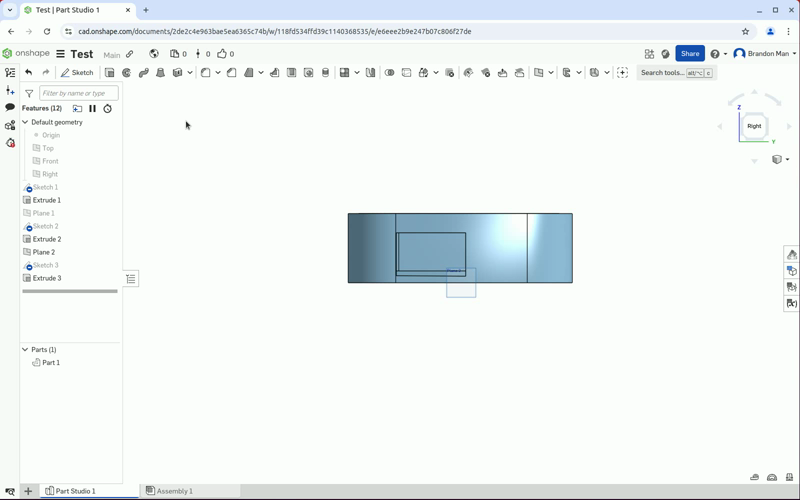
key(shift+h)
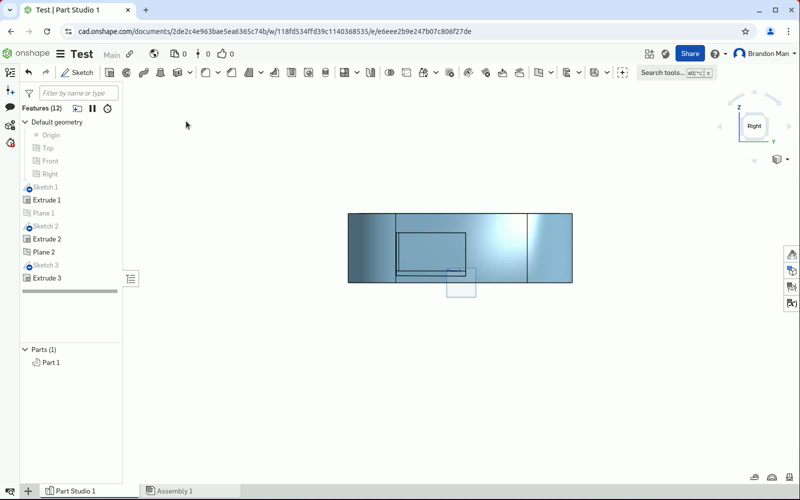
key(shift+h)
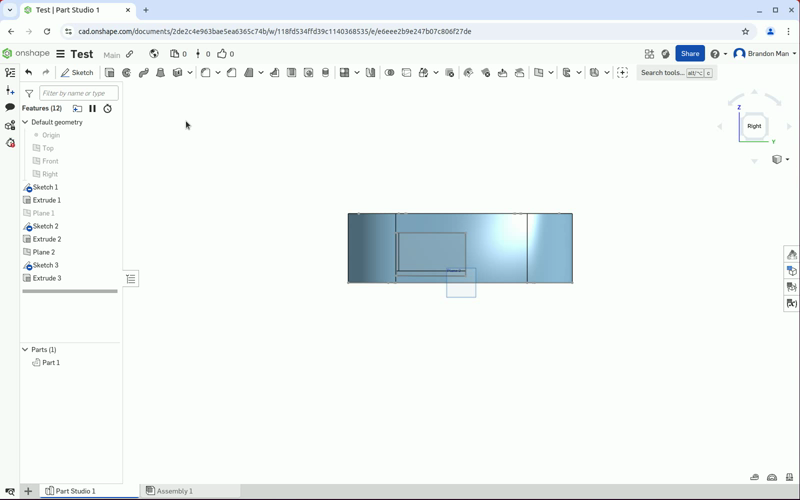
key(shift+7)
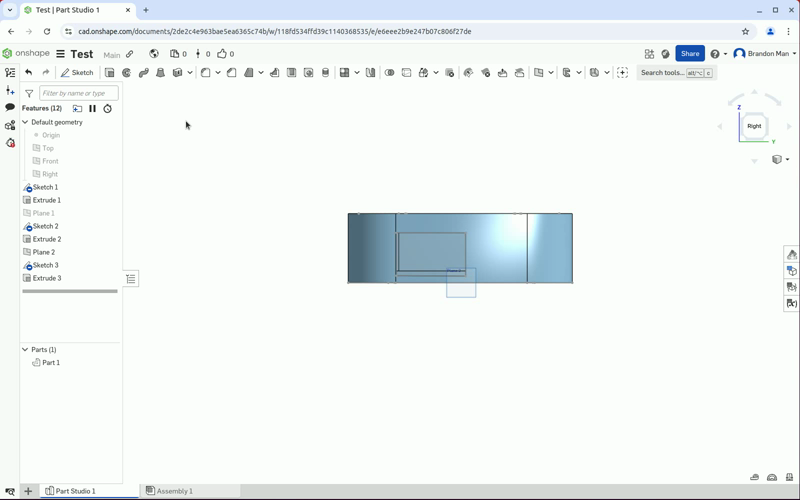
key(right, 2)
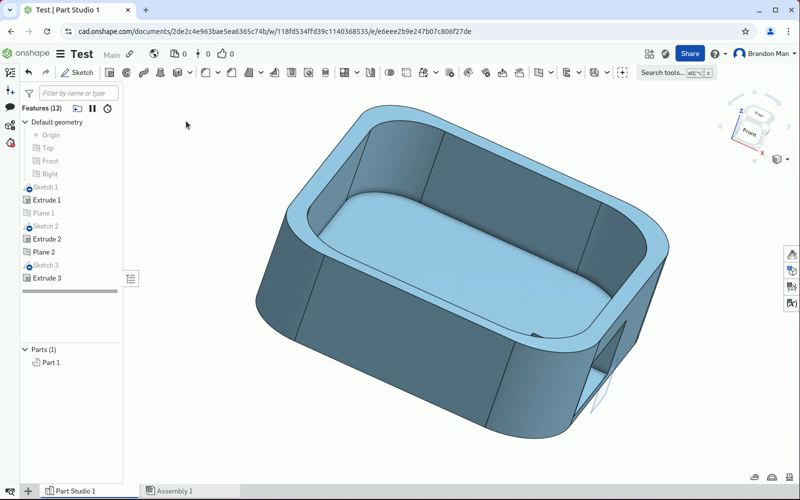
key(down, 2)
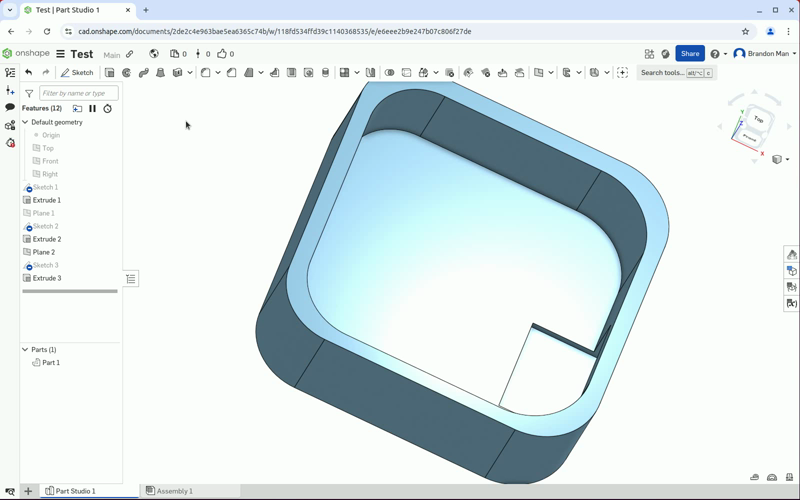
key(up, 2)
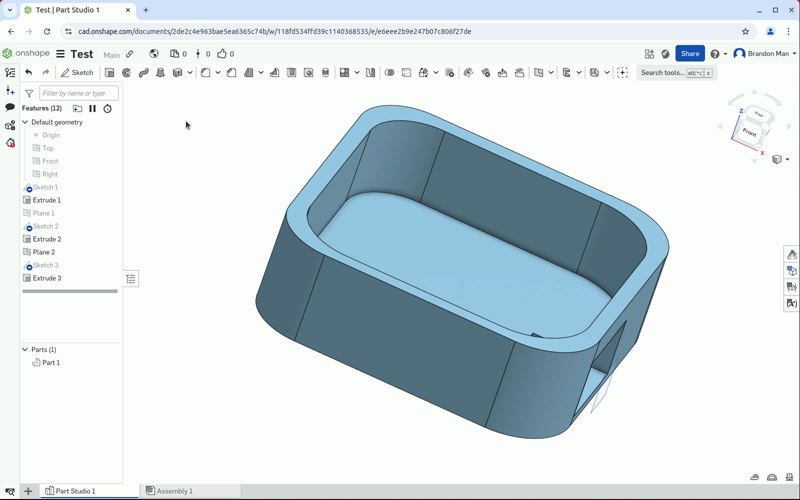
key(left, 2)
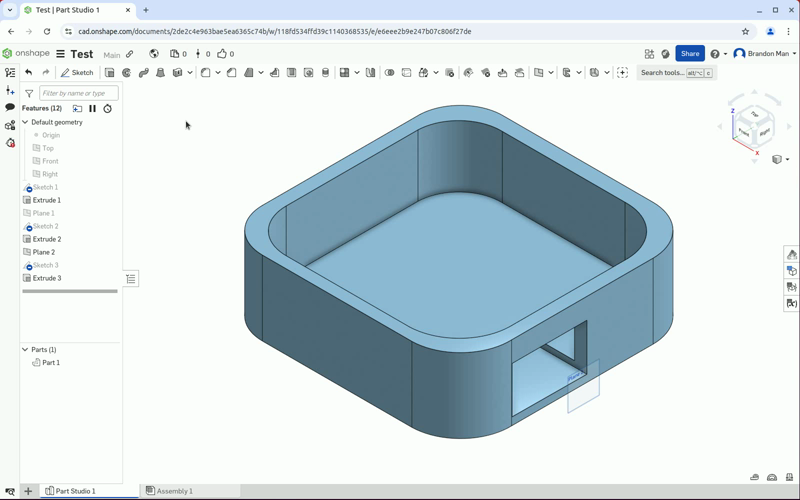
mouse_move(73, 189)
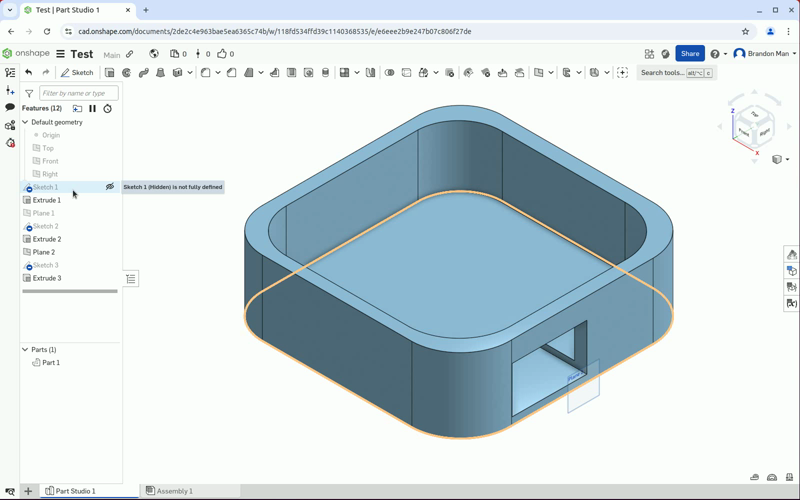
click(73, 189)